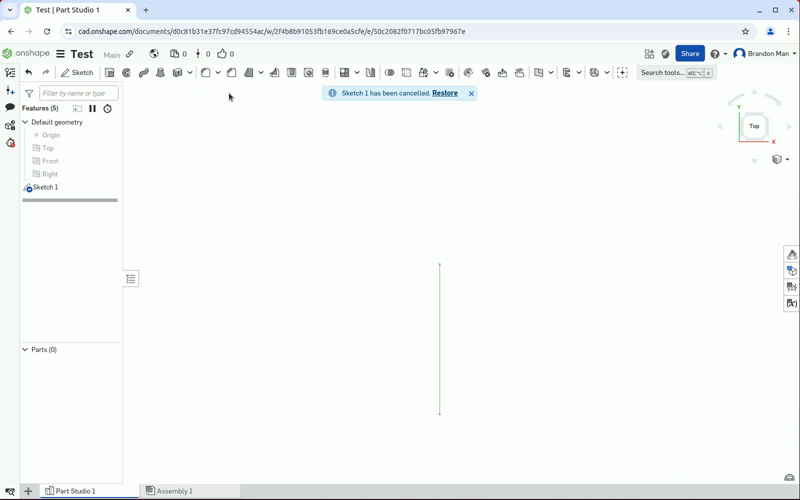
key(shift+h)
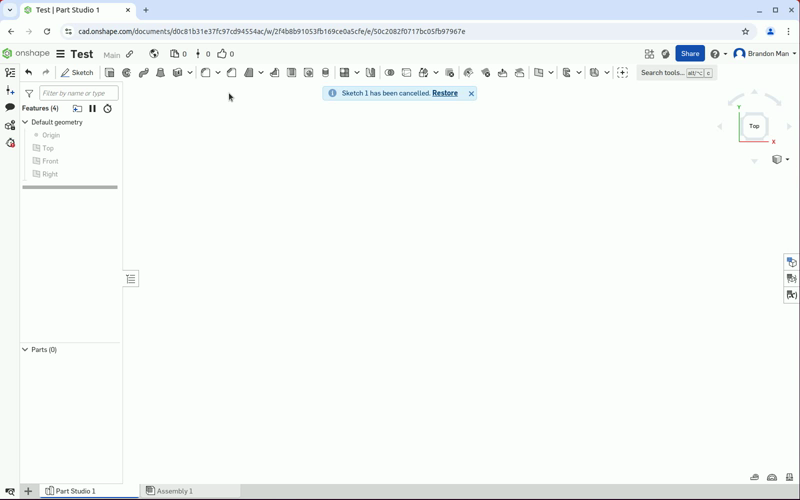
mouse_move(73, 352)
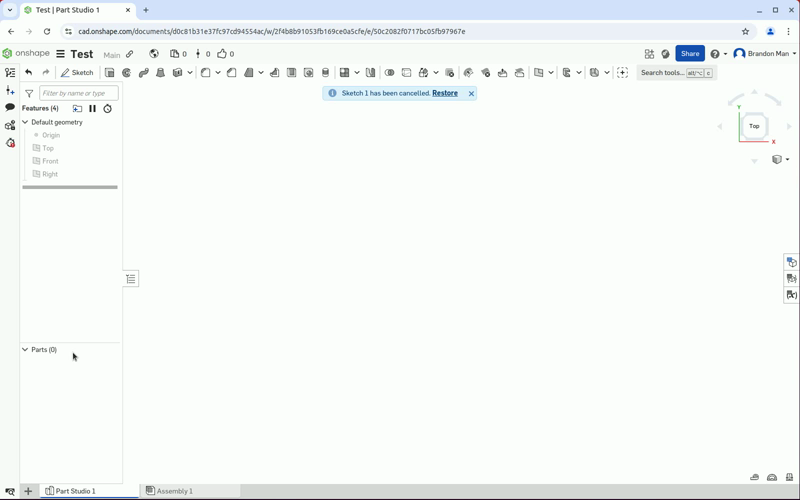
key(y)
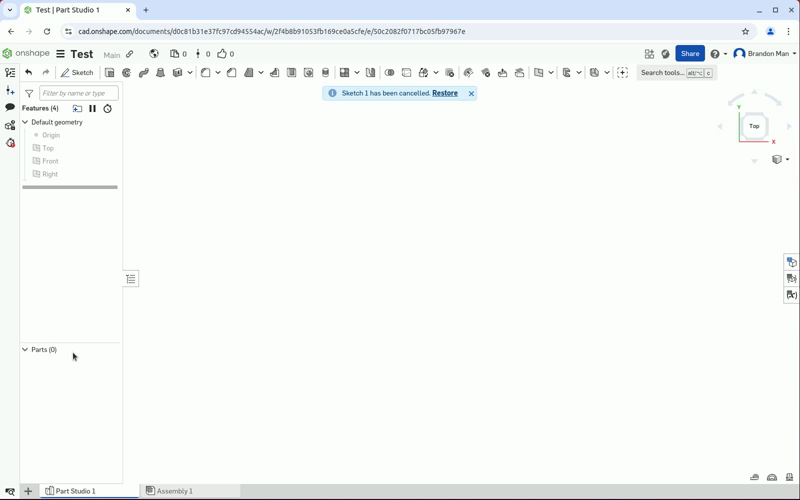
key(shift+p)
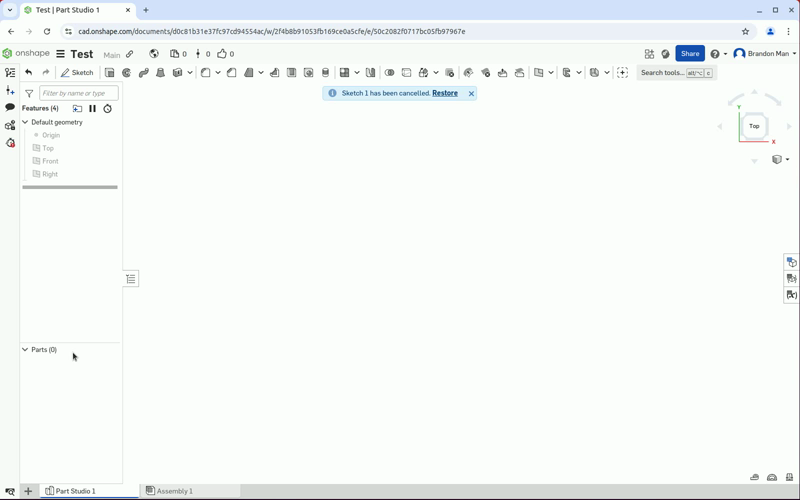
key(space)
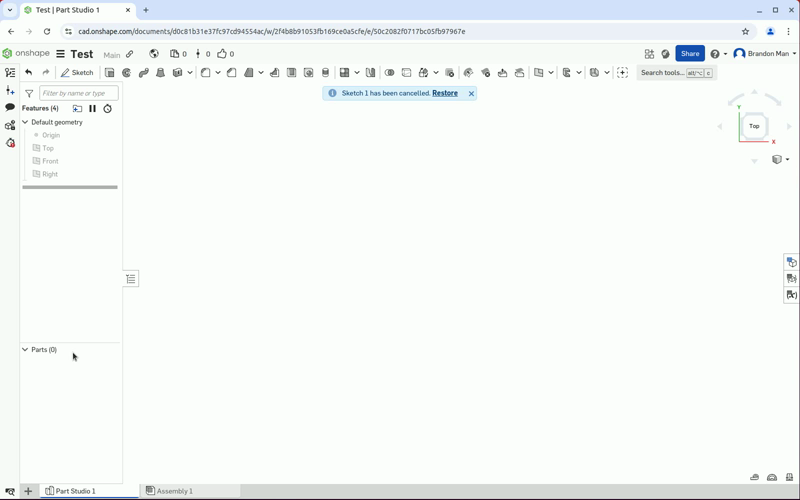
key_down(shift)
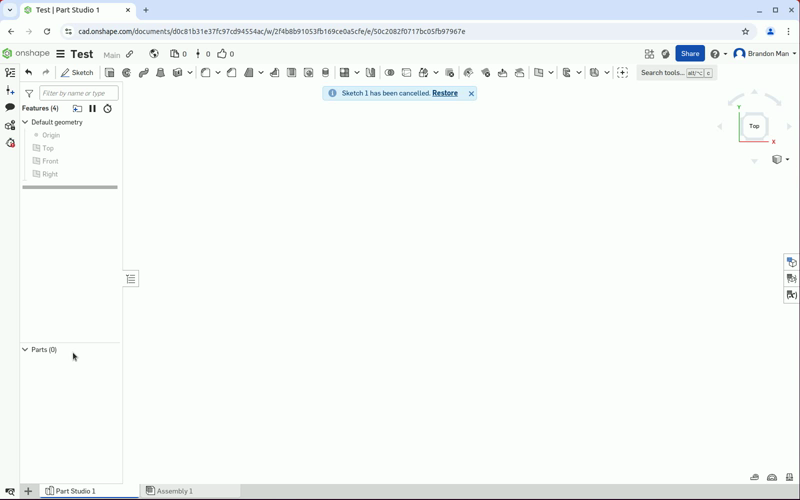
key(up)
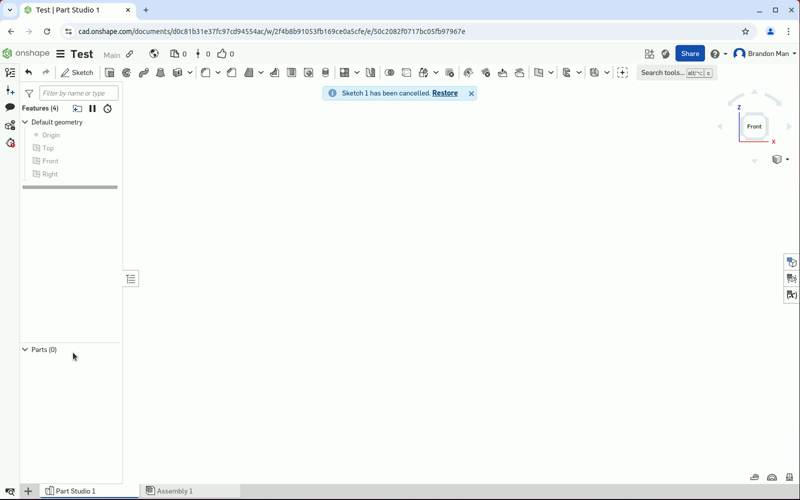
key_up(shift)
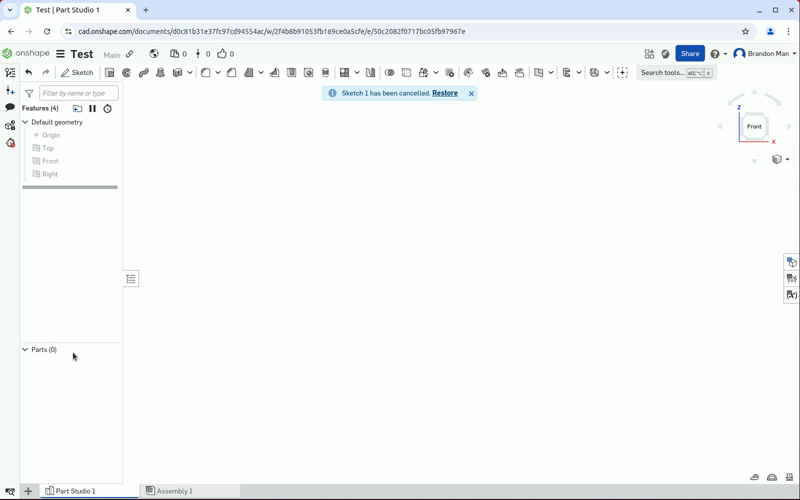
mouse_move(73, 352)
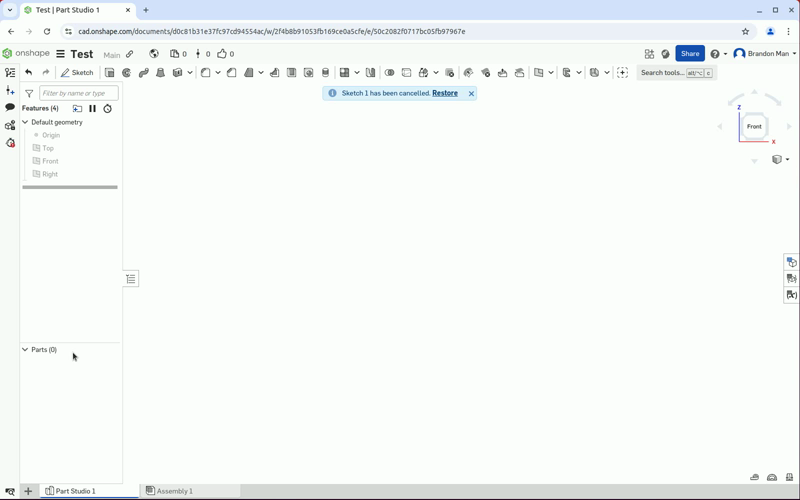
key(shift+y)
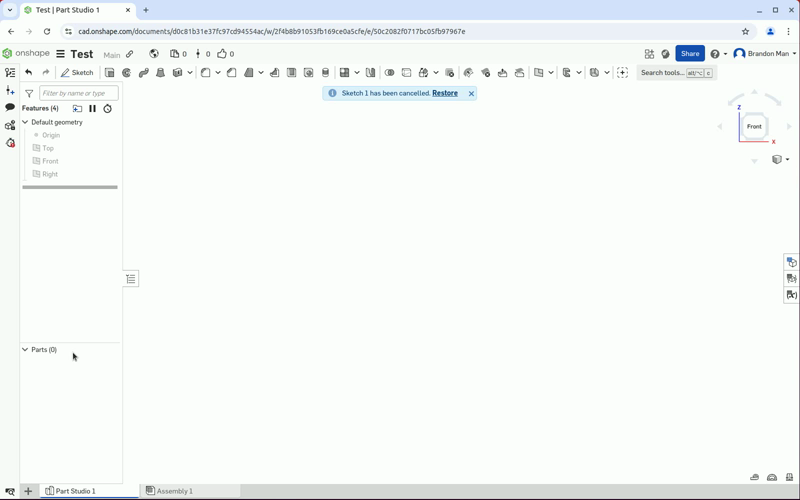
key(shift+s)
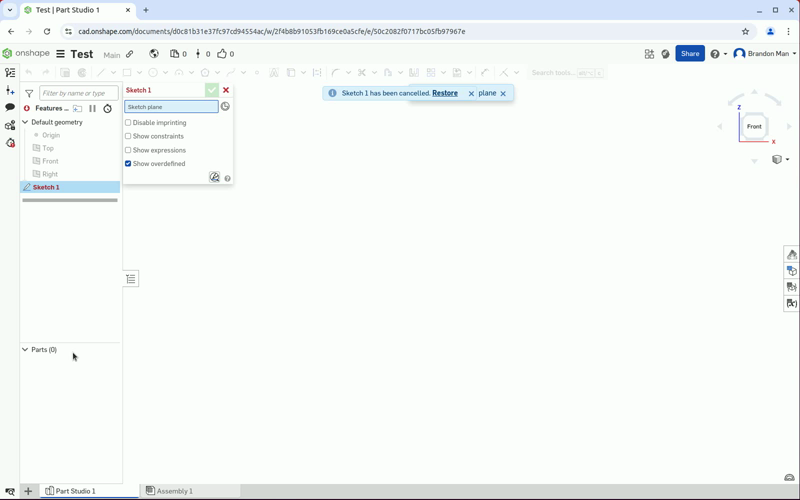
mouse_move(73, 163)
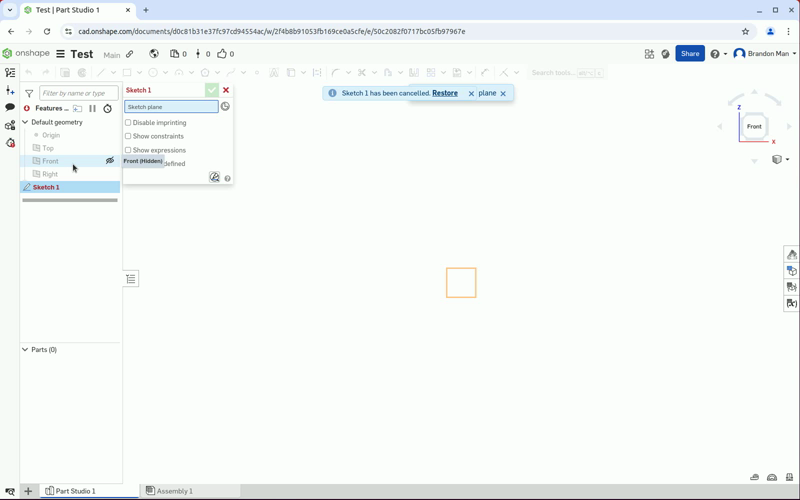
click(73, 163)
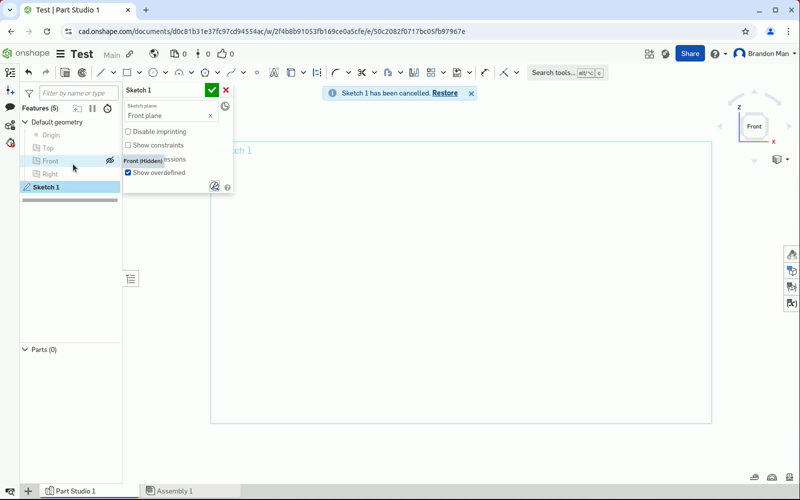
mouse_move(73, 352)
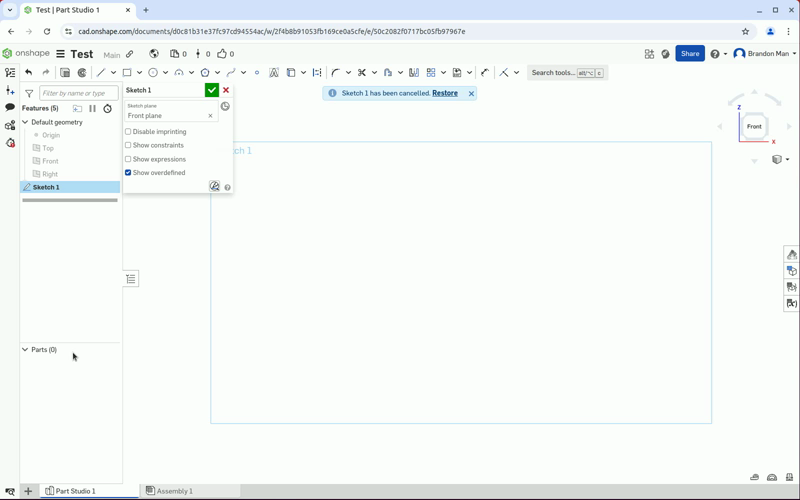
key(y)
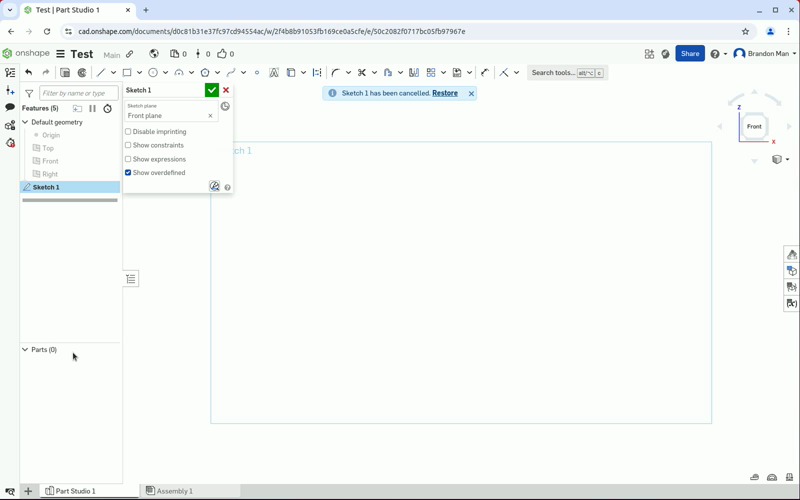
key(c)
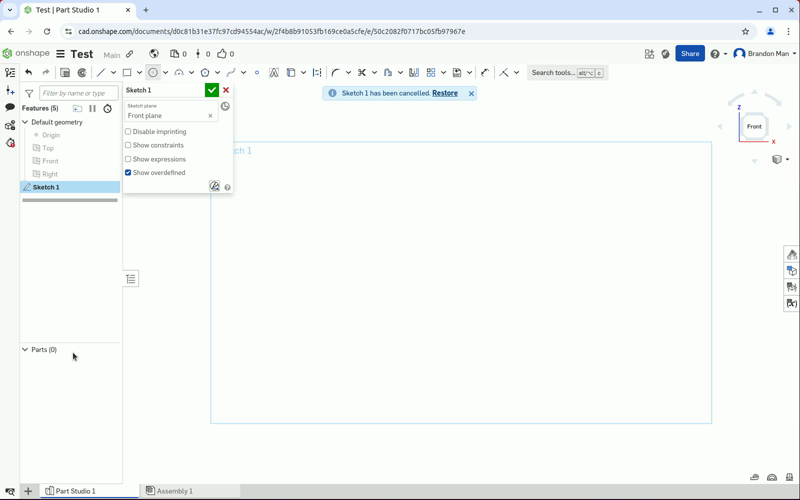
key_down(shift)
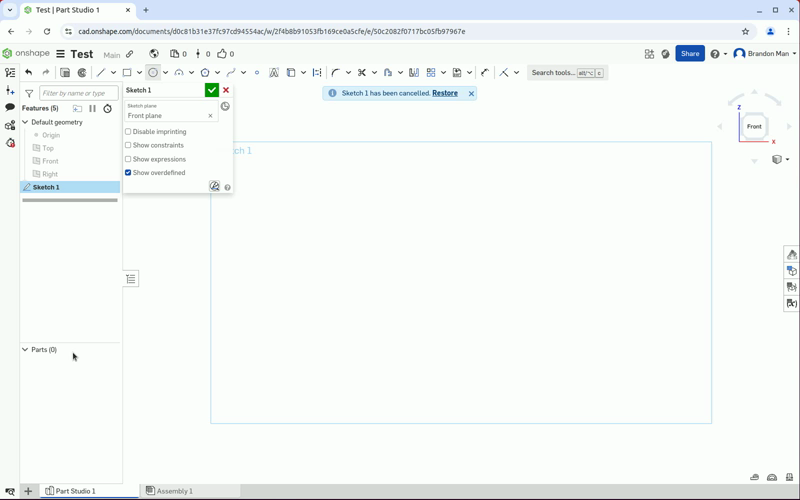
mouse_move(461, 282)
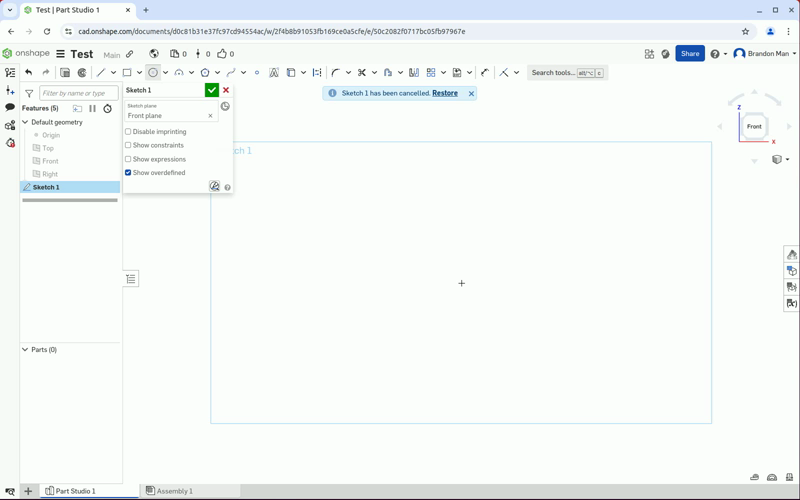
click(461, 282)
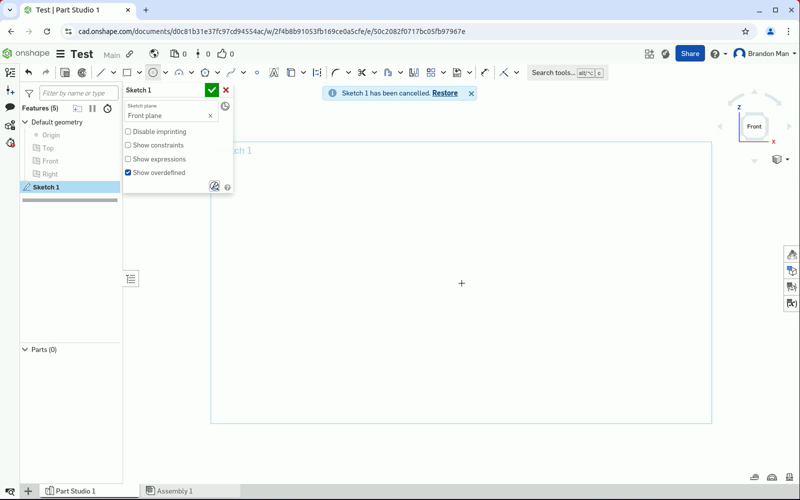
key_up(shift)
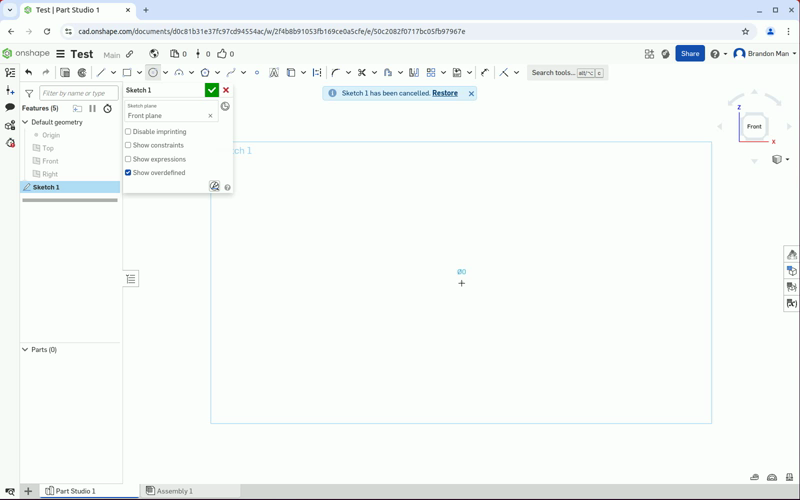
mouse_move(499, 282)
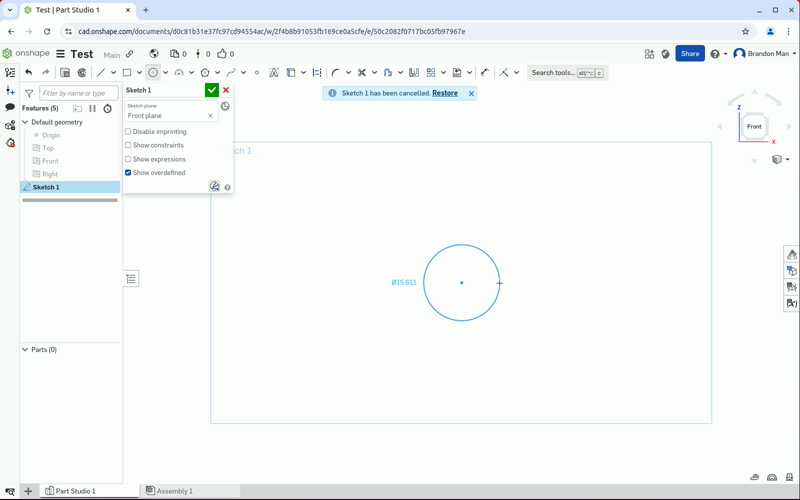
click(499, 282)
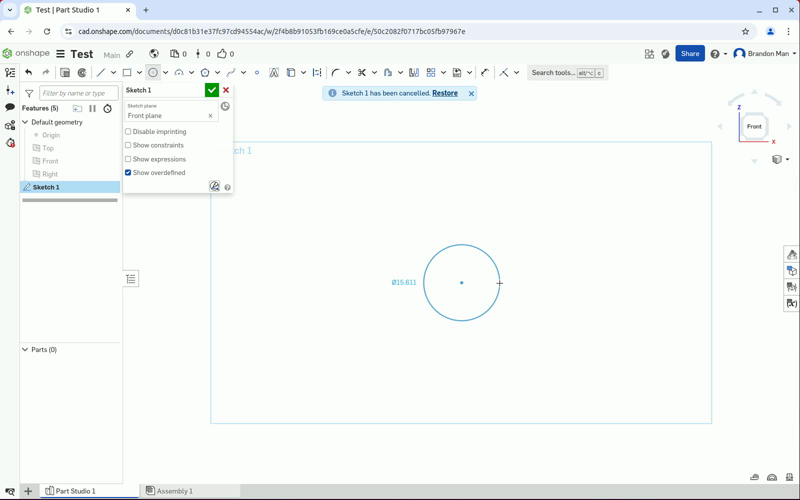
key(esc)
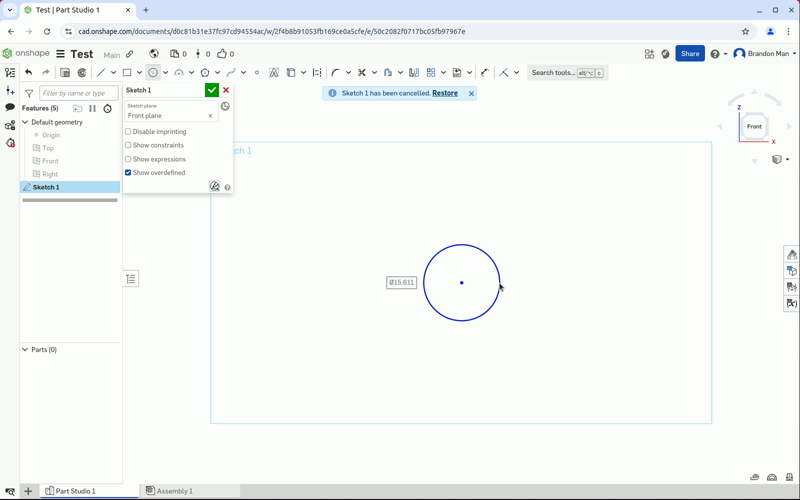
mouse_move(451, 309)
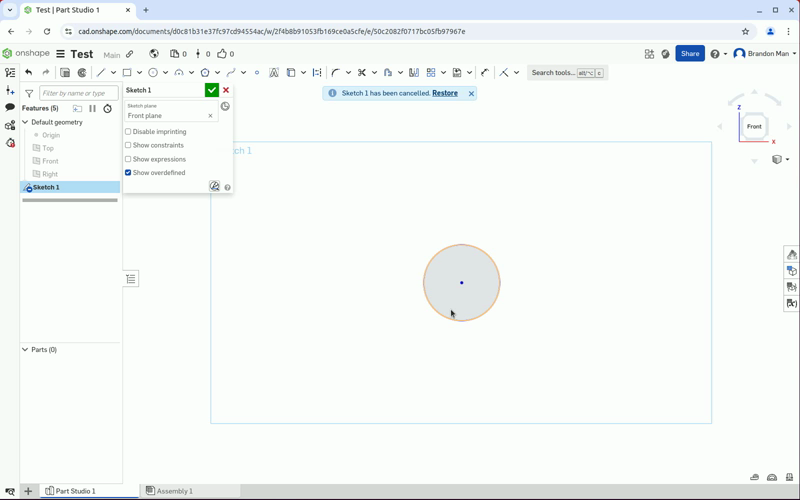
click(451, 309)
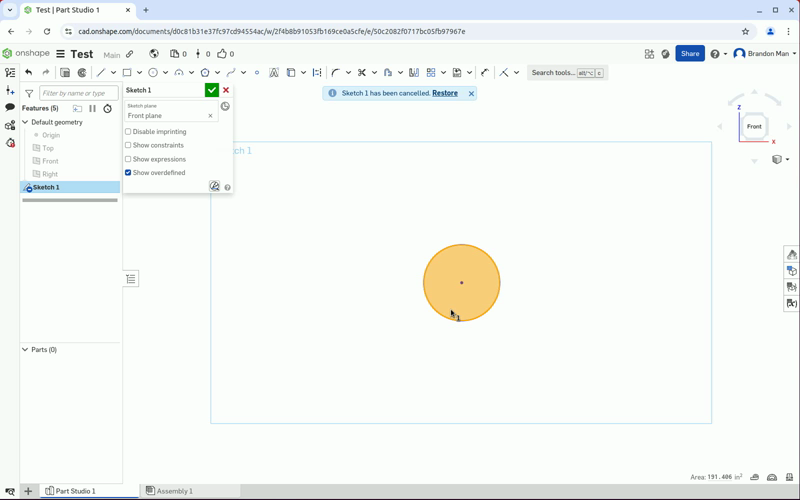
mouse_move(73, 352)
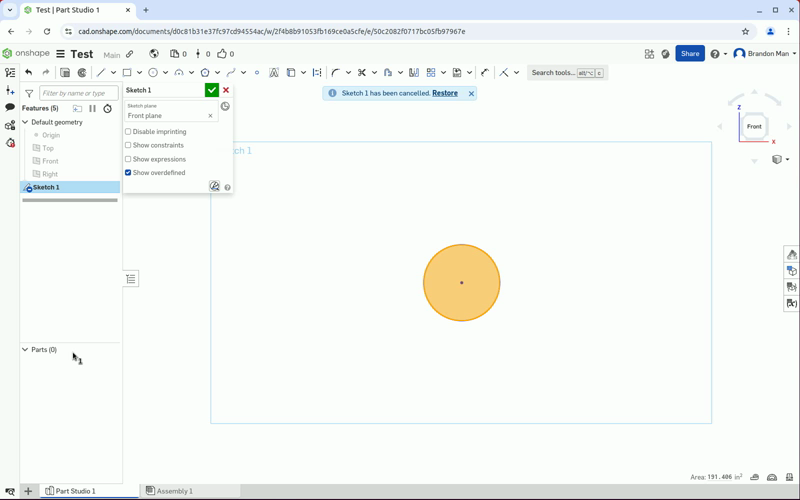
key(shift+y)
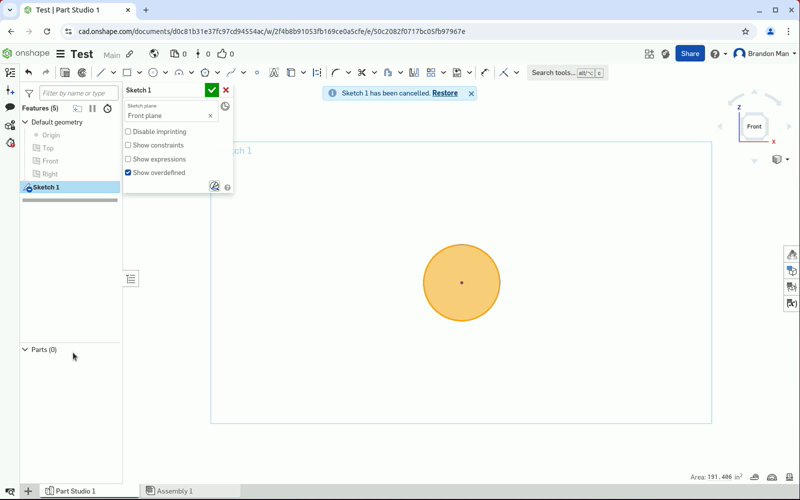
key(shift+e)
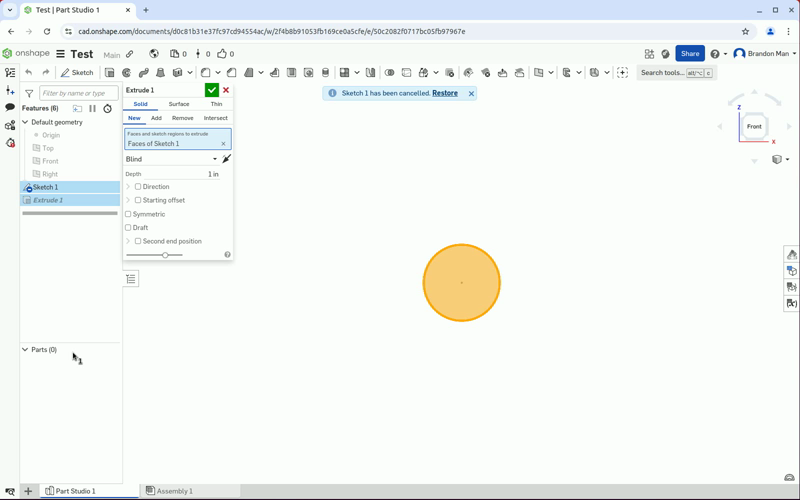
mouse_move(143, 106)
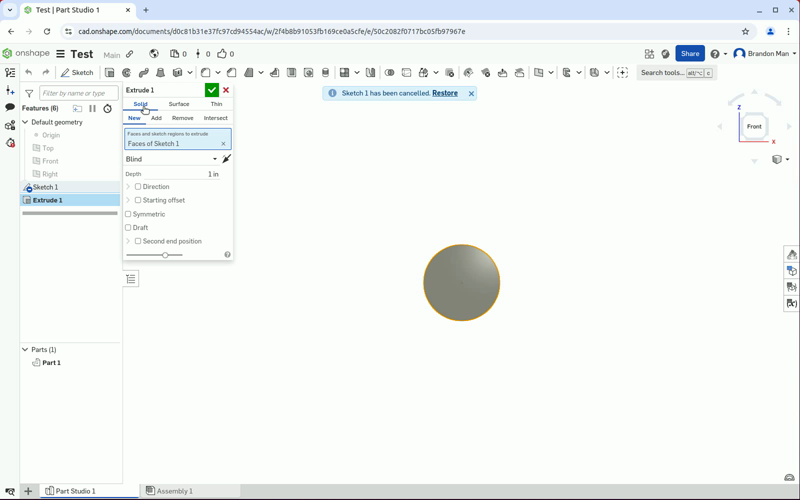
click(143, 106)
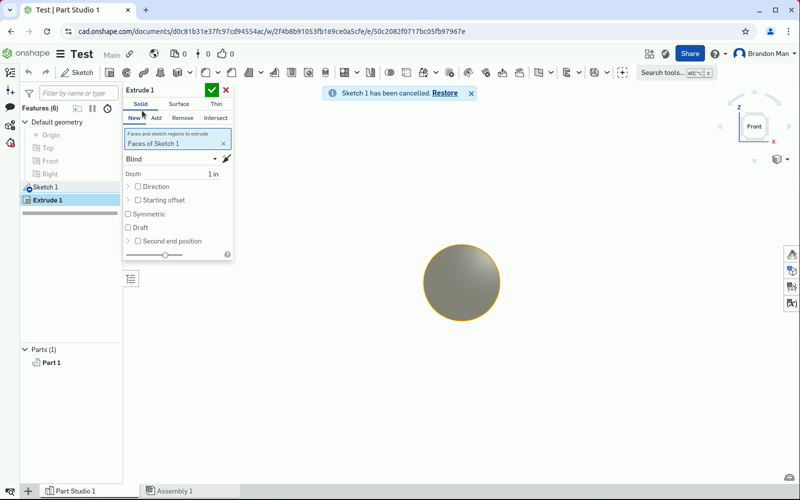
mouse_move(137, 120)
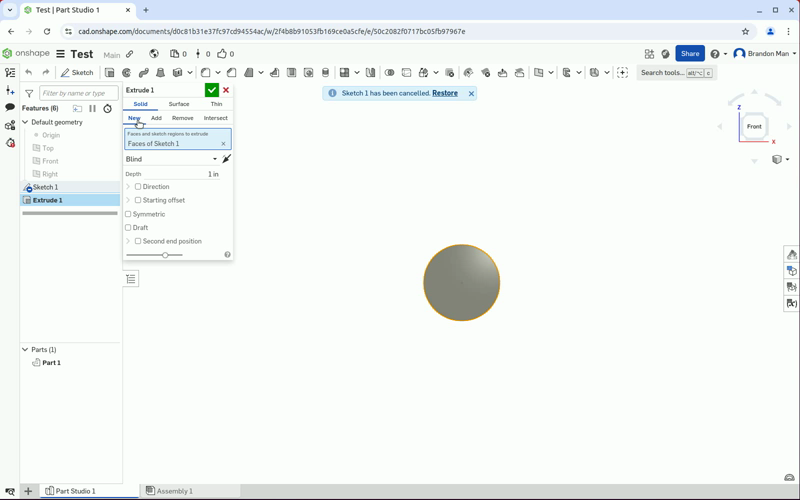
click(137, 120)
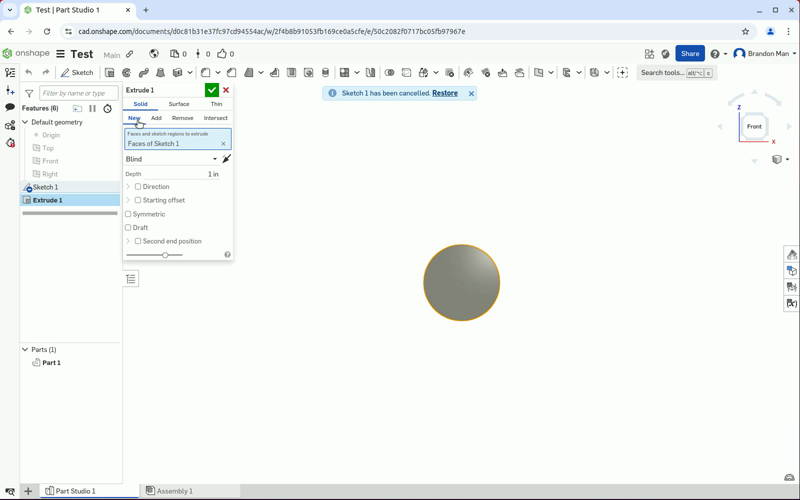
key(tab, 4)
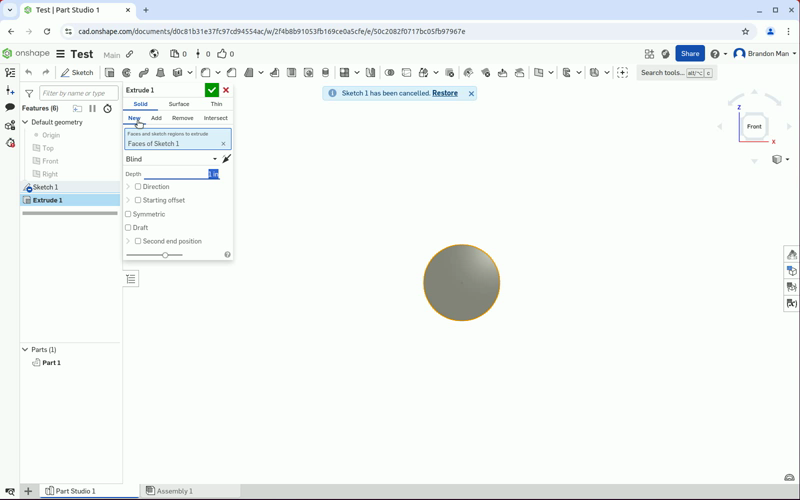
text(5.296)
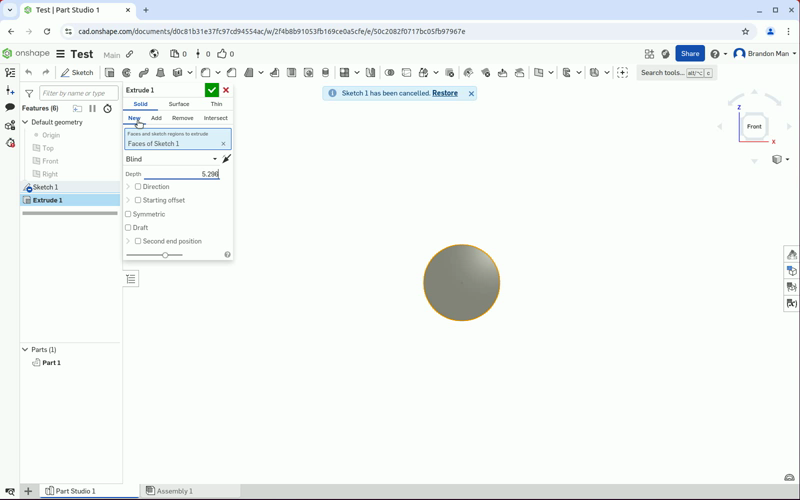
key(enter)
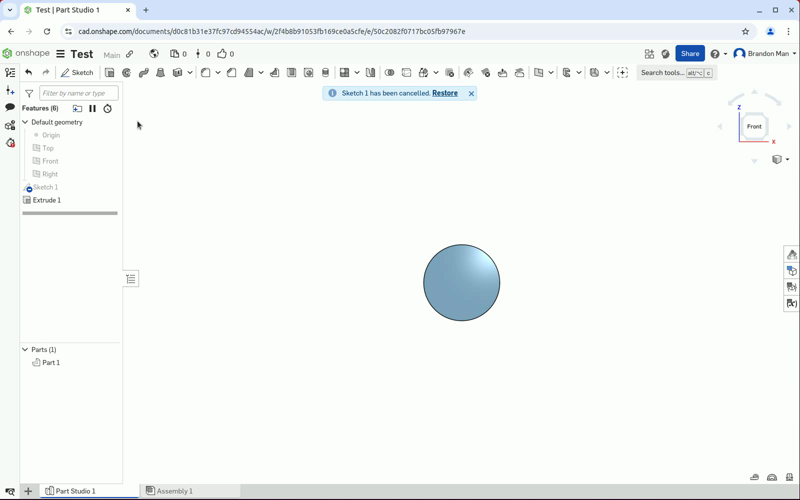
key(shift+h)
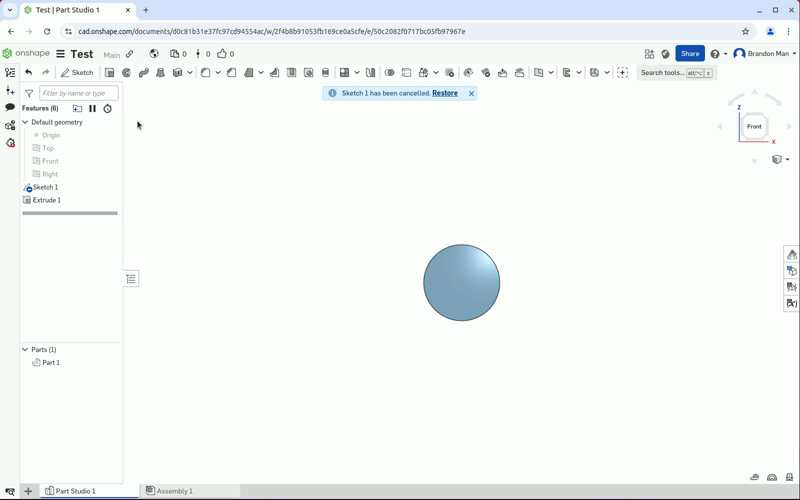
key(shift+h)
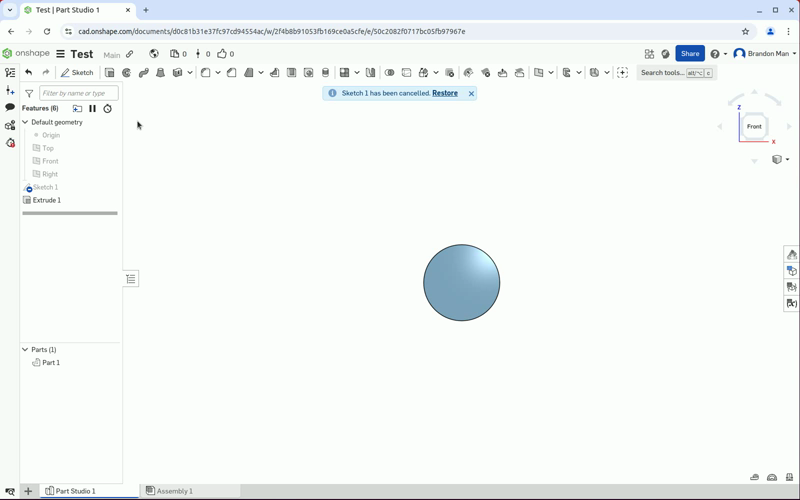
mouse_move(73, 189)
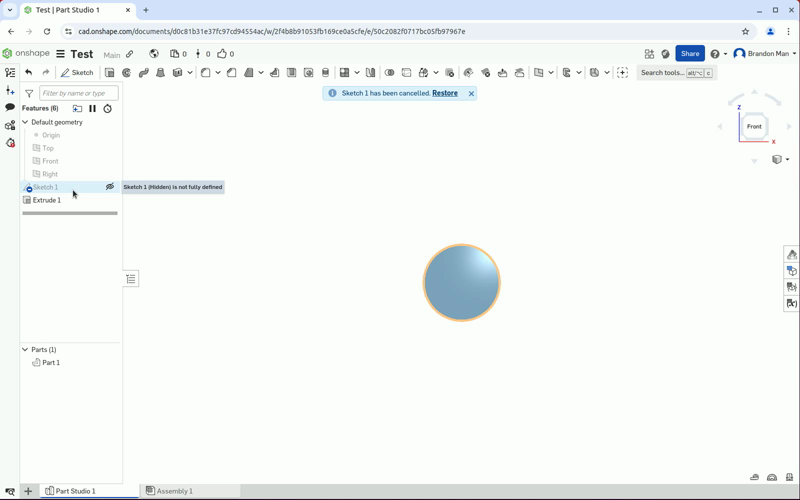
click(73, 189)
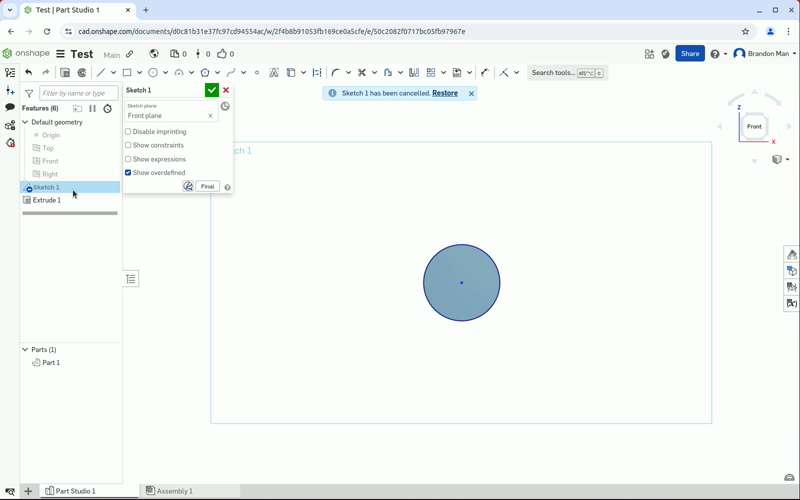
mouse_move(229, 92)
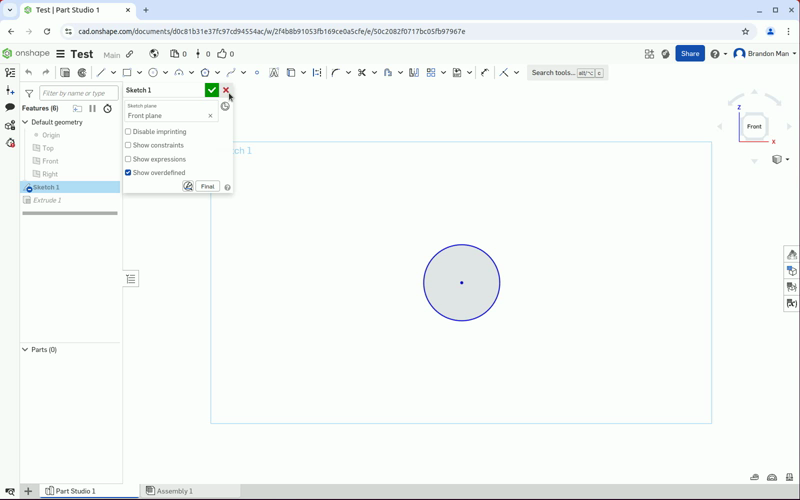
click(229, 92)
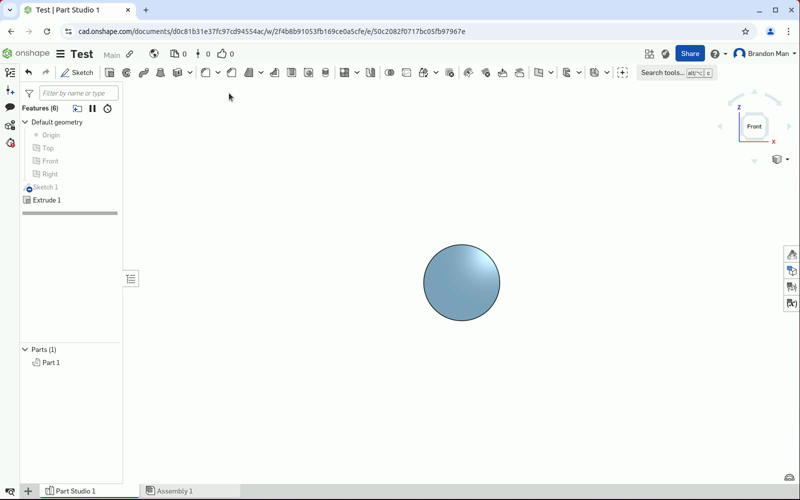
mouse_move(73, 352)
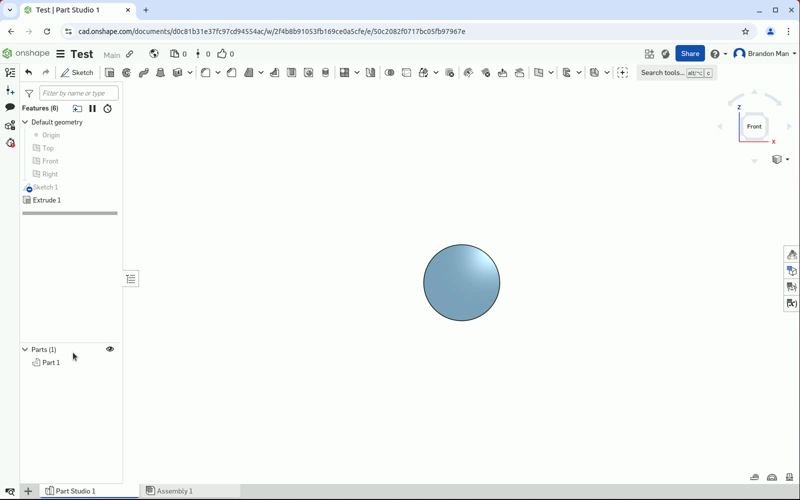
key(y)
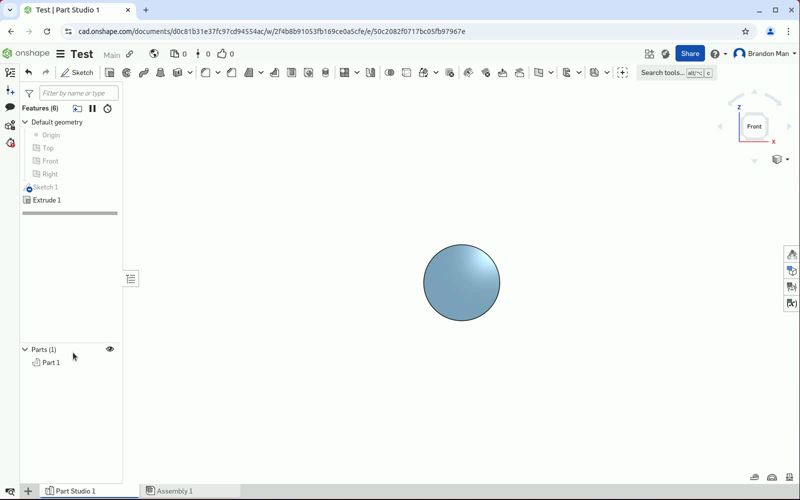
key(shift+p)
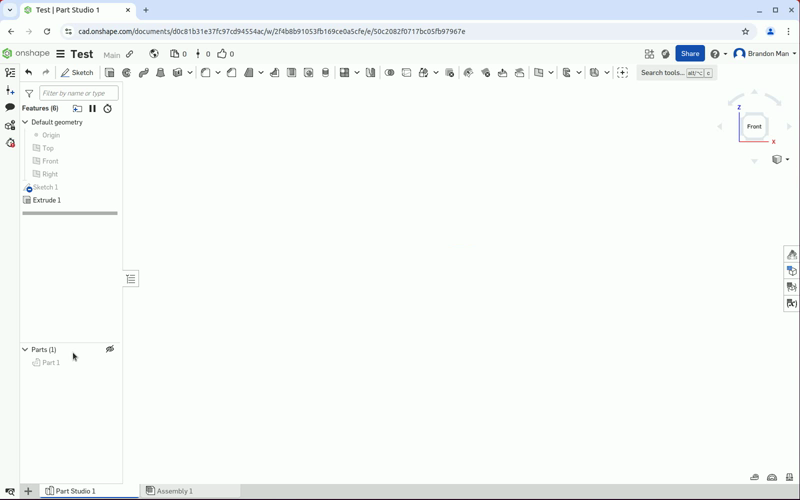
key(space)
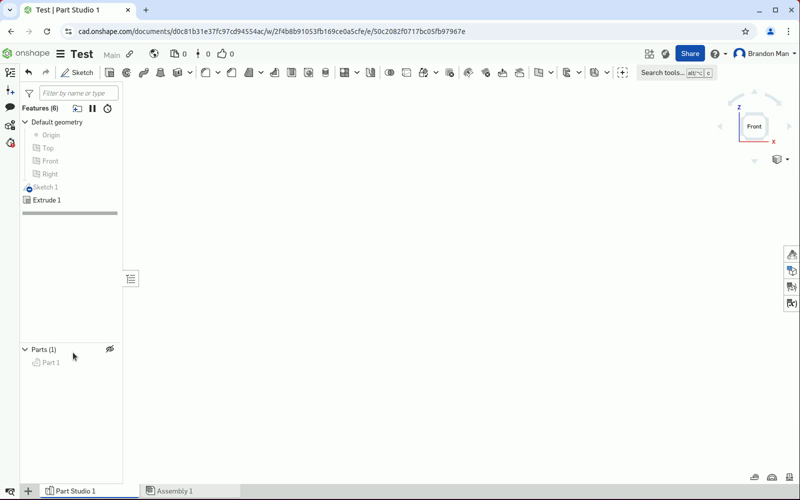
key_down(shift)
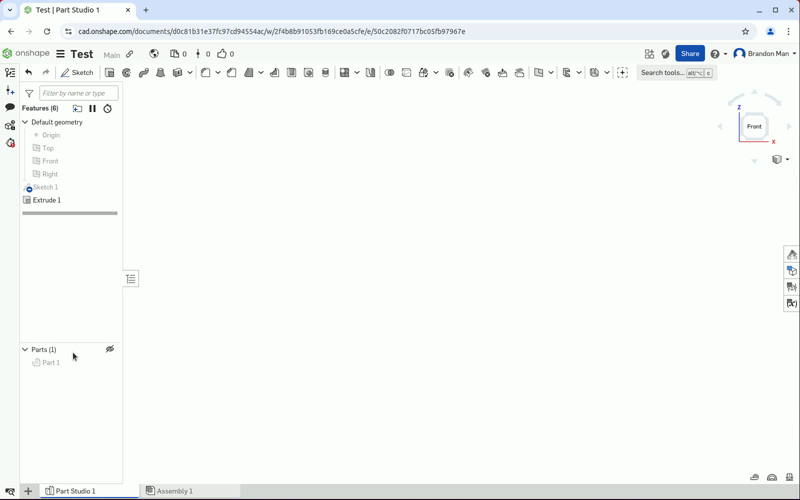
key(left)
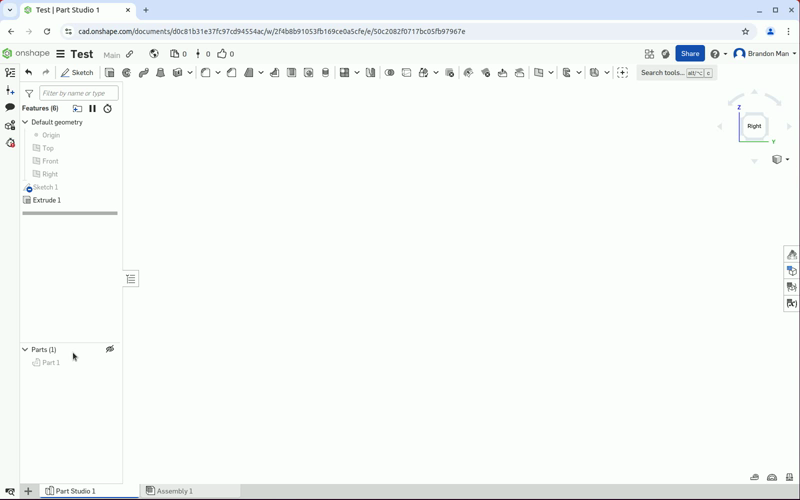
key_up(shift)
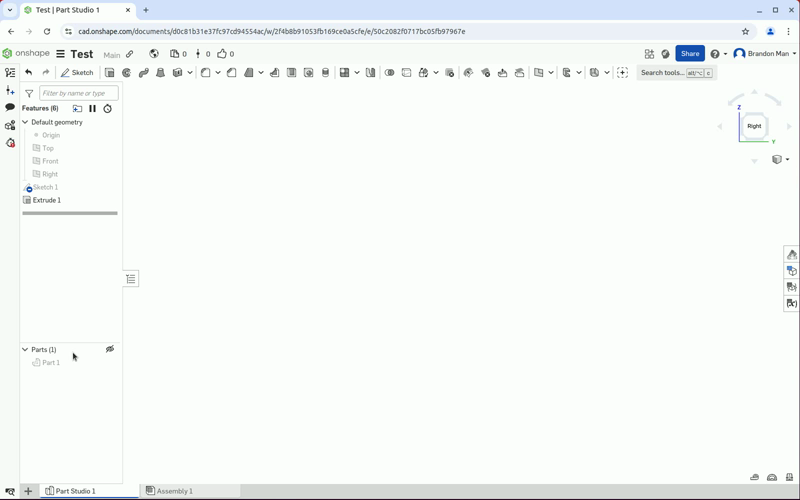
mouse_move(73, 352)
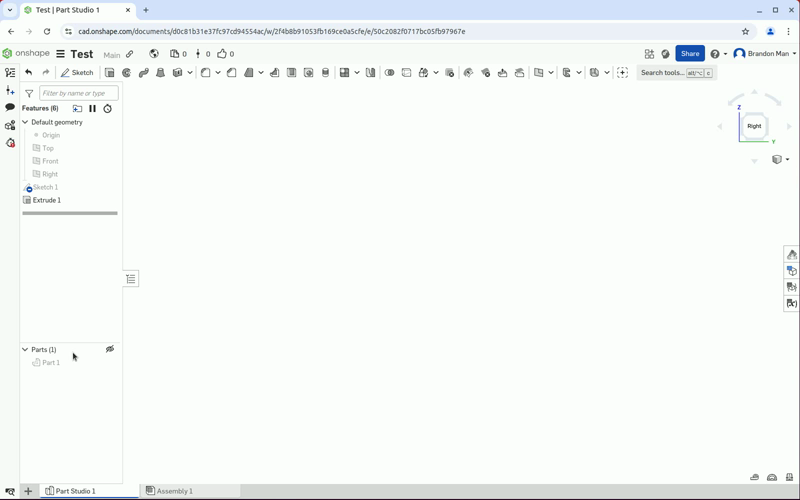
key(shift+y)
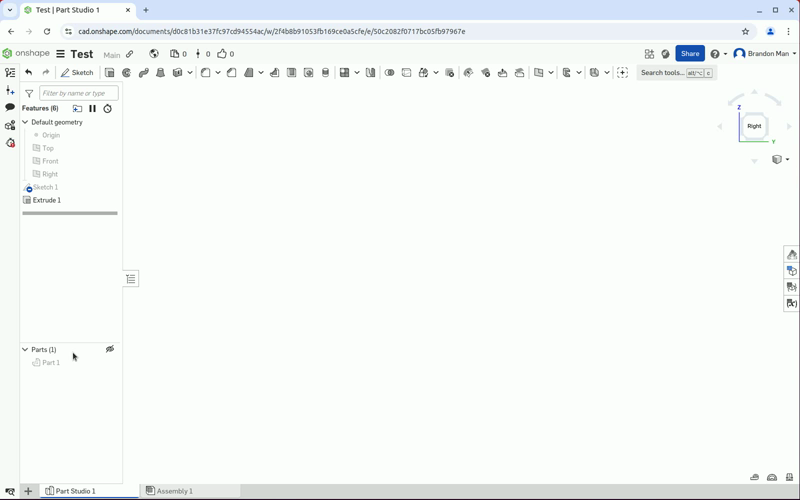
key(shift+s)
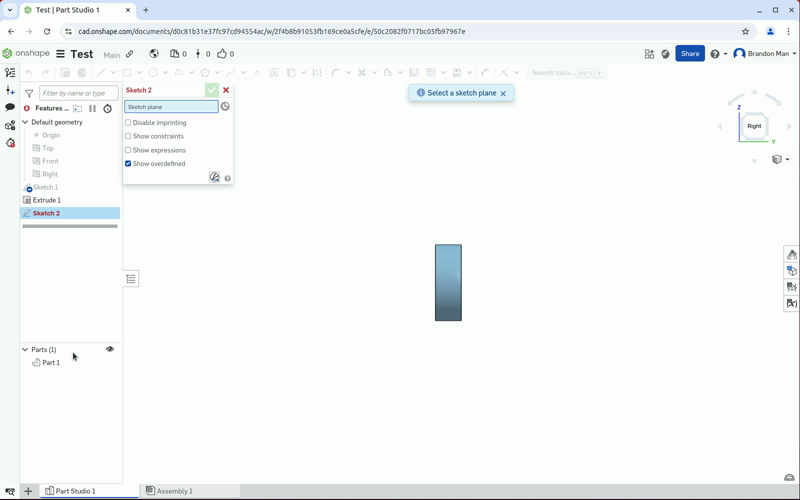
mouse_move(73, 176)
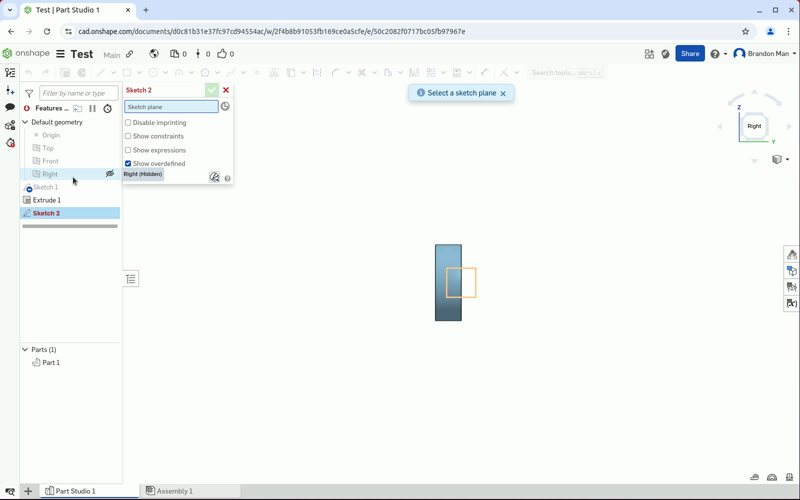
click(73, 176)
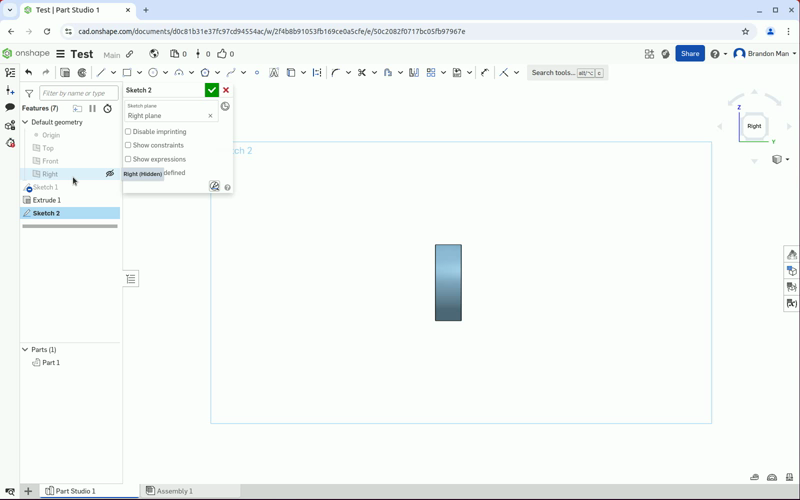
mouse_move(73, 352)
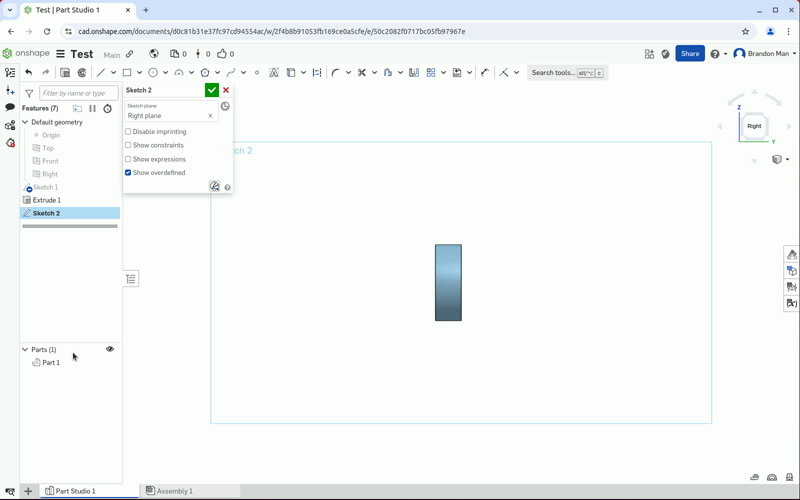
key(y)
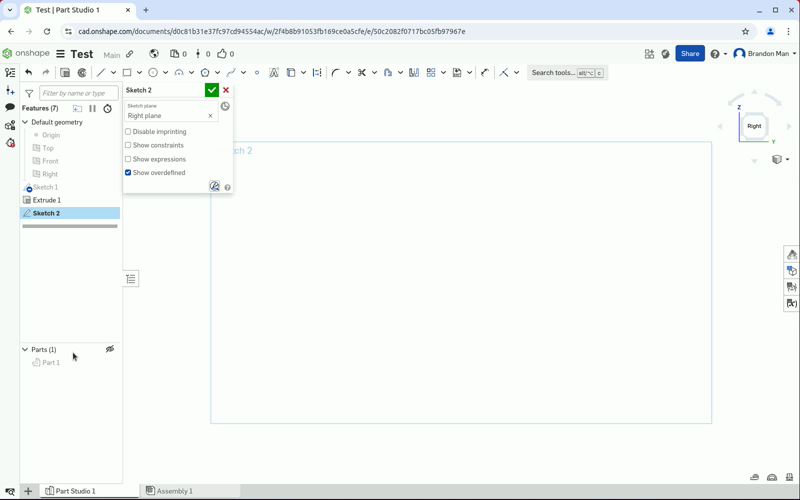
key(l)
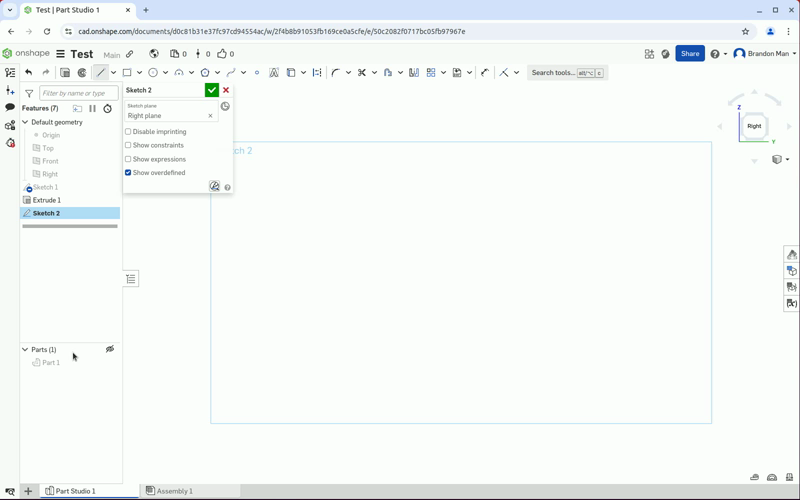
key_down(shift)
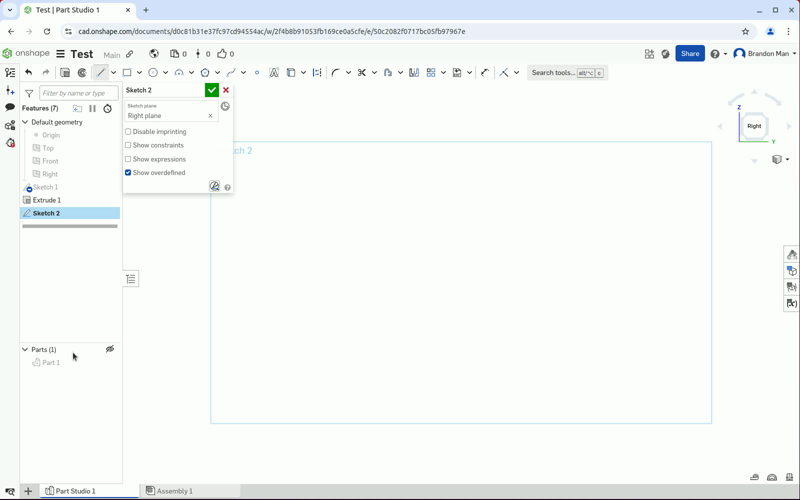
mouse_move(434, 319)
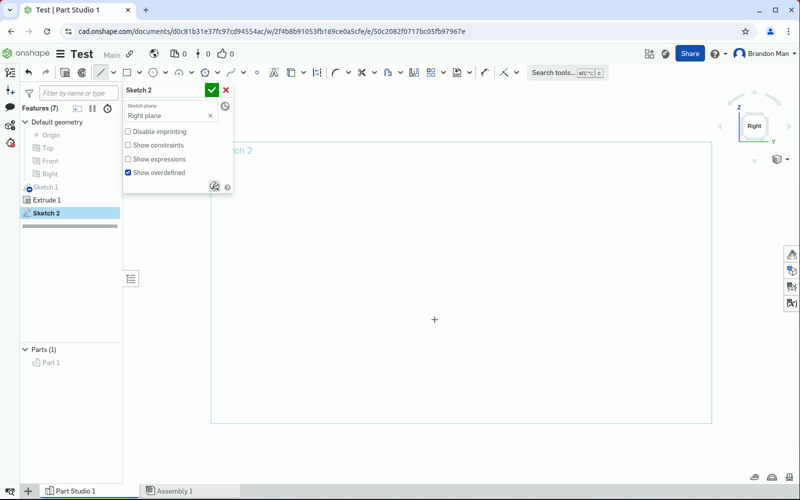
click(434, 319)
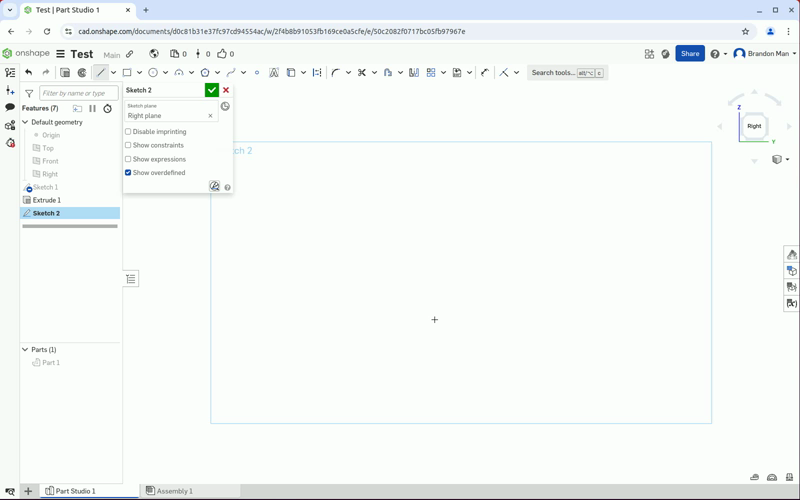
key_up(shift)
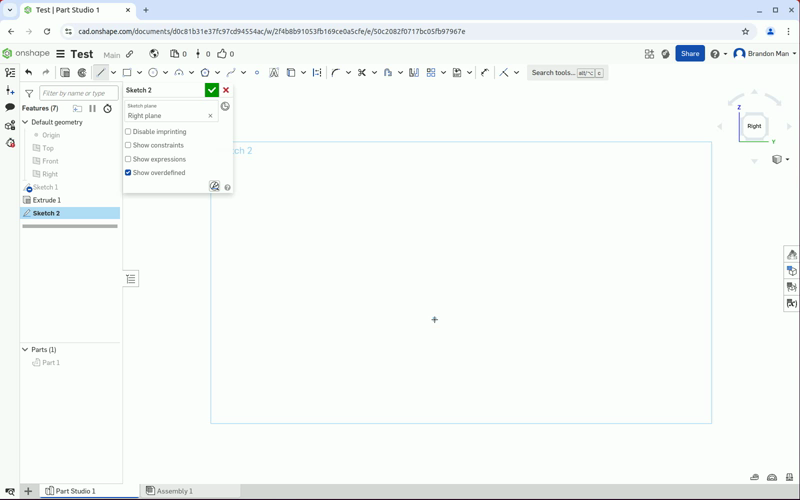
key_down(shift)
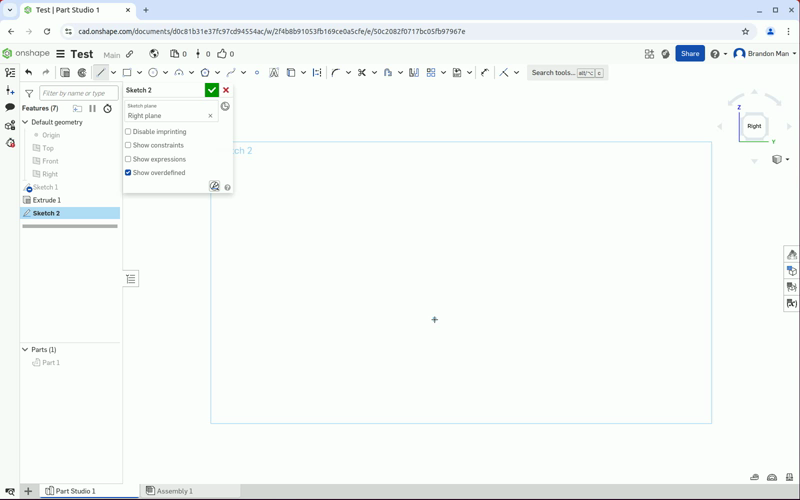
mouse_move(464, 319)
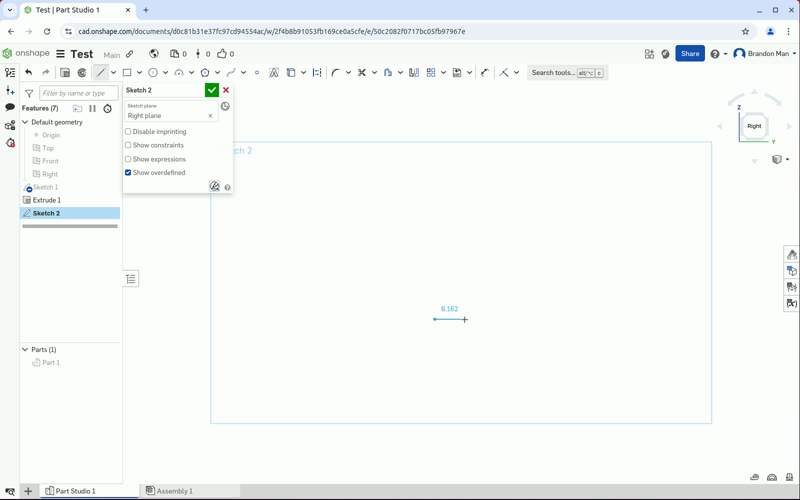
mouse_move(461, 319)
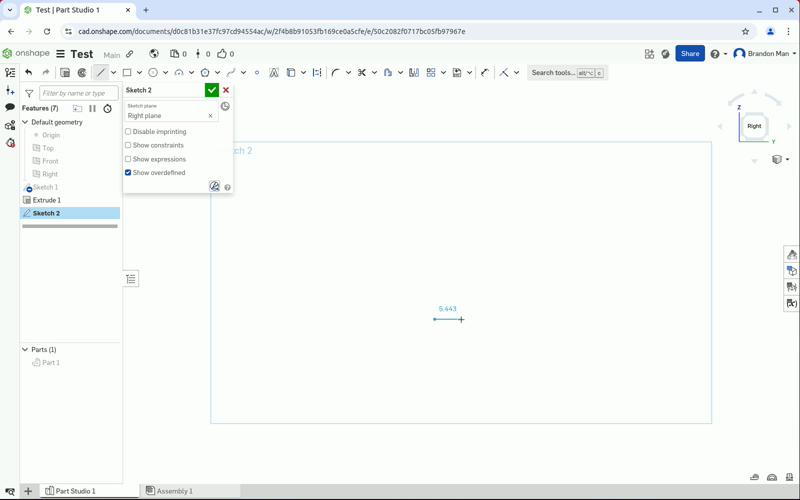
click(461, 319)
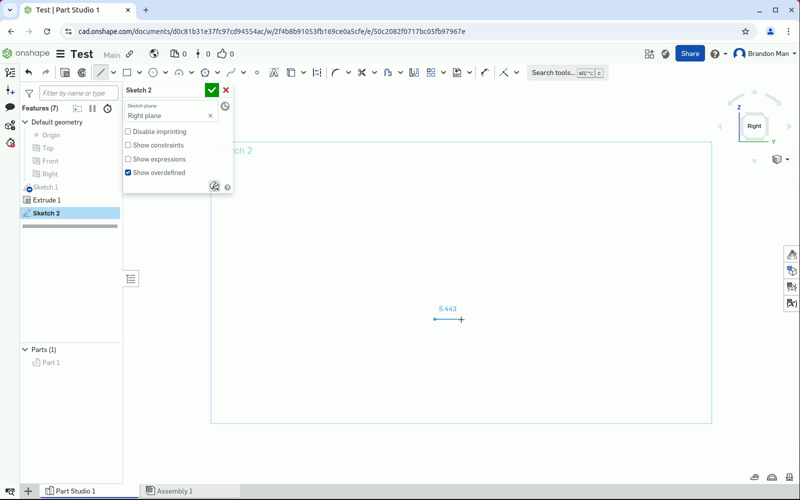
key_up(shift)
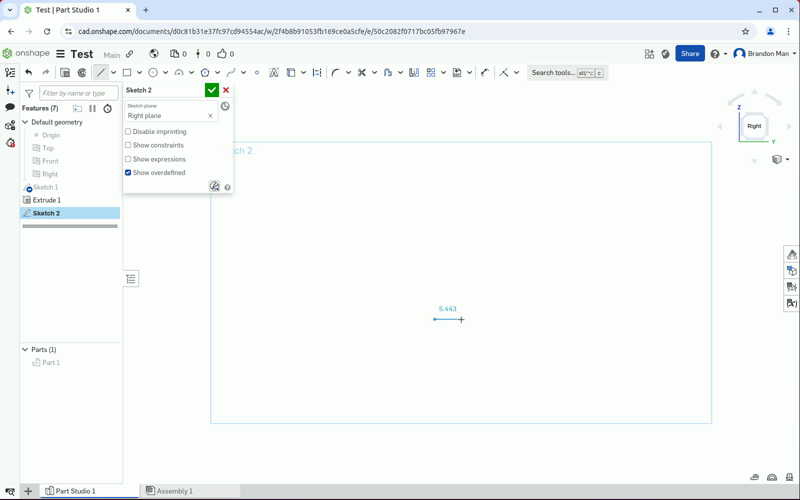
key_down(shift)
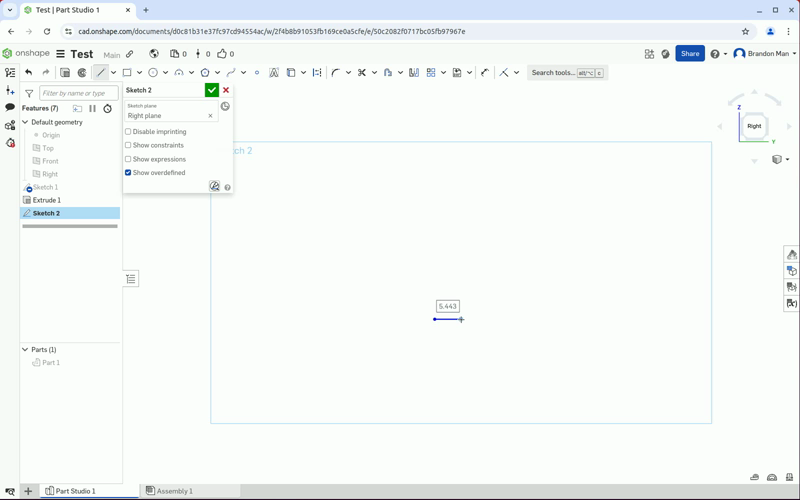
mouse_move(491, 319)
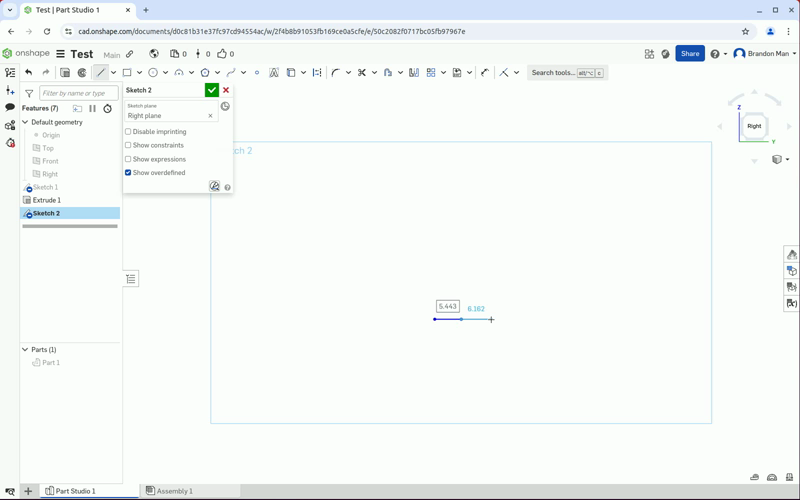
mouse_move(434, 282)
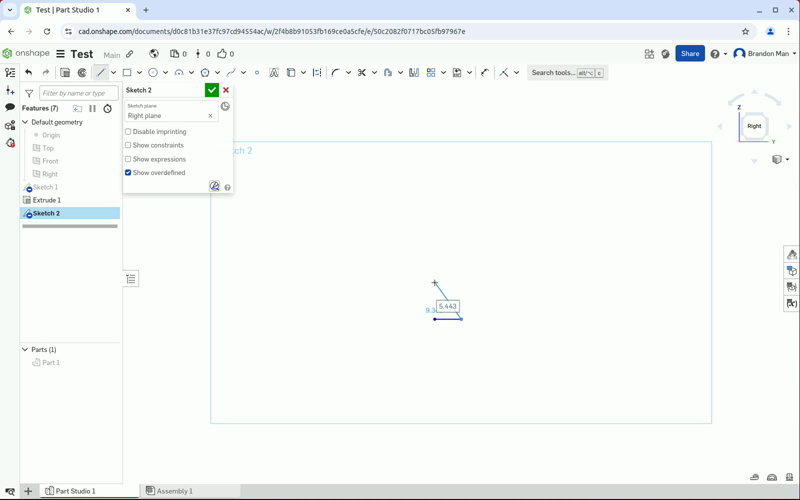
click(434, 282)
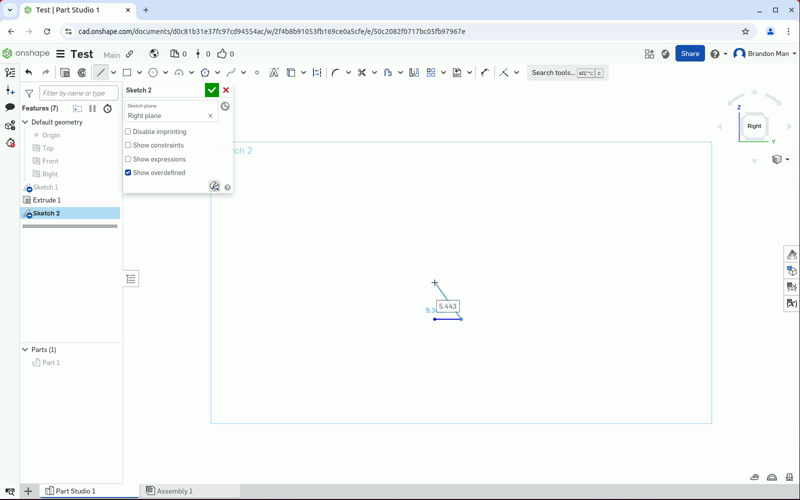
key_up(shift)
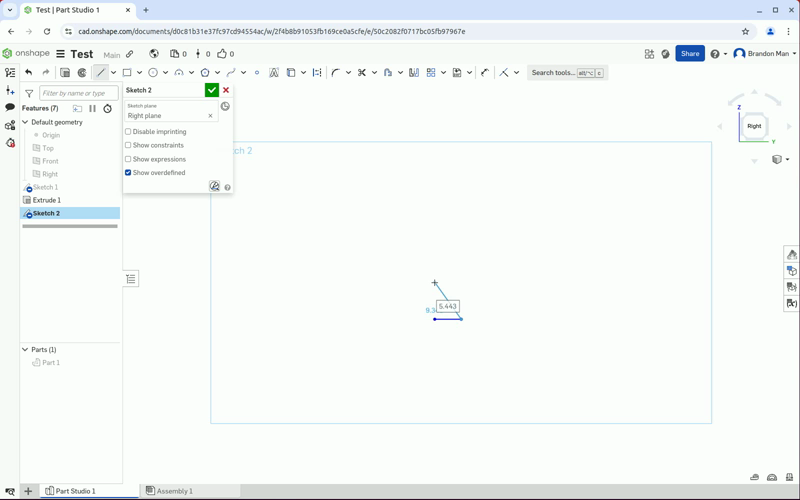
mouse_move(464, 282)
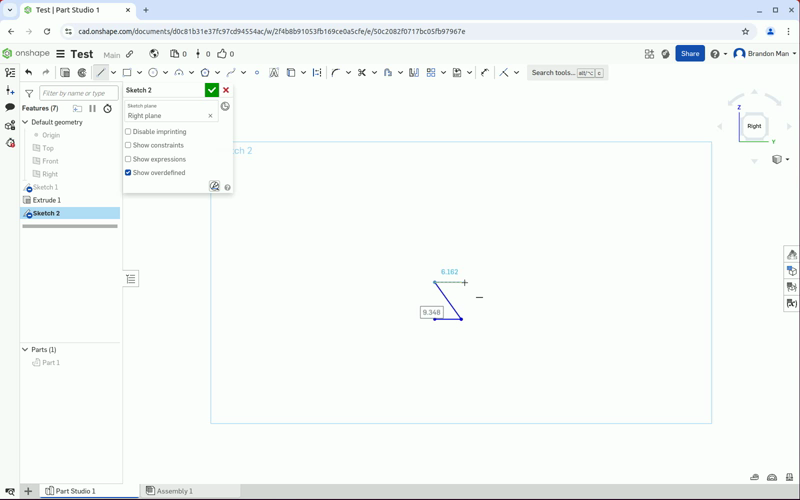
key_down(shift)
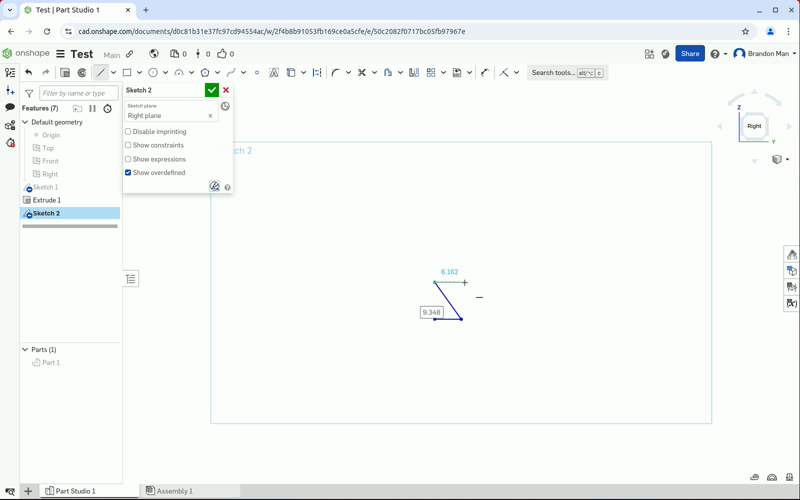
mouse_move(434, 319)
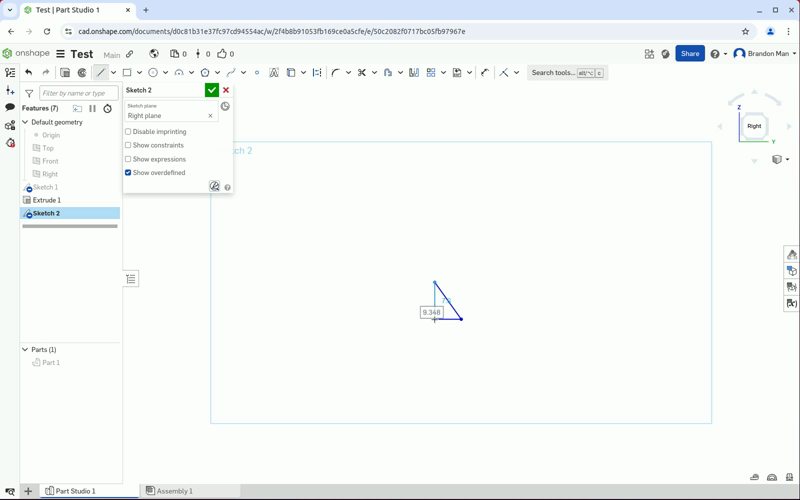
key_up(shift)
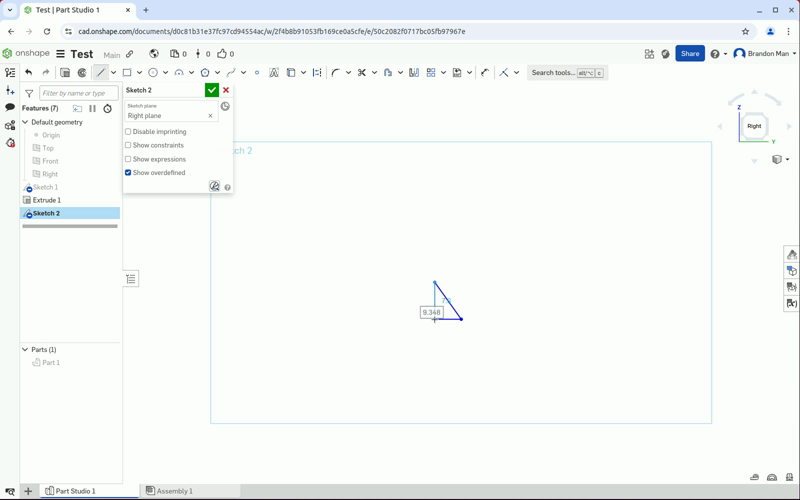
click(434, 319)
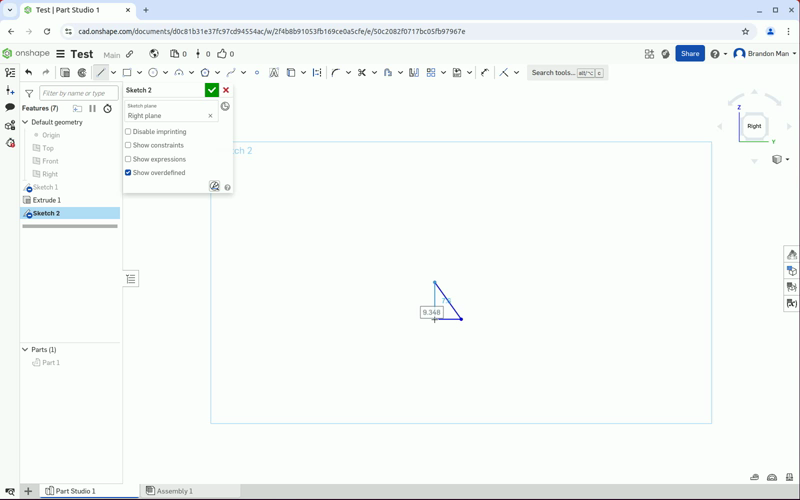
key(esc)
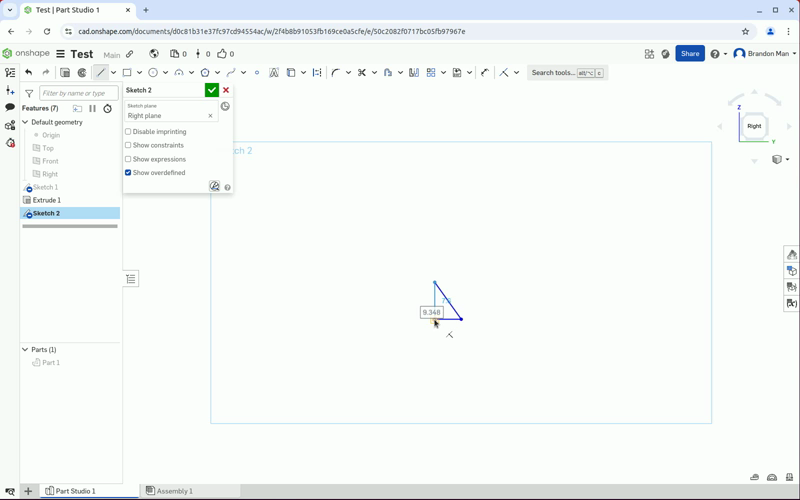
mouse_move(437, 302)
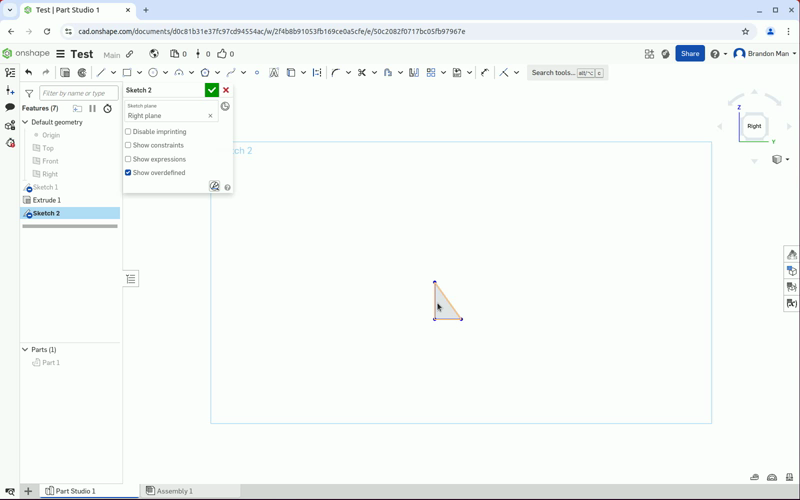
scroll(6)
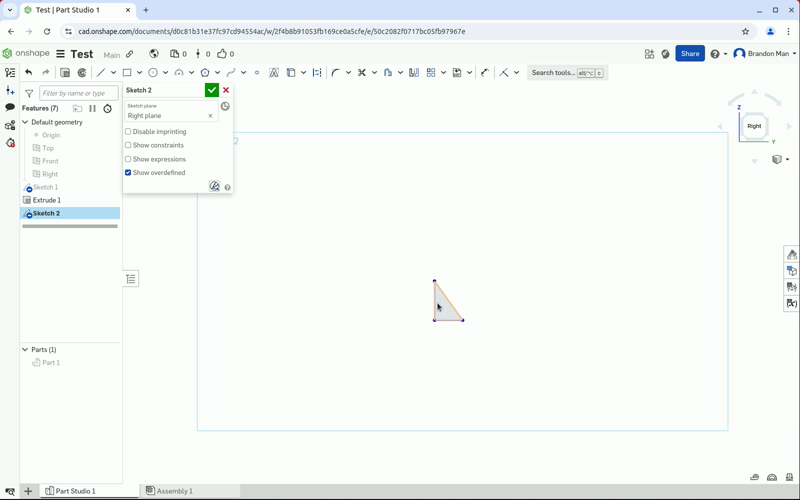
scroll(6)
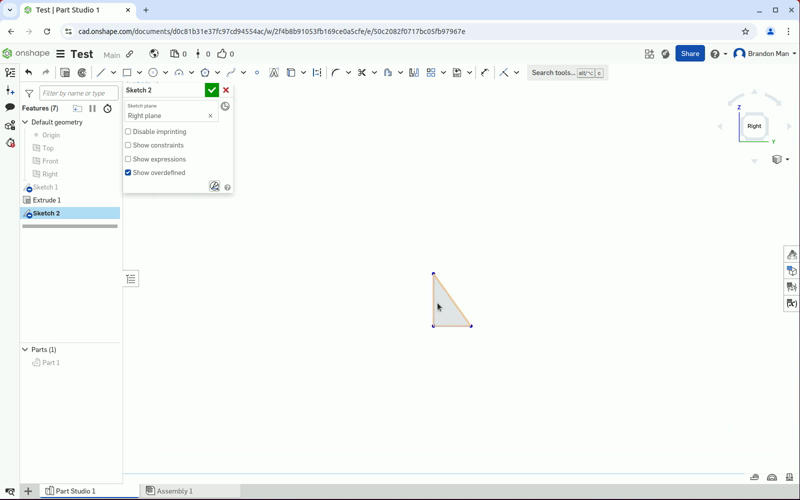
scroll(6)
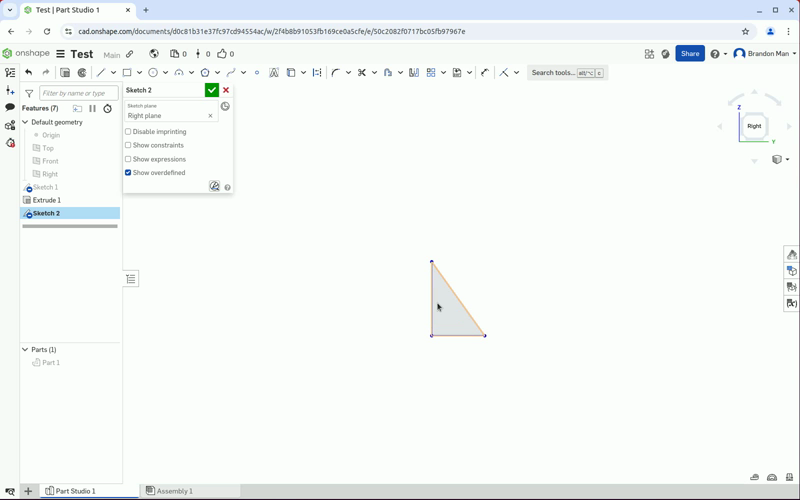
scroll(6)
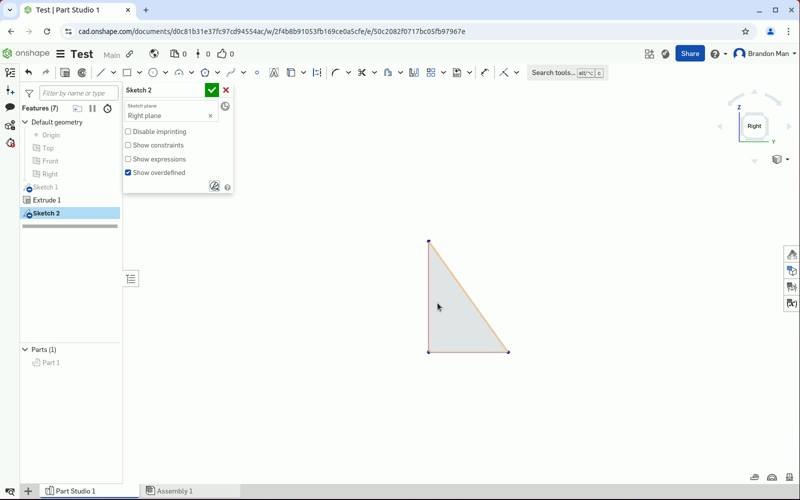
scroll(6)
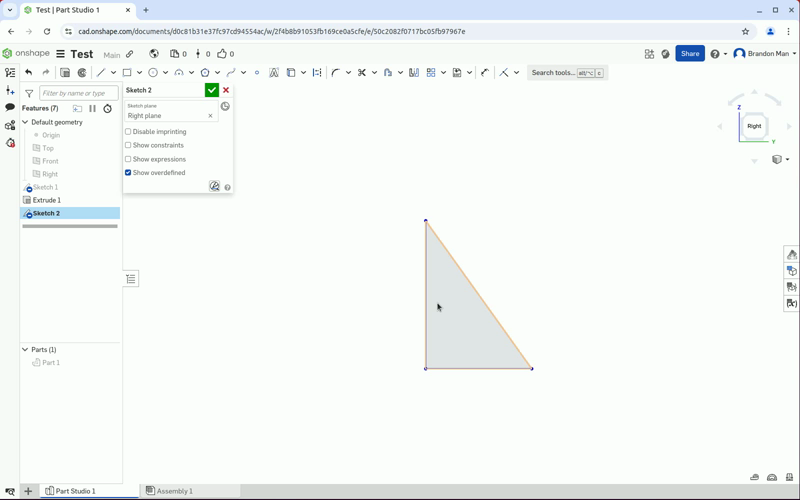
scroll(6)
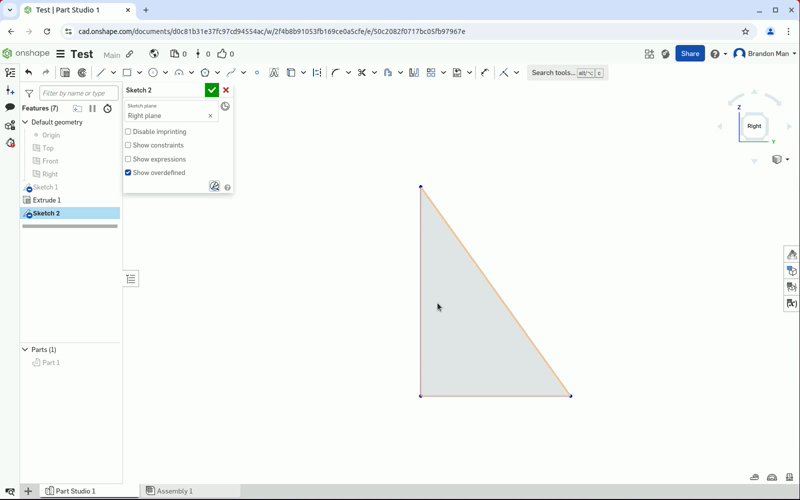
scroll(6)
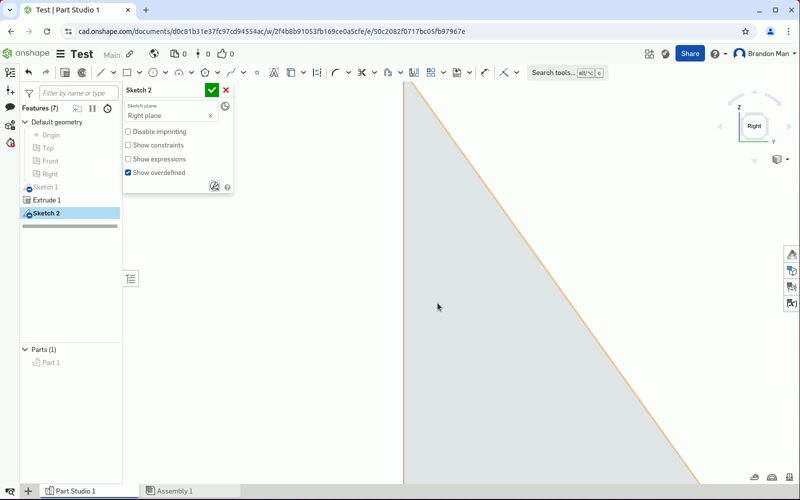
click(437, 302)
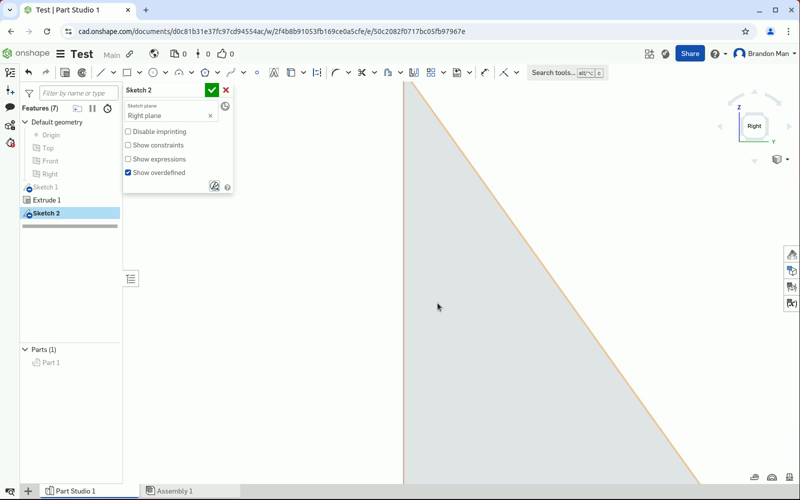
scroll(-6)
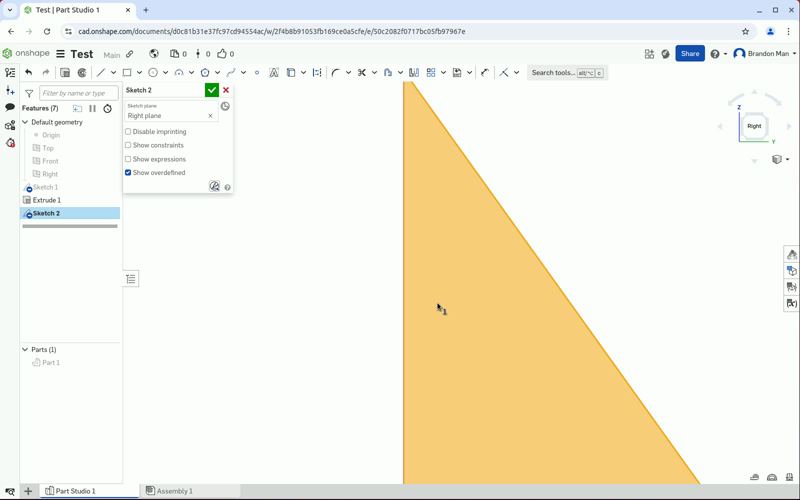
scroll(-6)
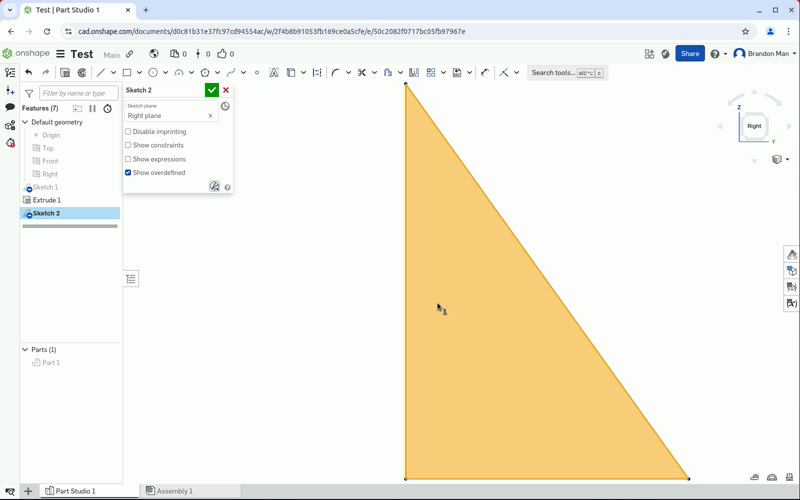
scroll(-6)
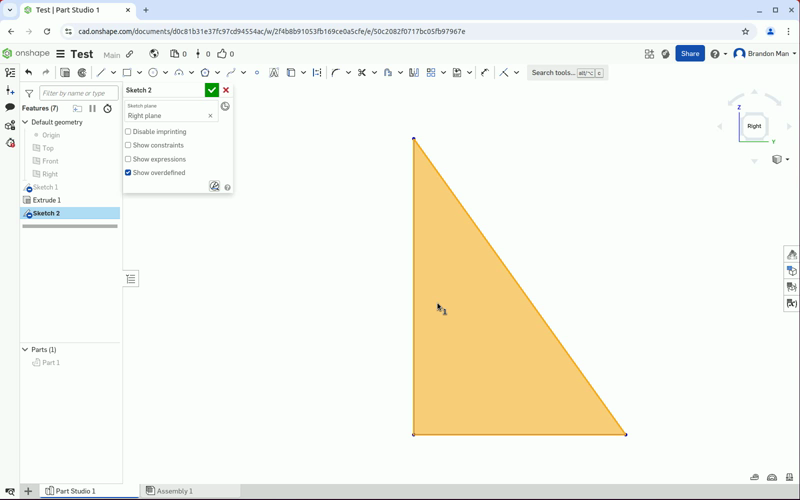
scroll(-6)
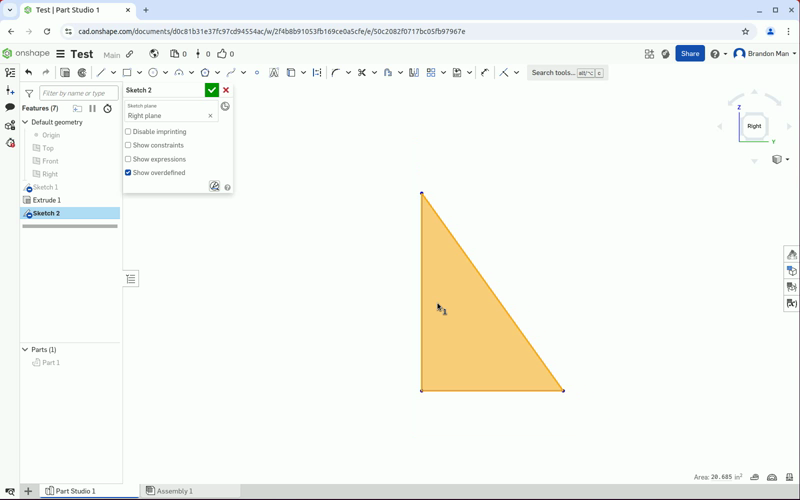
scroll(-6)
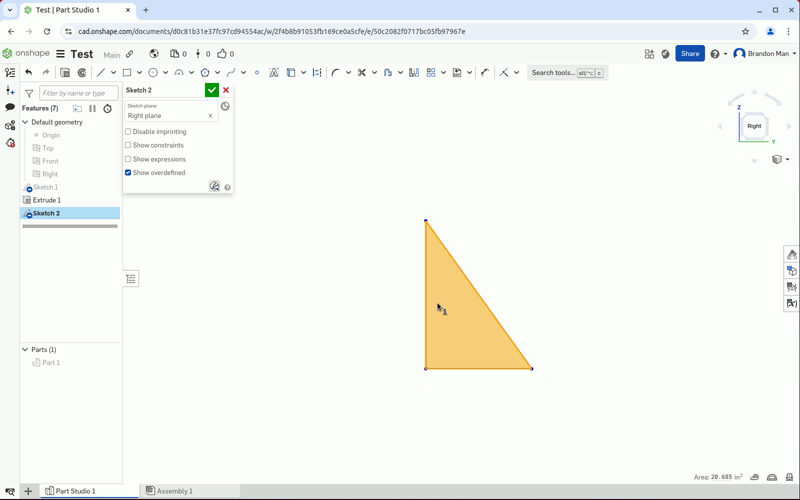
scroll(-6)
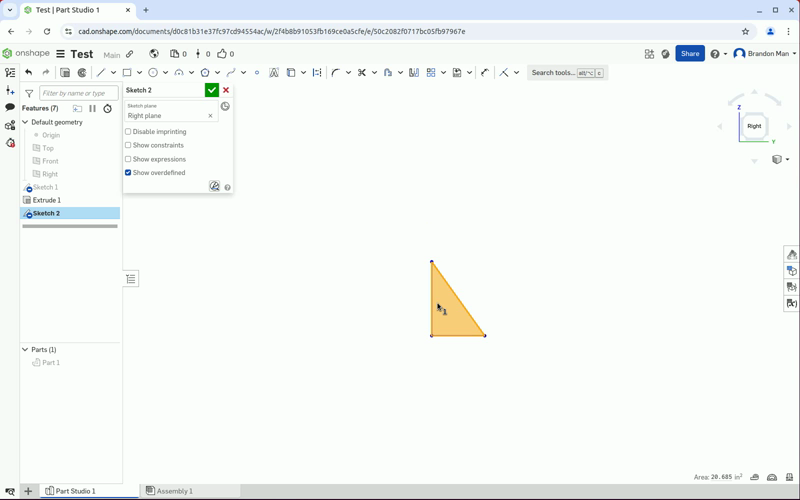
scroll(-6)
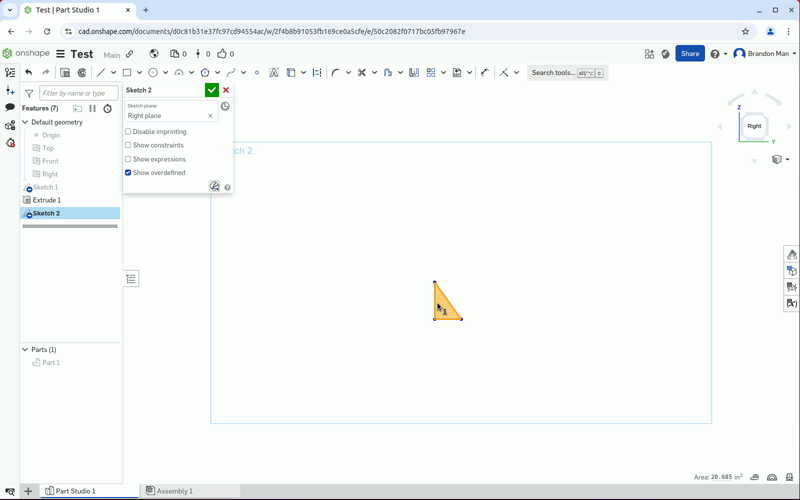
mouse_move(73, 352)
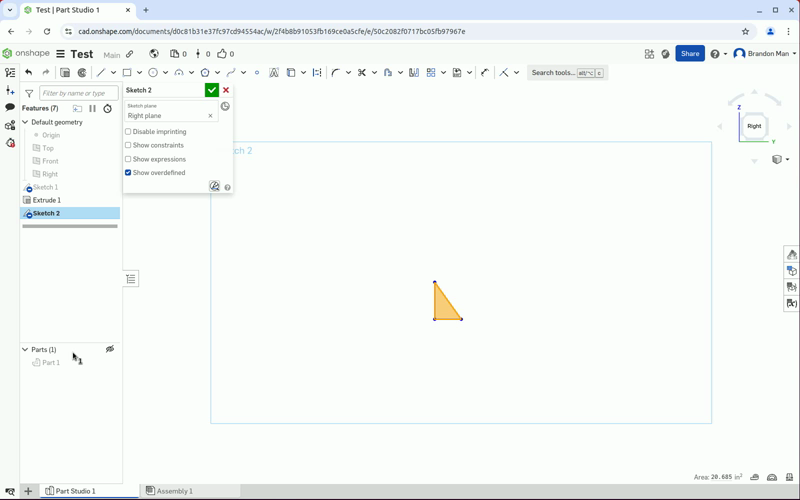
key(shift+y)
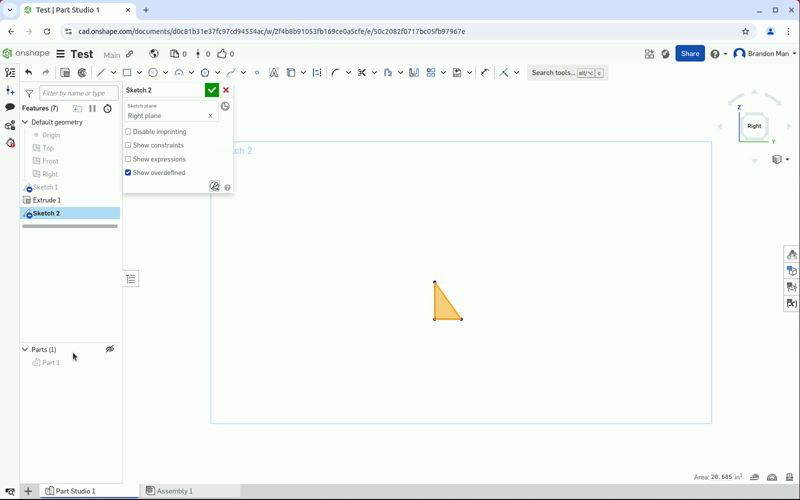
key(shift+e)
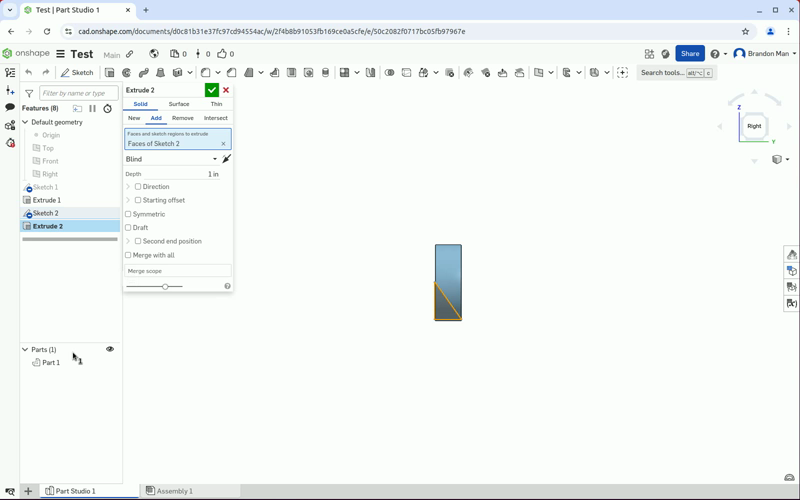
mouse_move(143, 106)
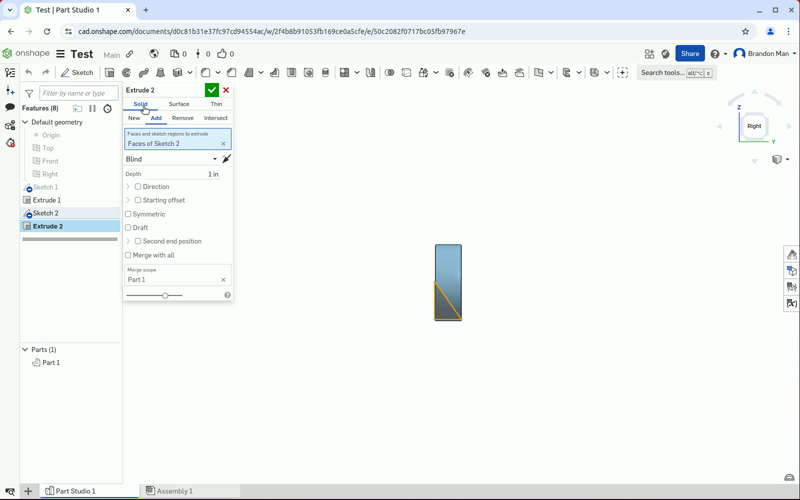
click(143, 106)
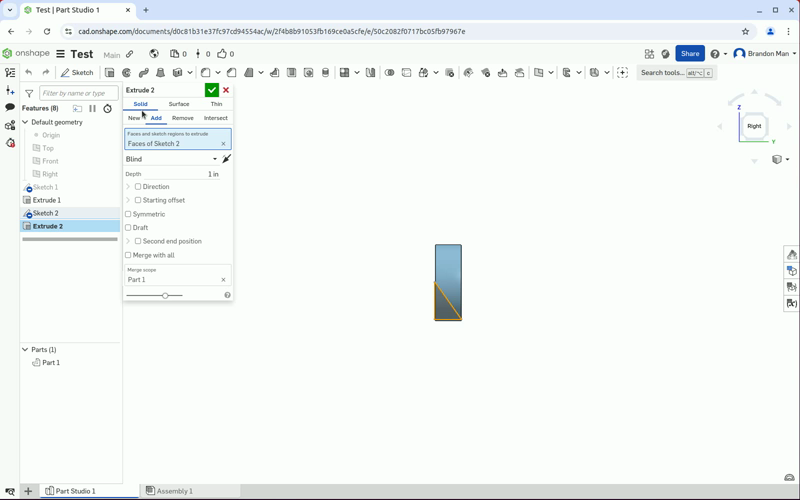
mouse_move(137, 120)
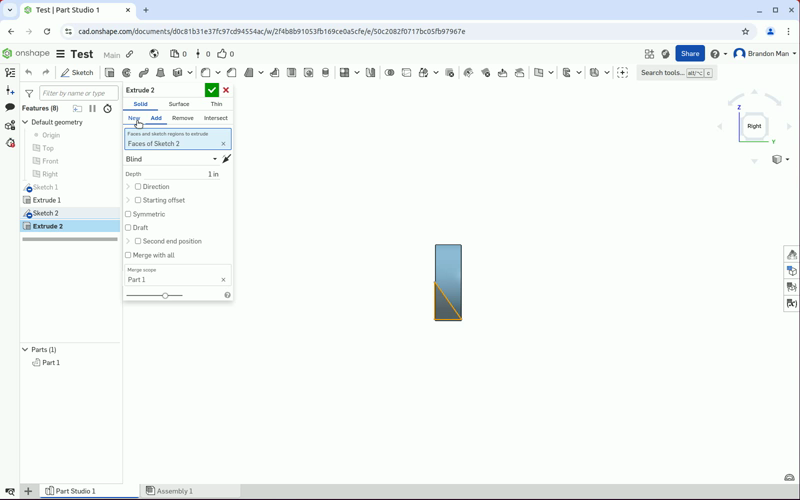
click(137, 120)
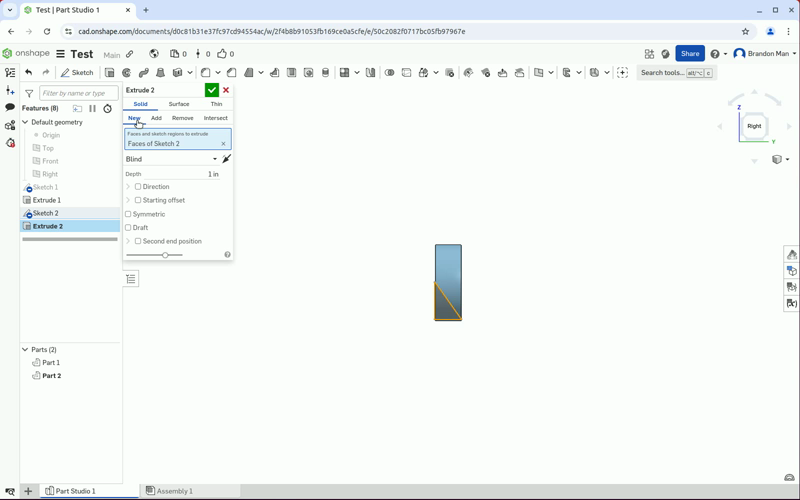
key(tab, 4)
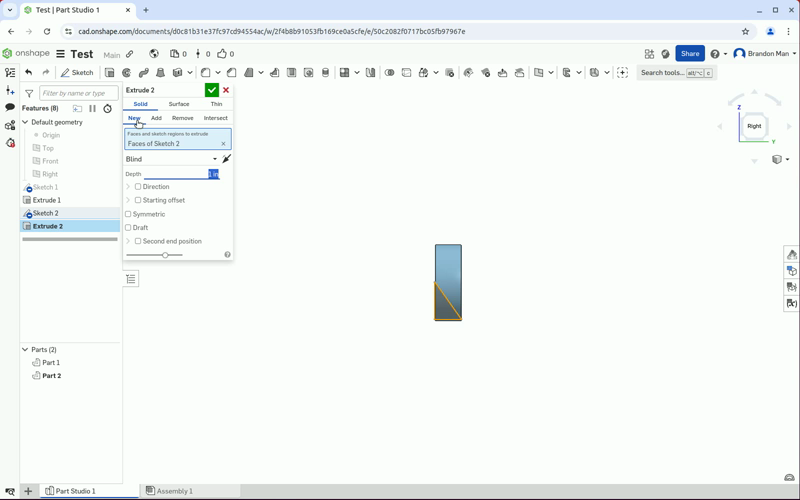
text(13.239)
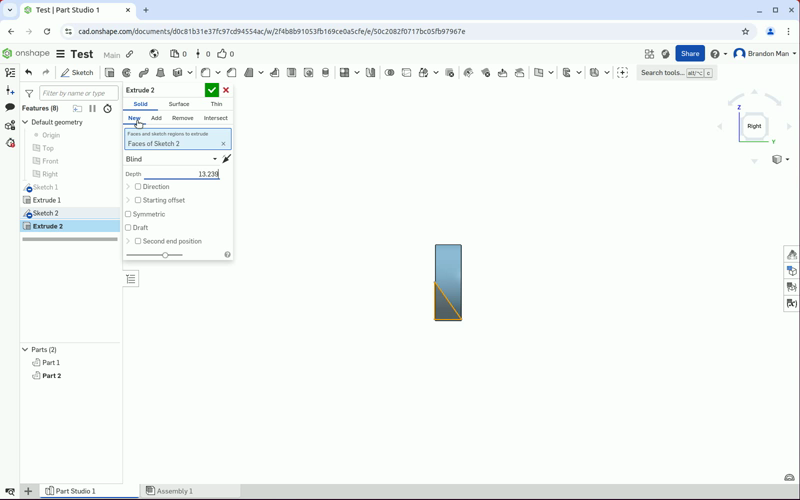
key(enter)
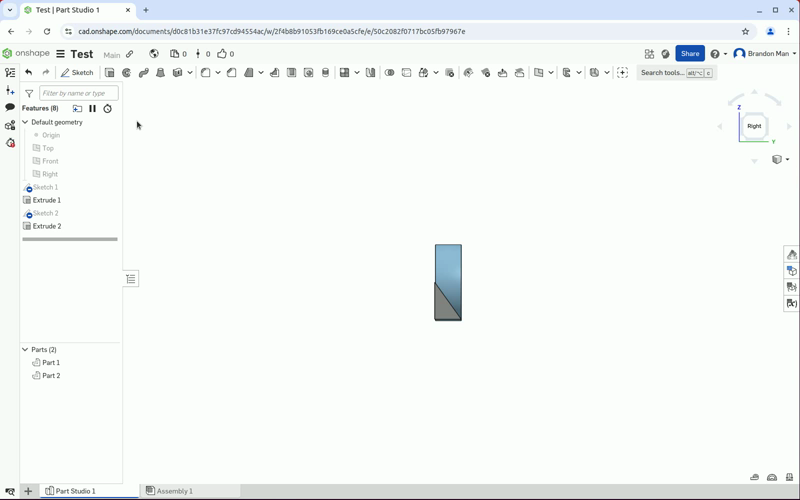
key(shift+h)
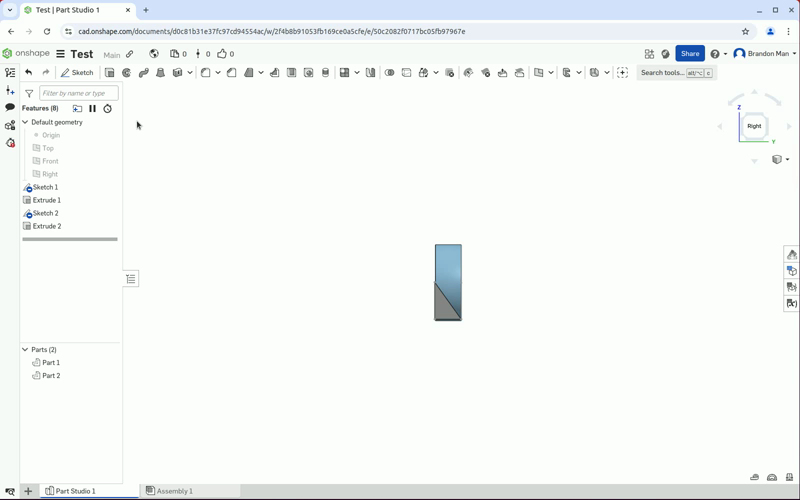
key(shift+h)
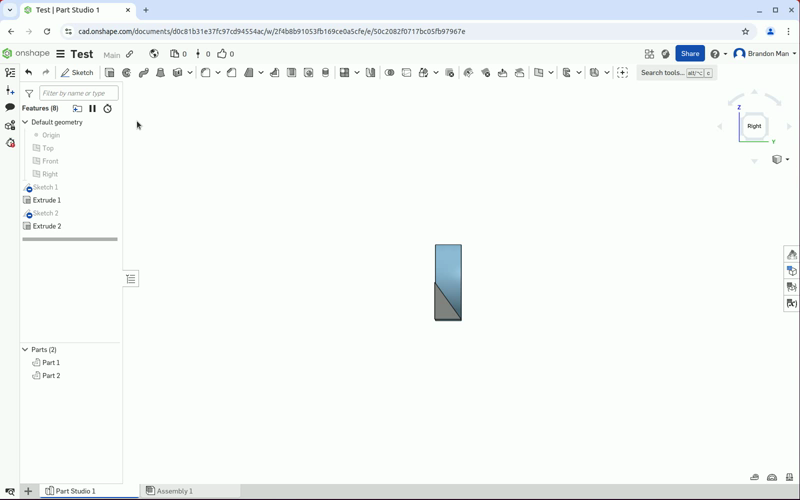
mouse_move(73, 189)
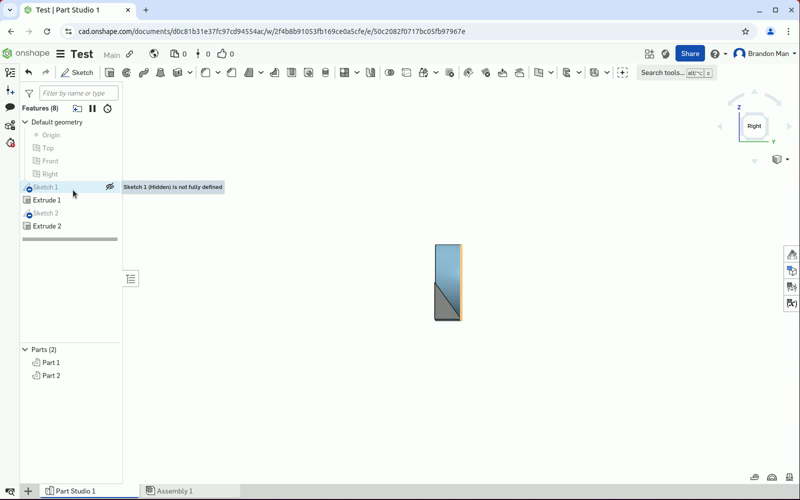
click(73, 189)
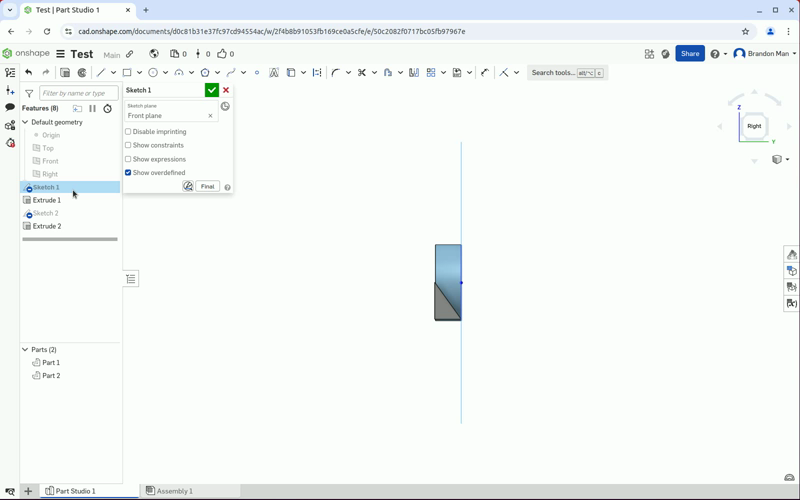
mouse_move(229, 92)
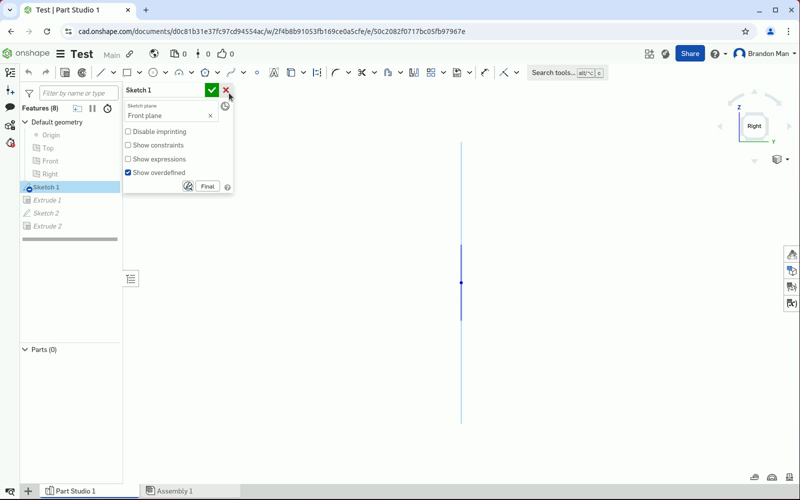
click(229, 92)
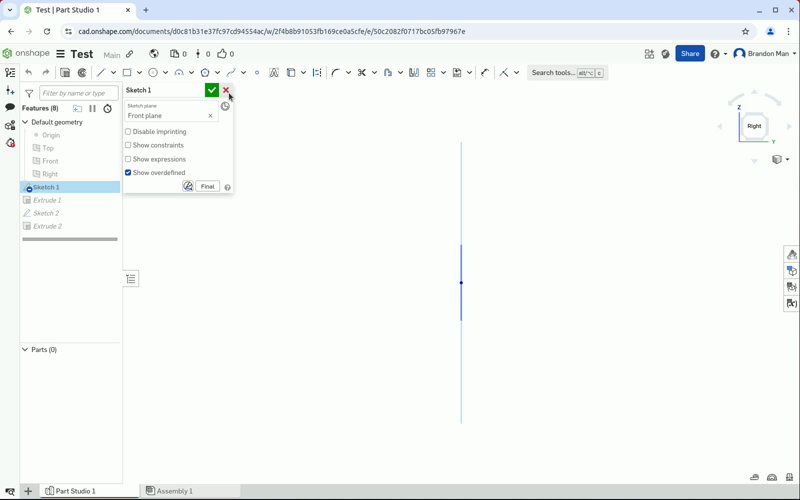
key(shift+s)
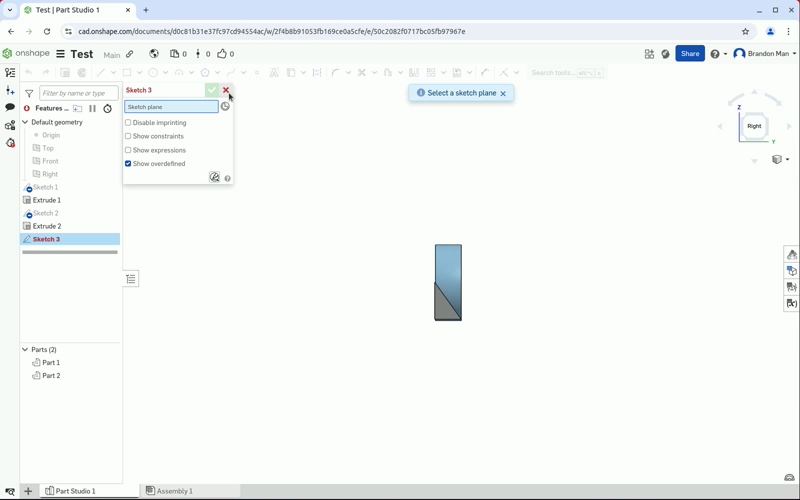
mouse_move(73, 176)
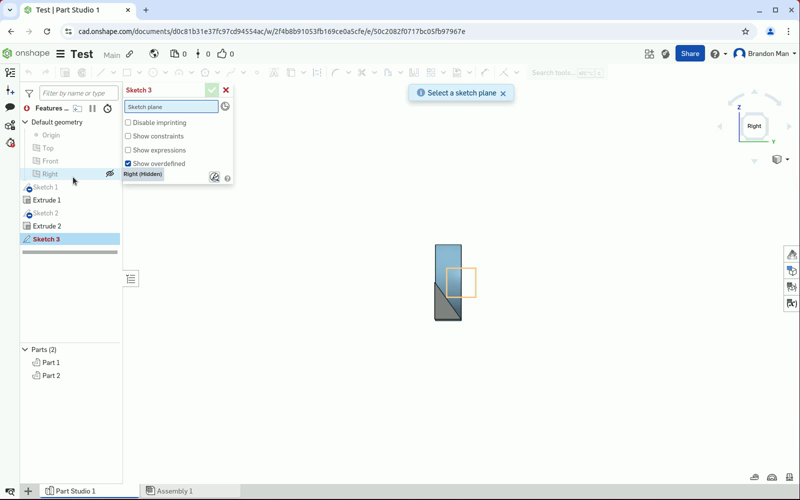
click(73, 176)
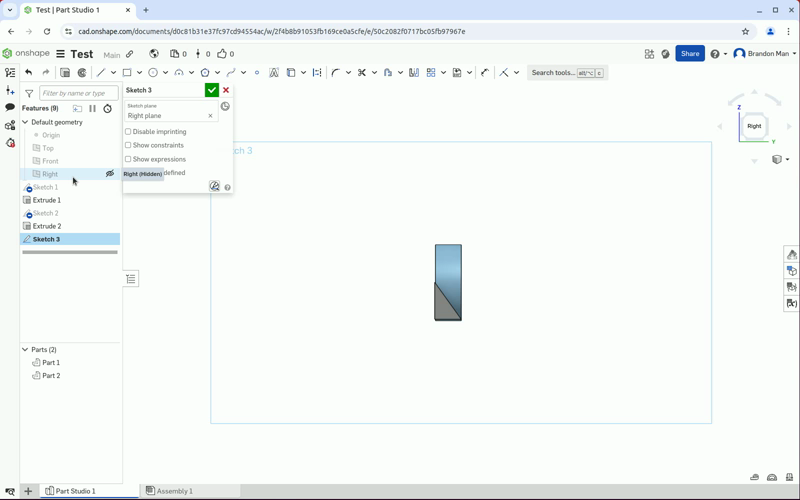
mouse_move(73, 352)
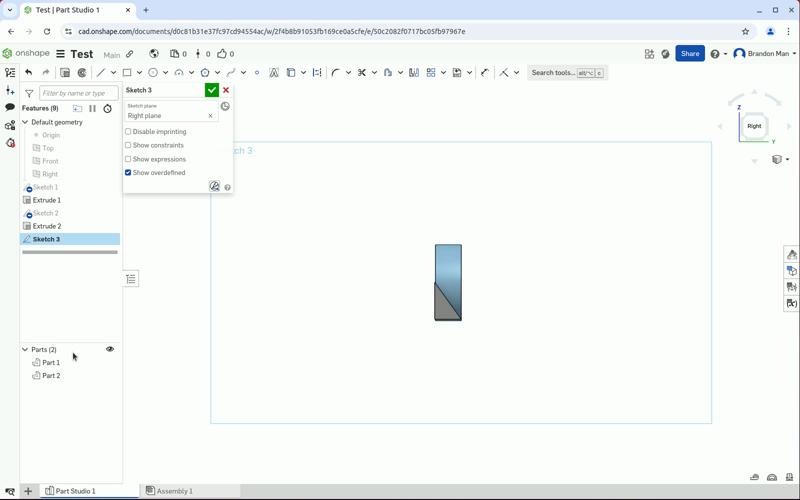
key(y)
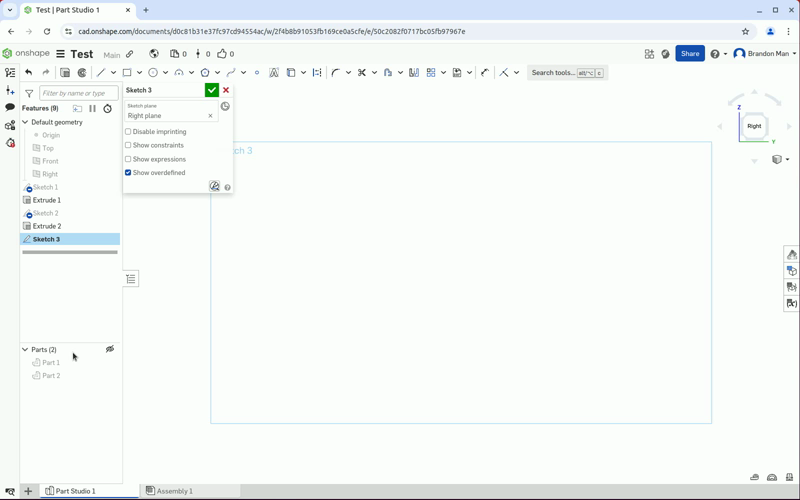
key(l)
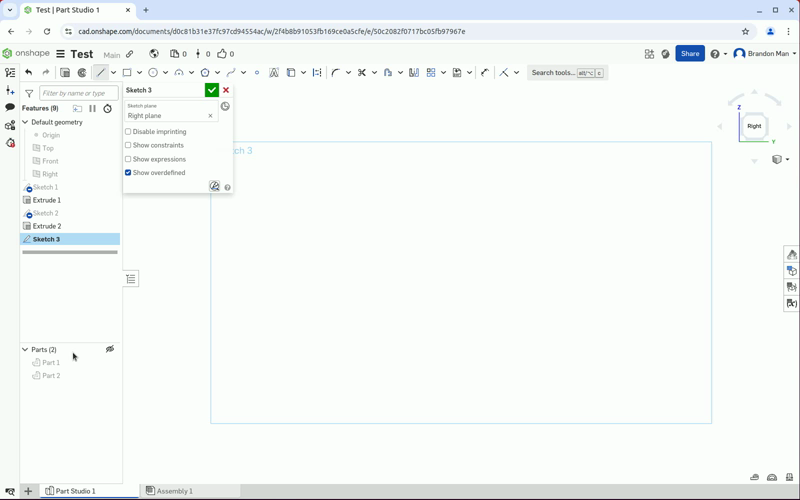
key_down(shift)
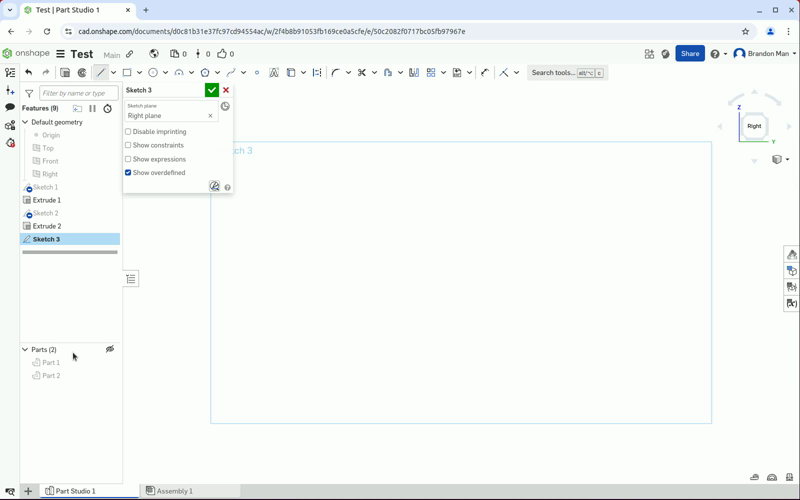
mouse_move(434, 246)
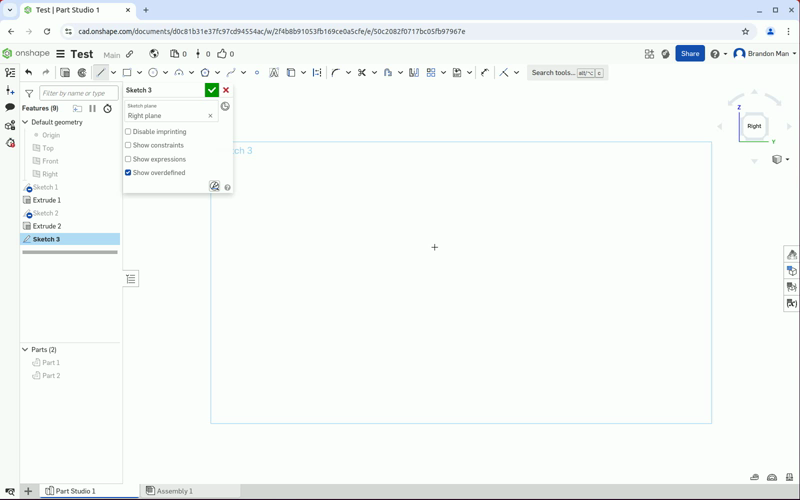
click(434, 246)
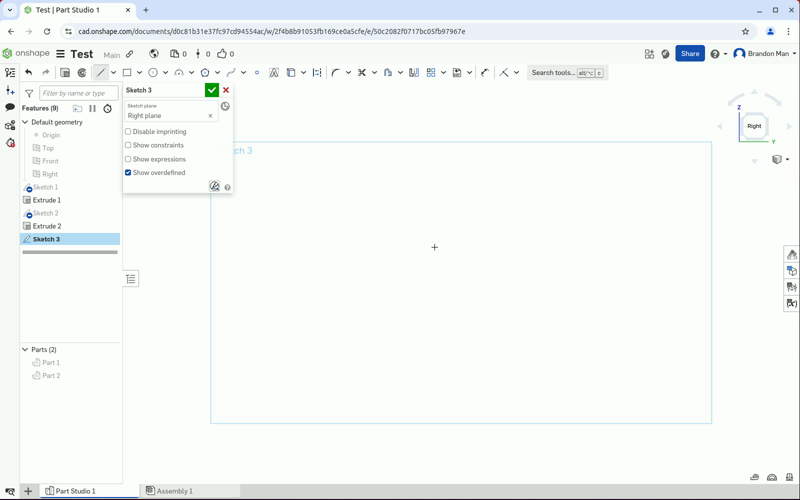
key_up(shift)
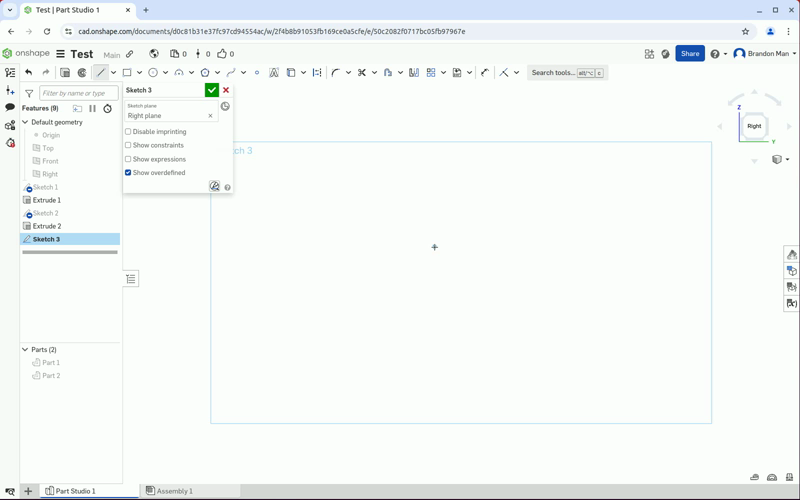
key_down(shift)
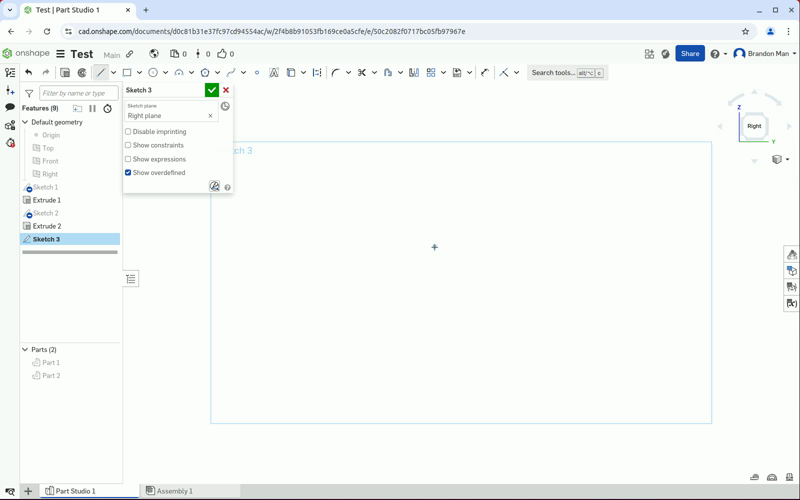
mouse_move(464, 246)
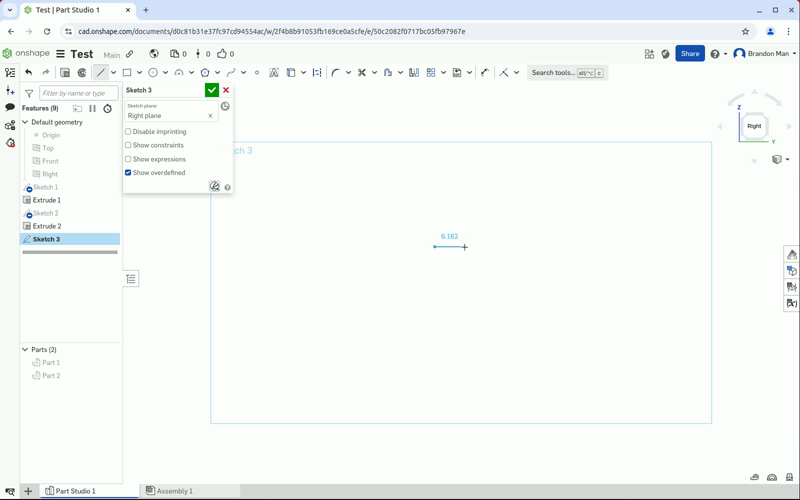
mouse_move(461, 283)
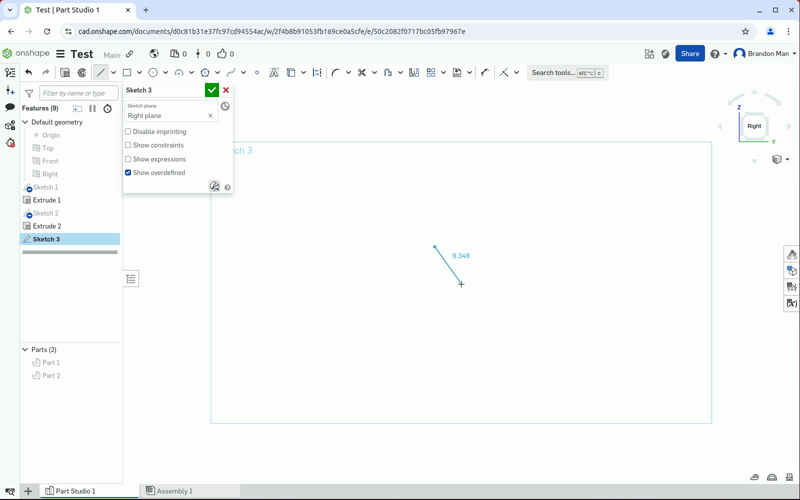
click(461, 283)
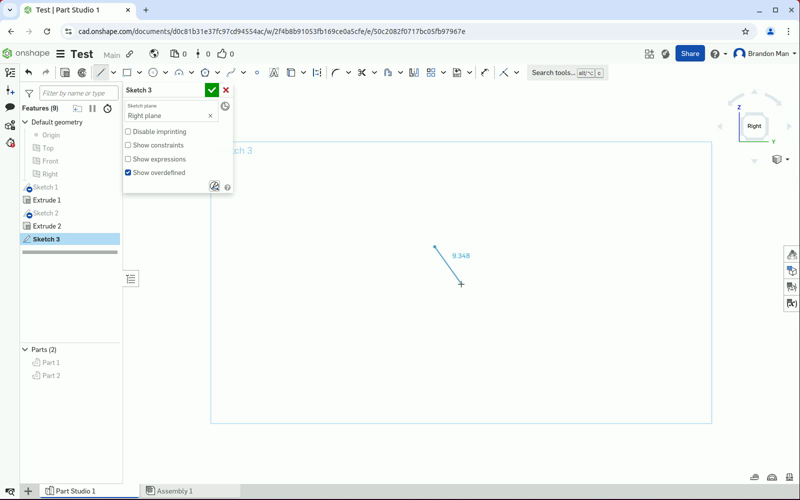
key_up(shift)
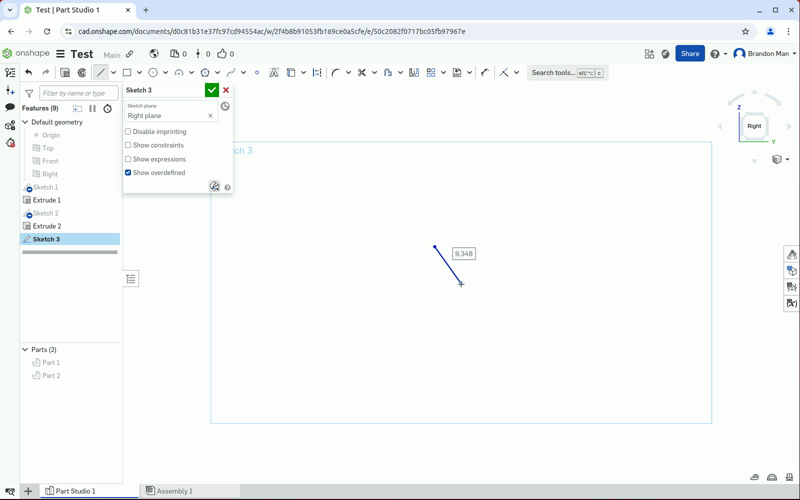
key_down(shift)
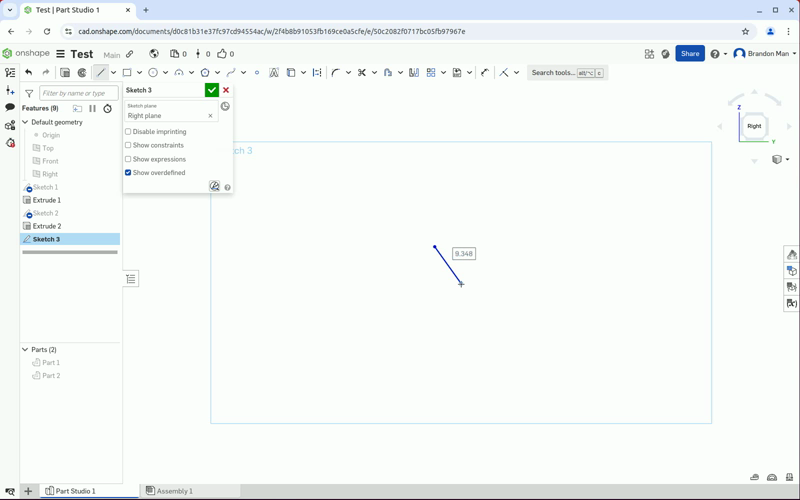
mouse_move(491, 283)
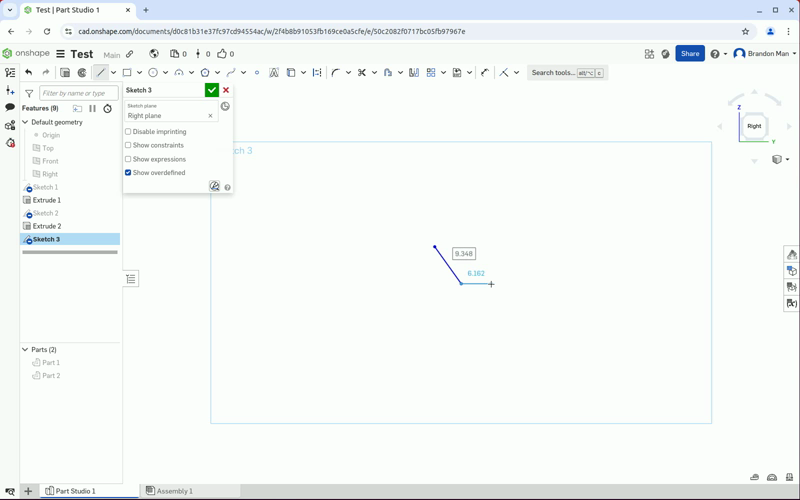
mouse_move(461, 246)
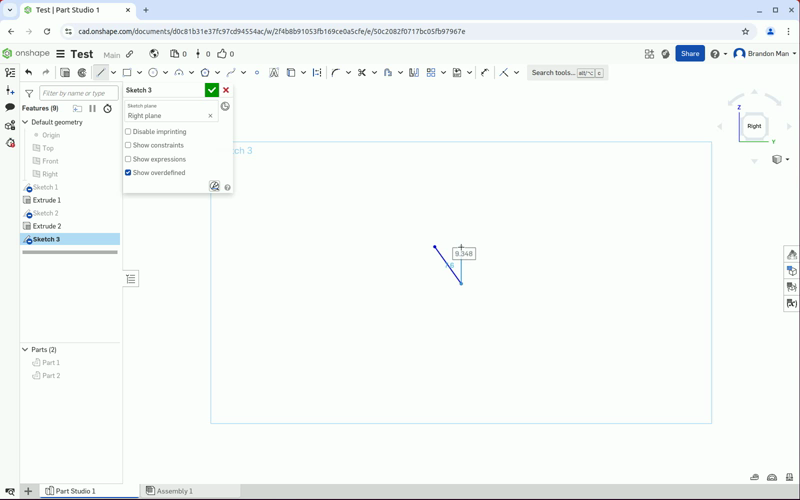
click(461, 246)
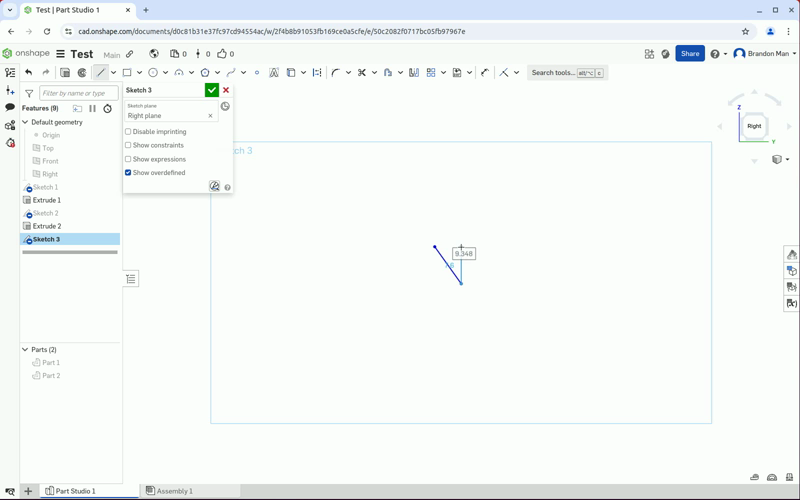
key_up(shift)
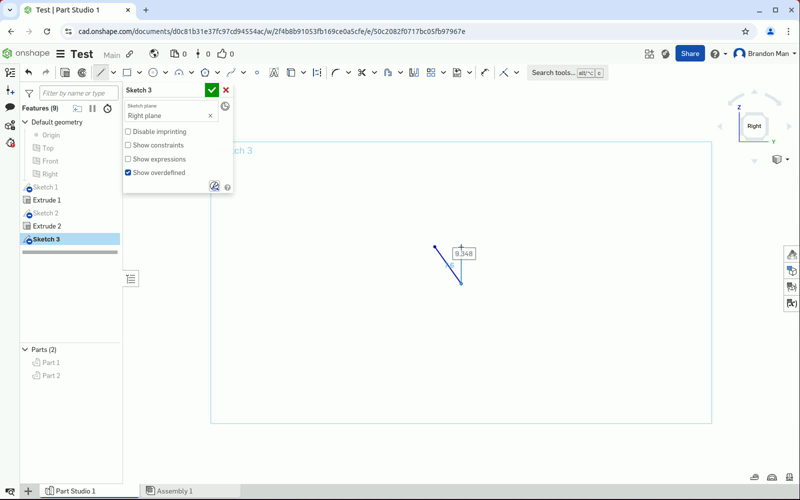
mouse_move(491, 246)
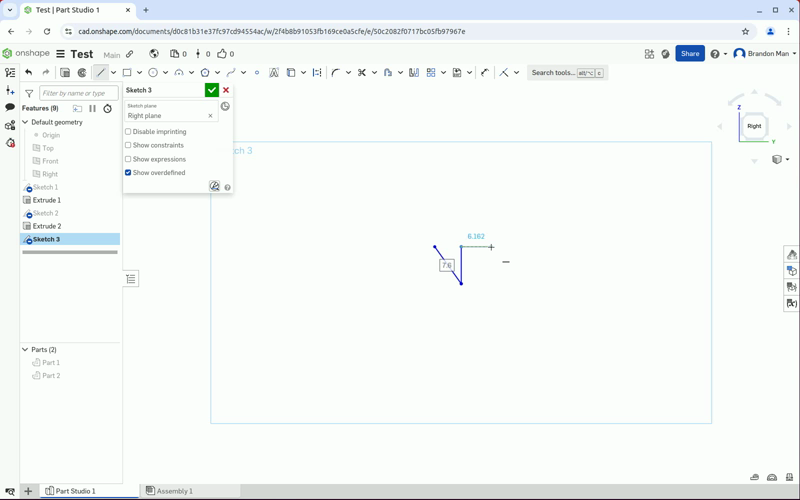
key_down(shift)
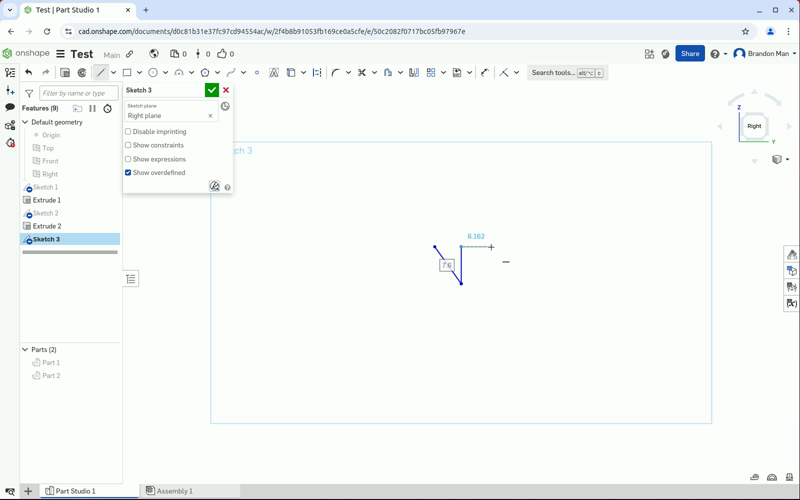
mouse_move(434, 246)
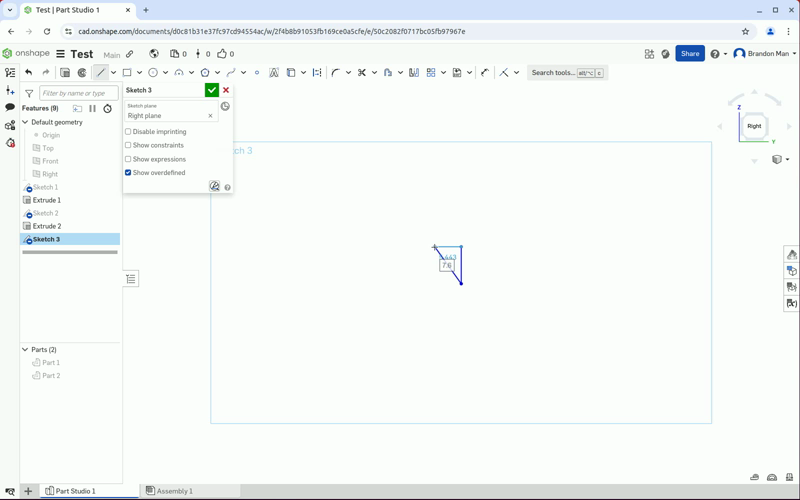
key_up(shift)
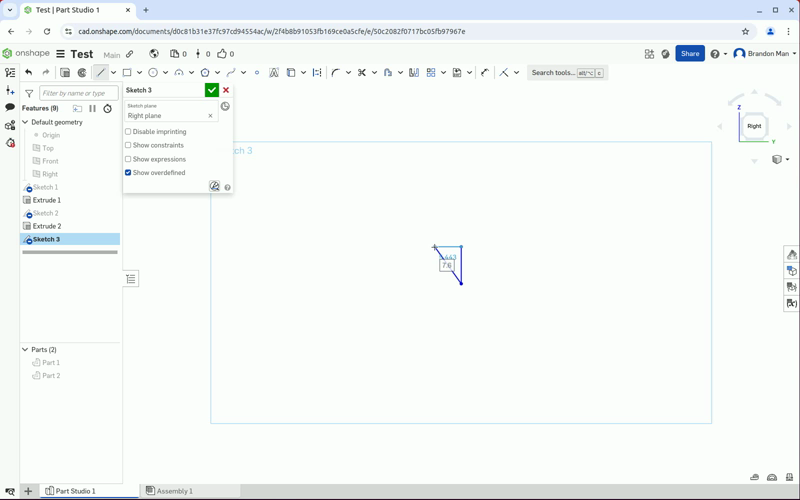
click(434, 246)
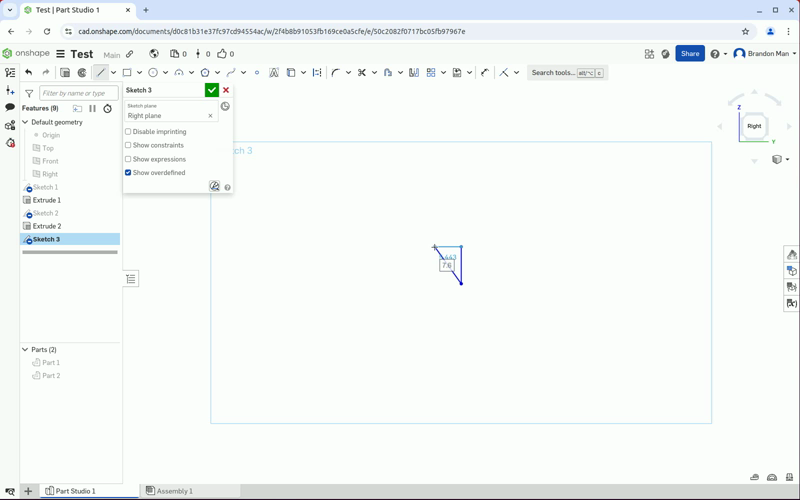
key(esc)
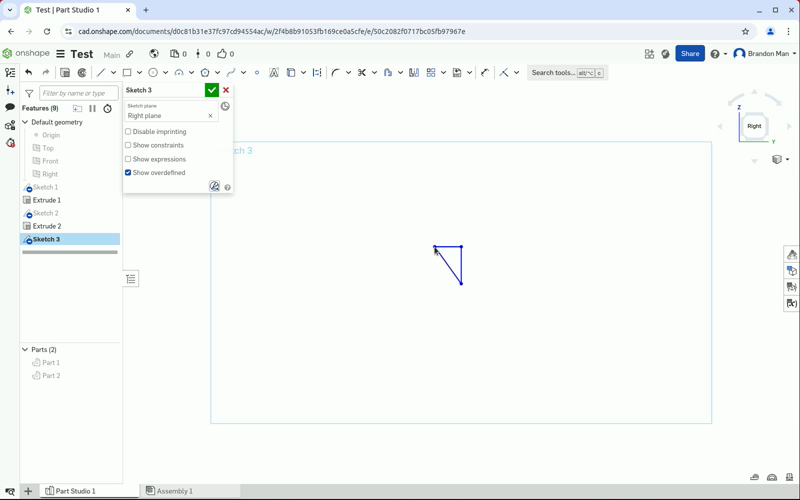
mouse_move(453, 249)
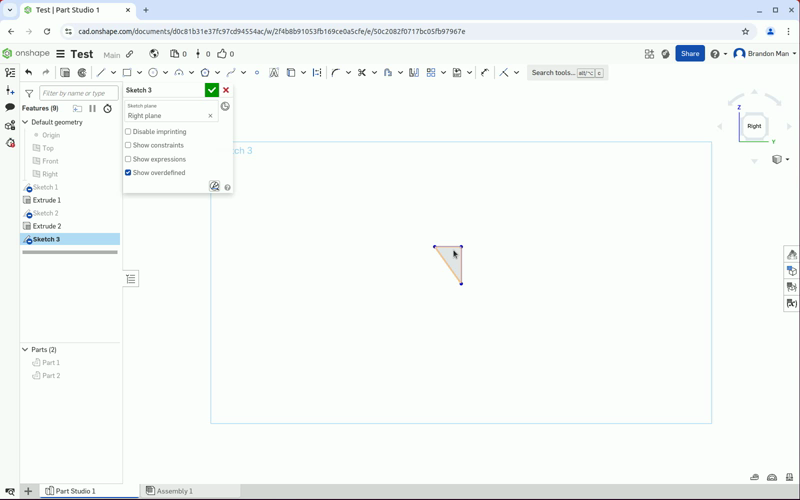
scroll(6)
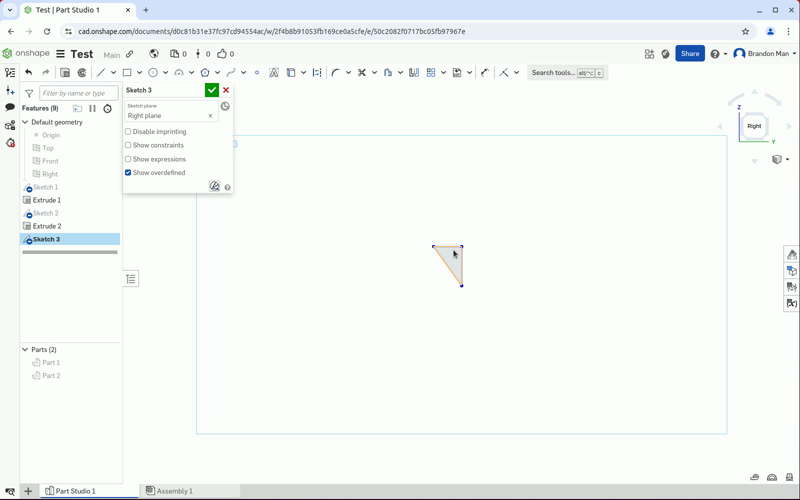
scroll(6)
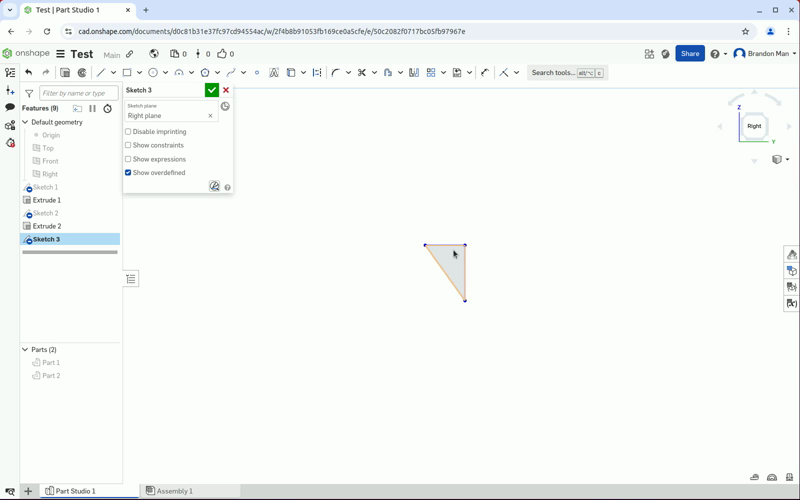
scroll(6)
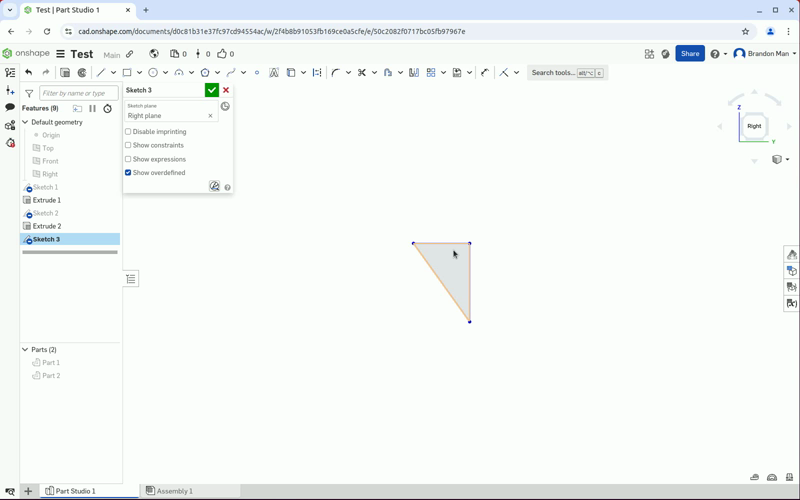
scroll(6)
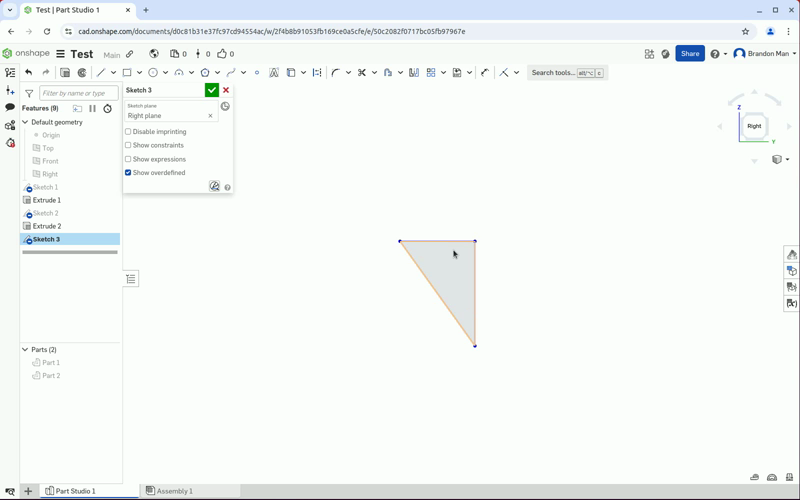
scroll(6)
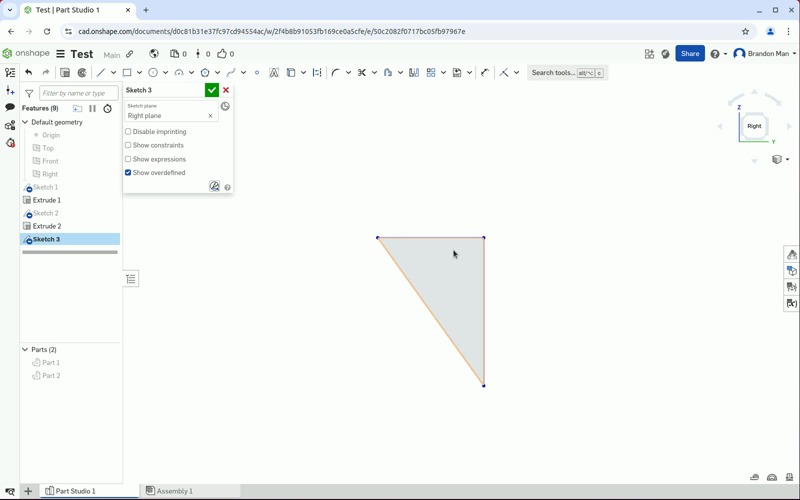
scroll(6)
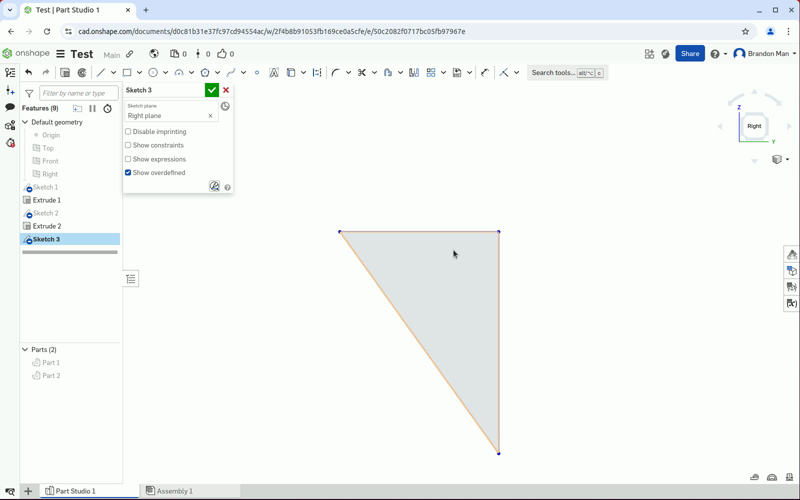
scroll(6)
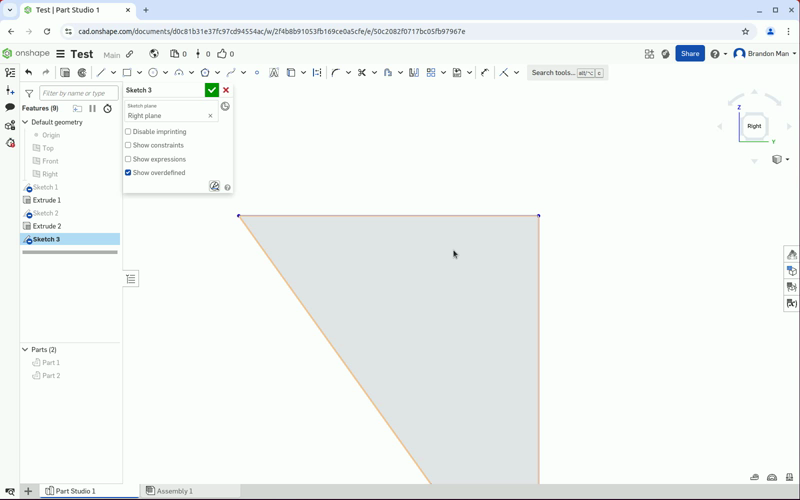
click(453, 249)
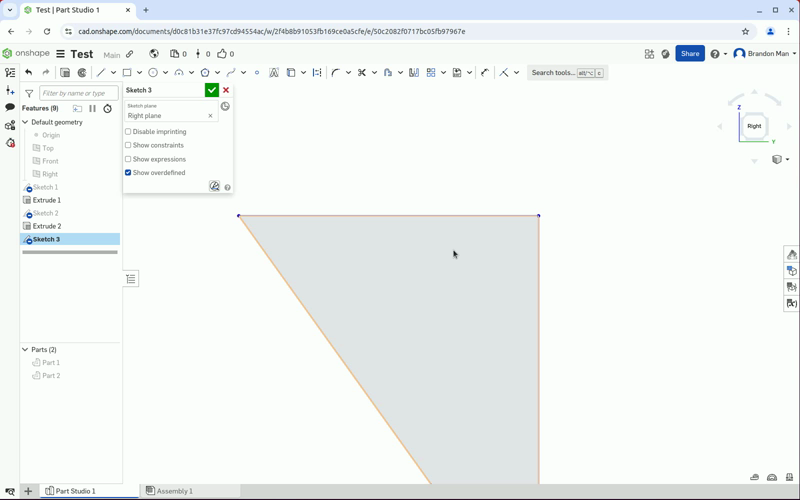
scroll(-6)
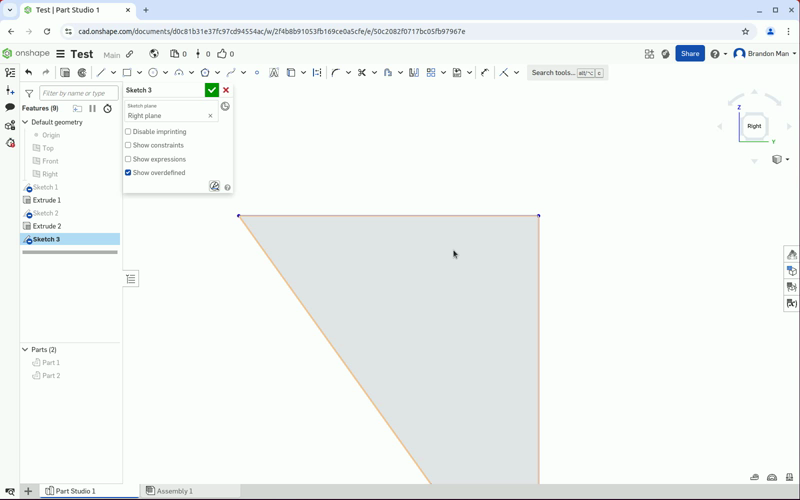
scroll(-6)
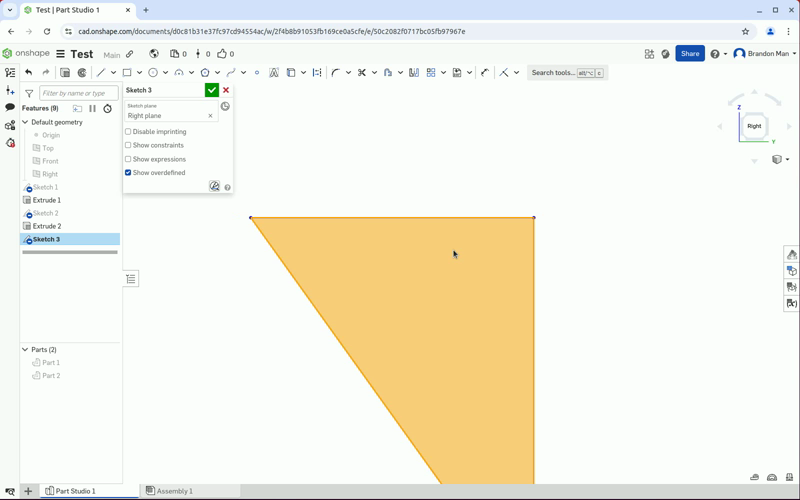
scroll(-6)
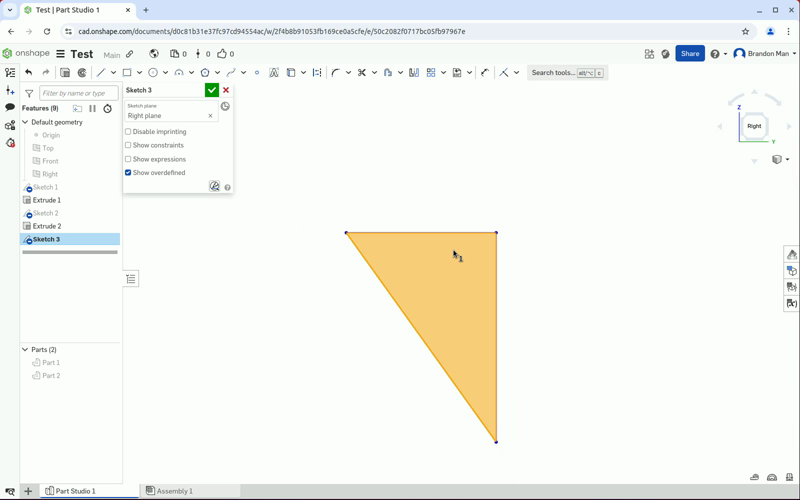
scroll(-6)
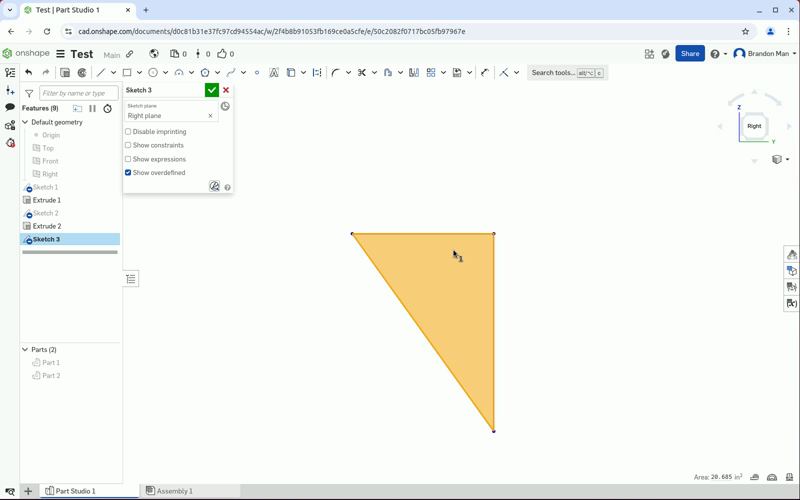
scroll(-6)
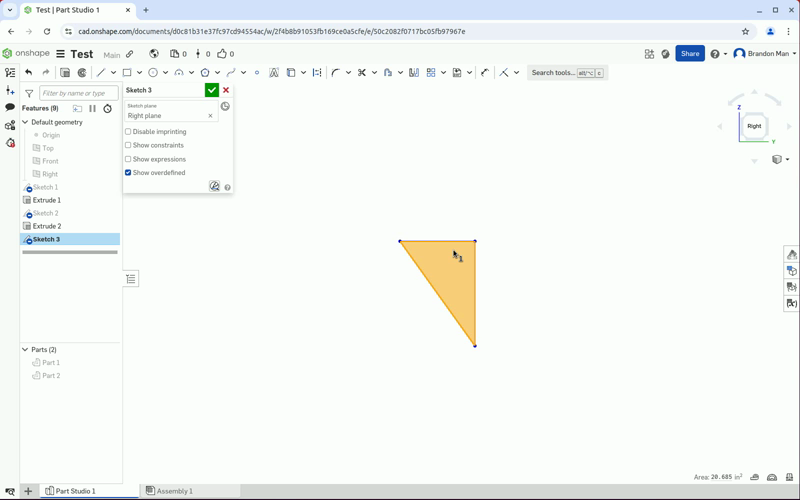
scroll(-6)
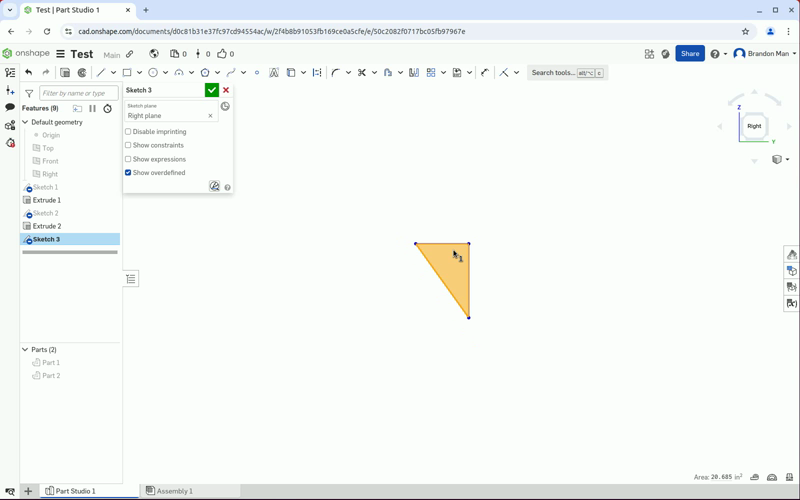
scroll(-6)
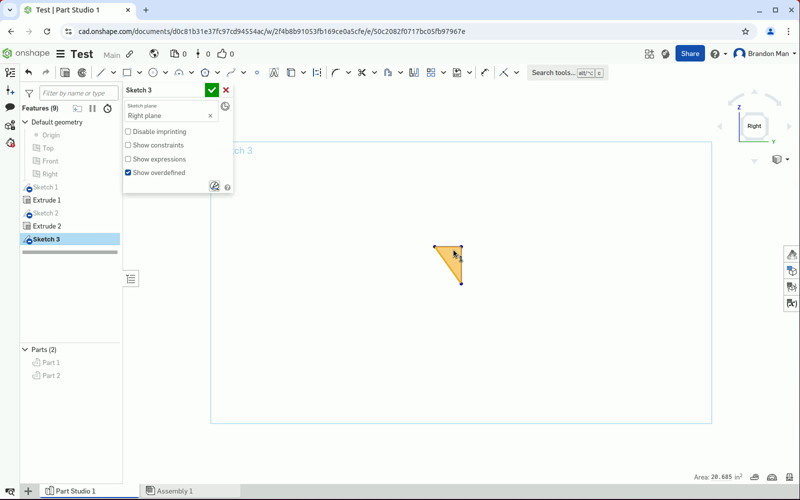
mouse_move(73, 352)
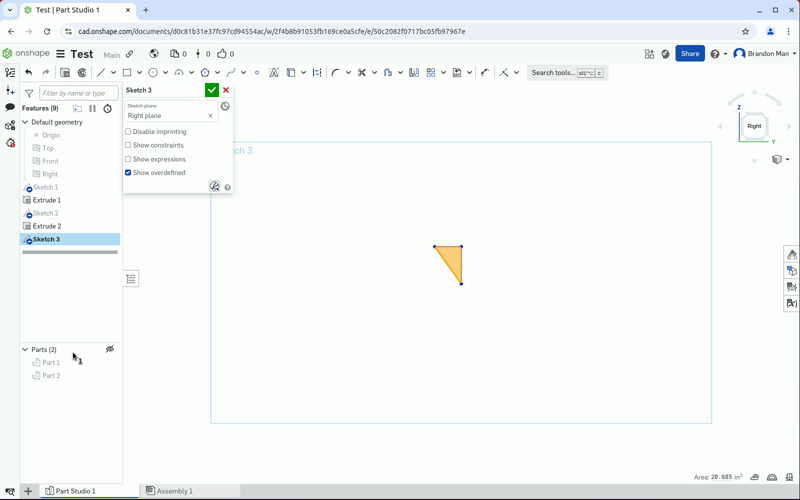
key(shift+y)
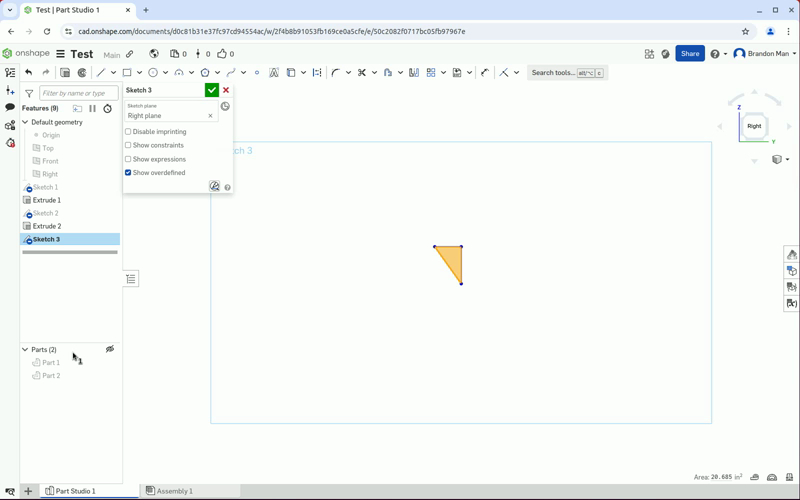
key(shift+e)
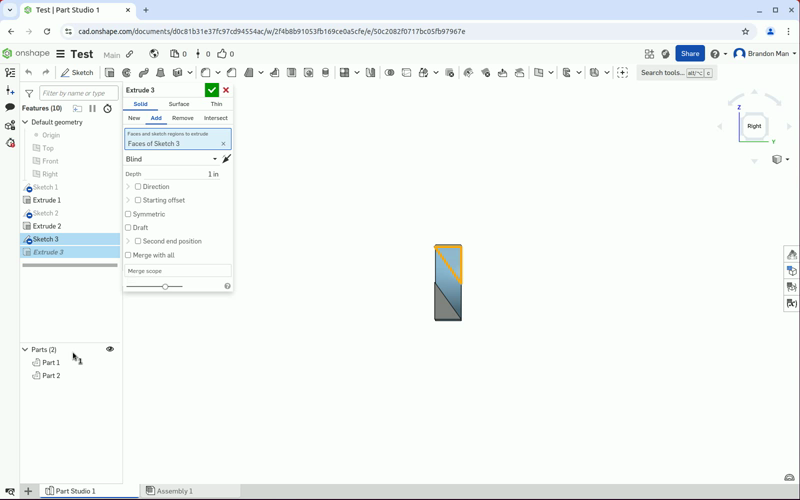
mouse_move(143, 106)
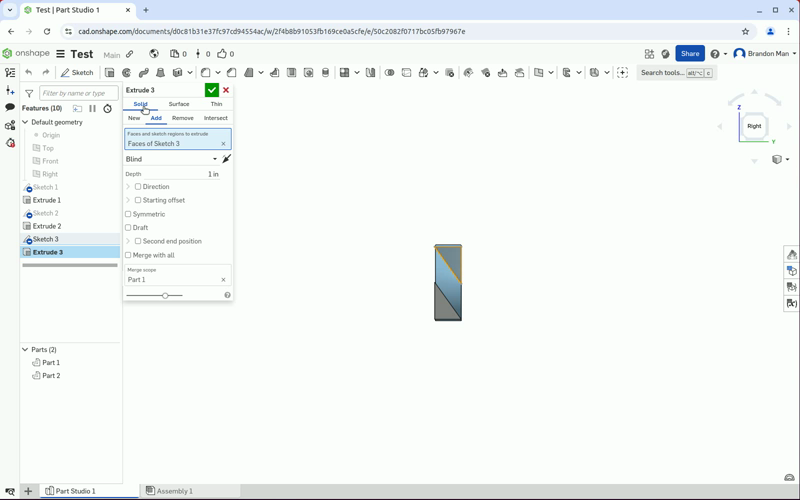
click(143, 106)
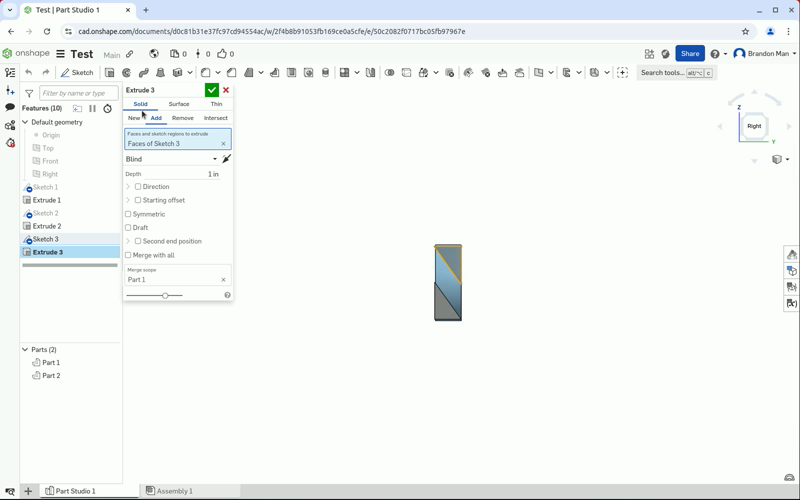
mouse_move(137, 120)
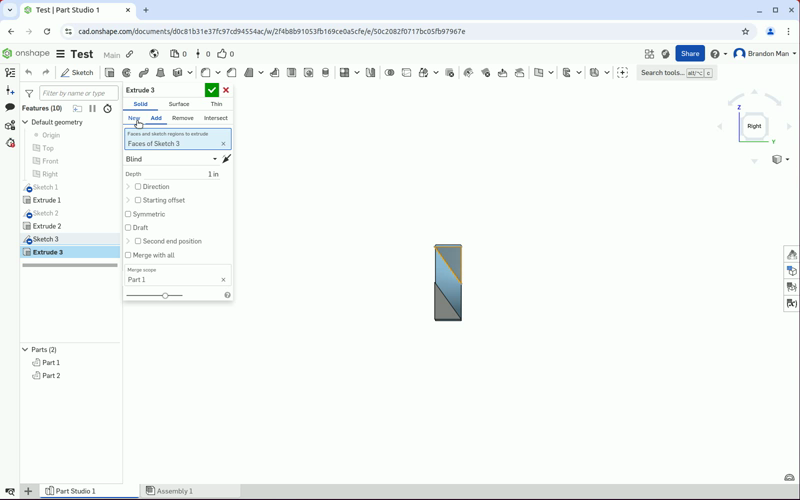
click(137, 120)
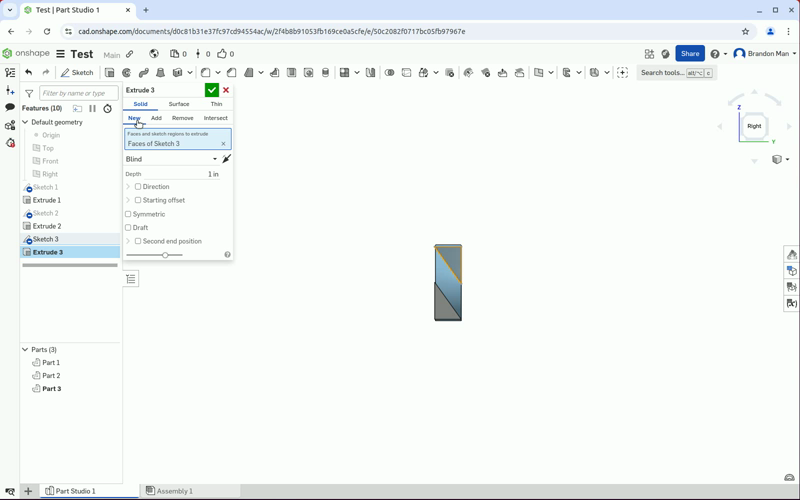
key(tab, 4)
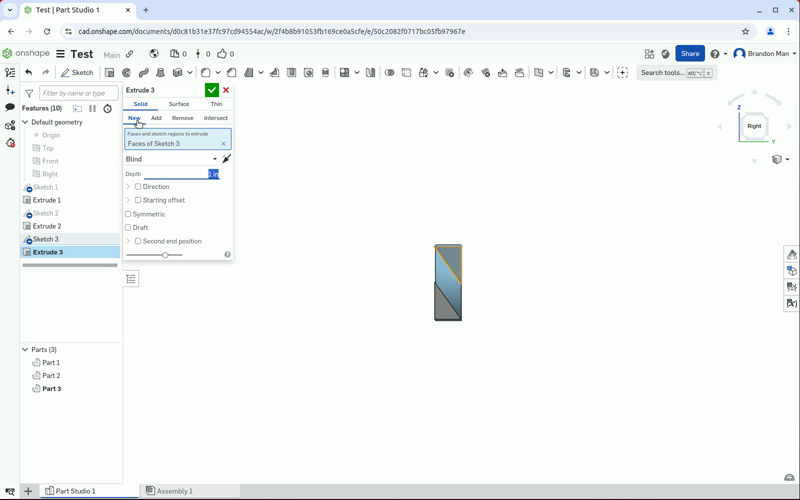
text(-13.239)
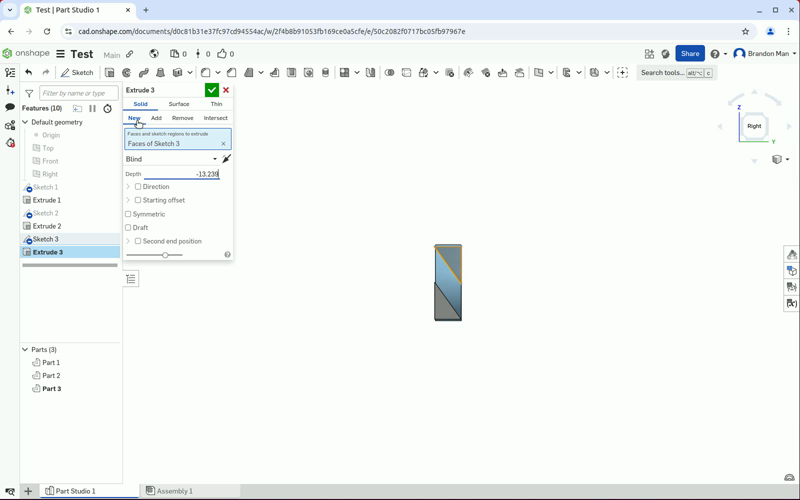
key(enter)
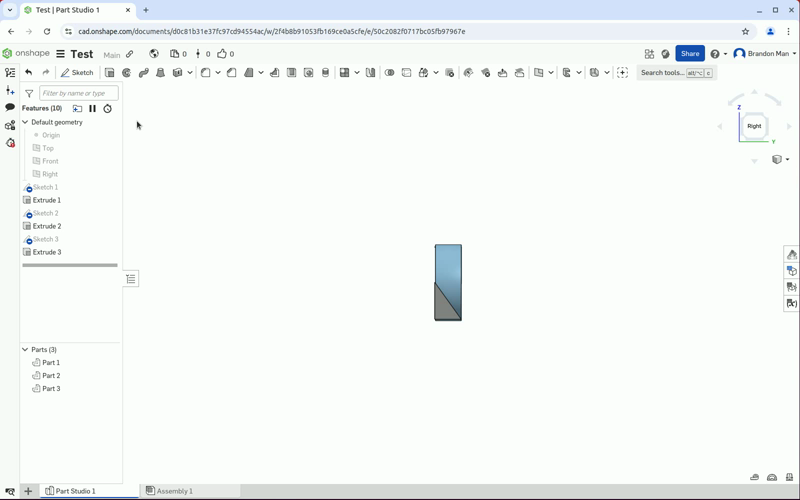
key(shift+h)
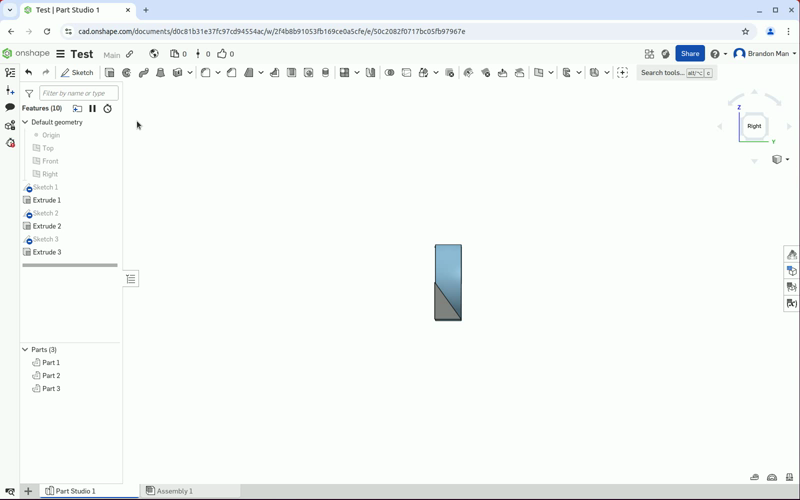
key(shift+h)
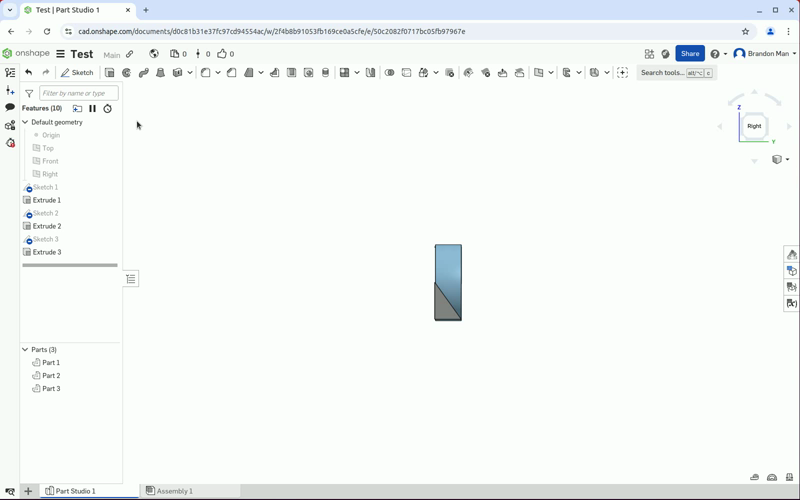
mouse_move(73, 189)
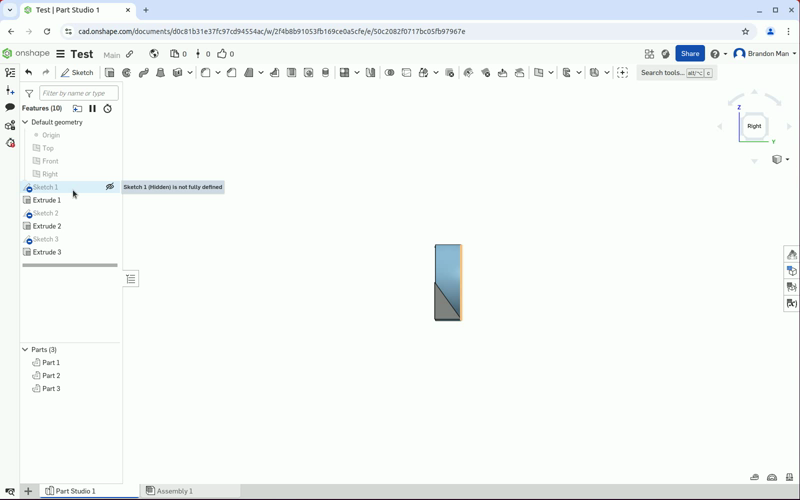
click(73, 189)
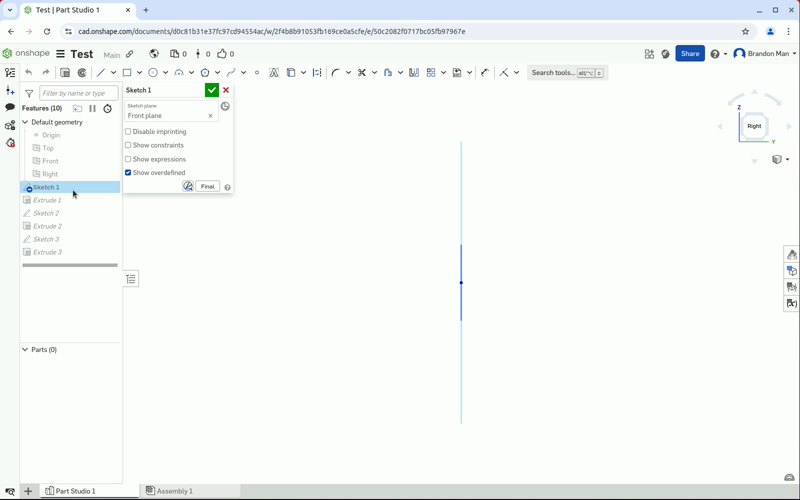
mouse_move(229, 92)
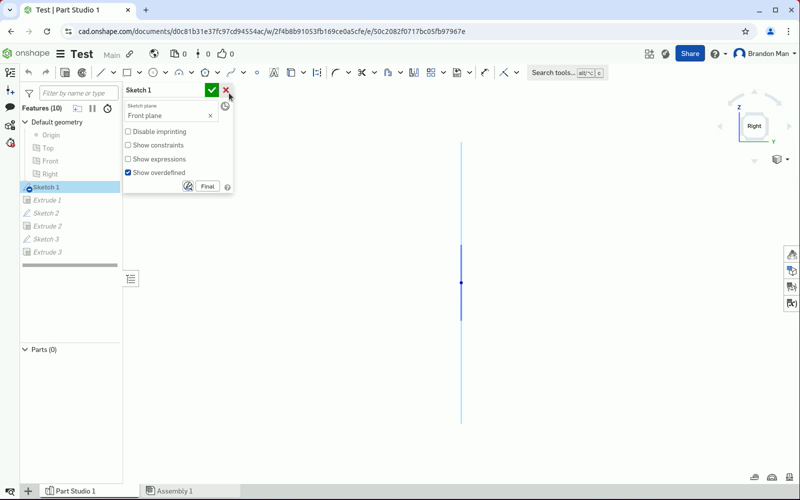
click(229, 92)
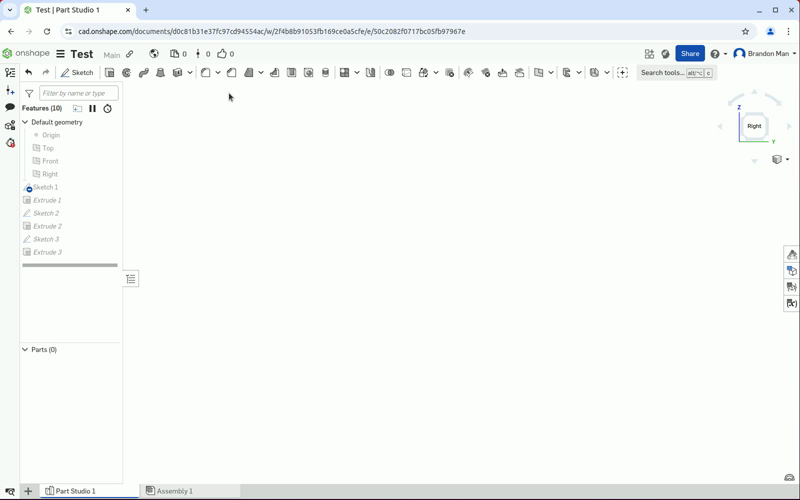
mouse_move(73, 352)
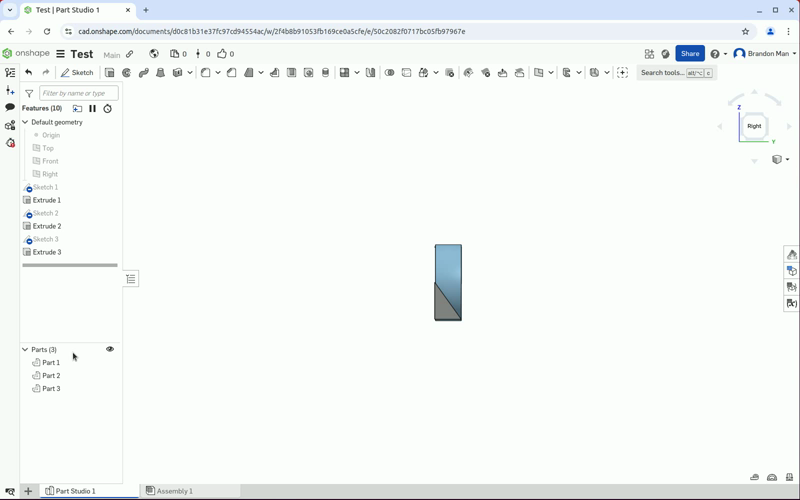
key(y)
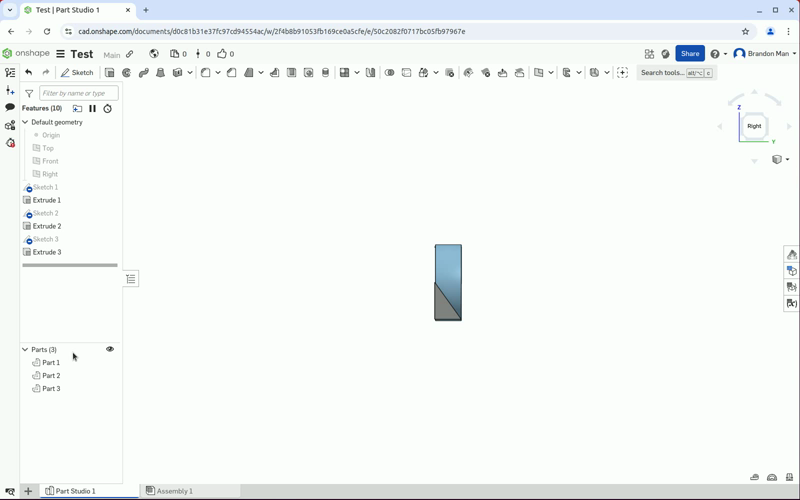
key(shift+p)
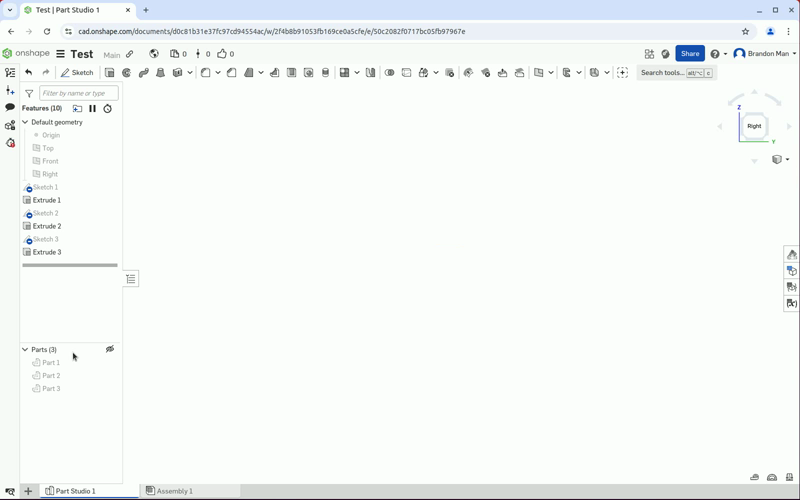
key(space)
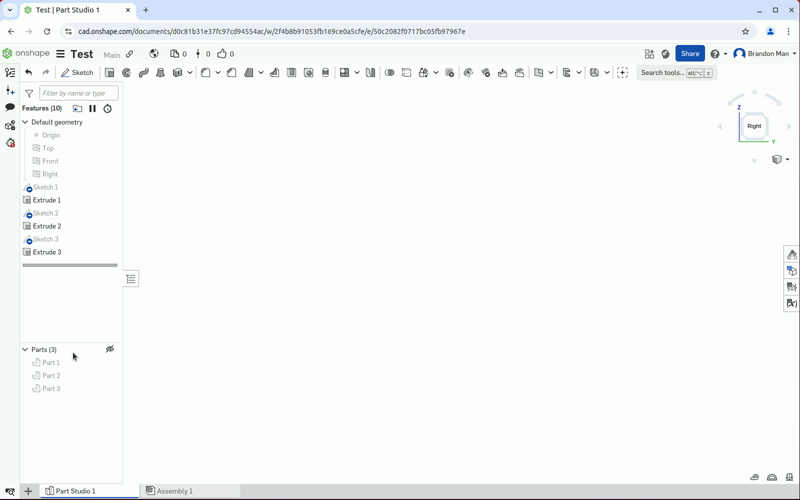
key_down(shift)
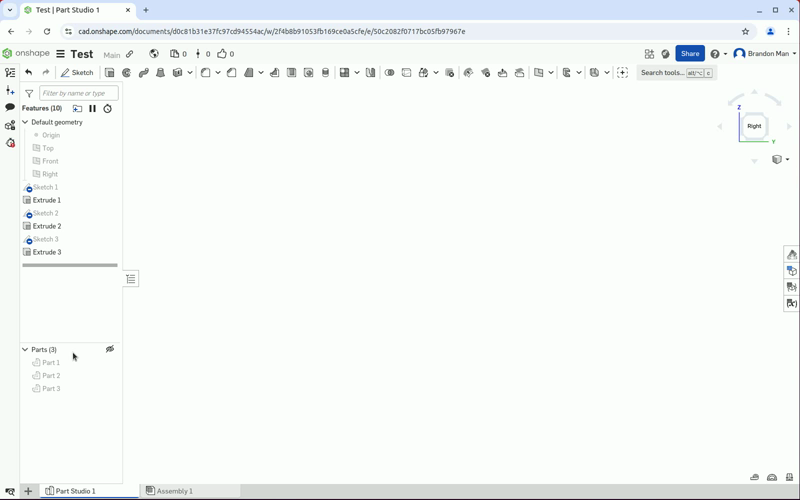
key(right)
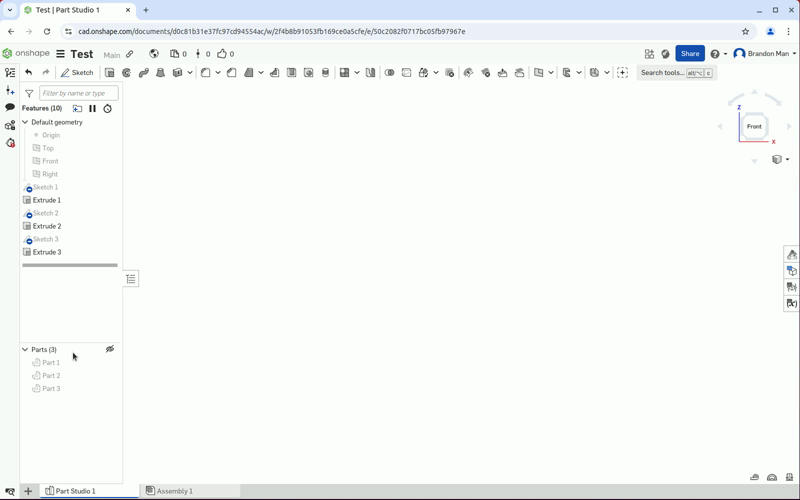
key_up(shift)
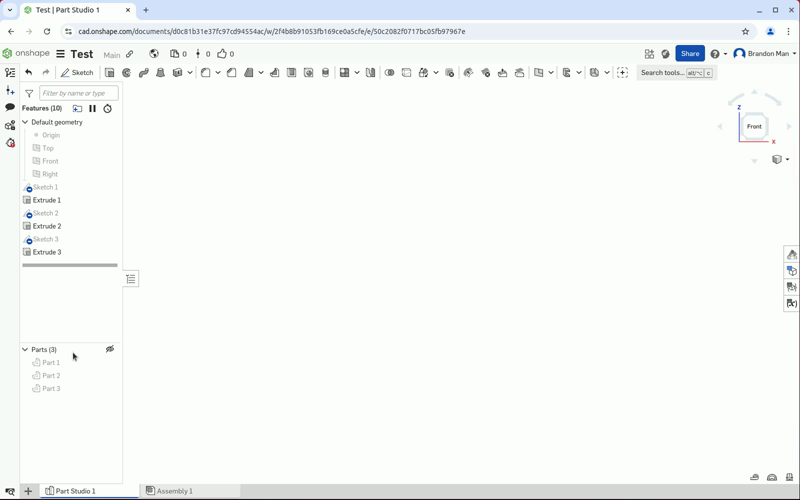
mouse_move(73, 352)
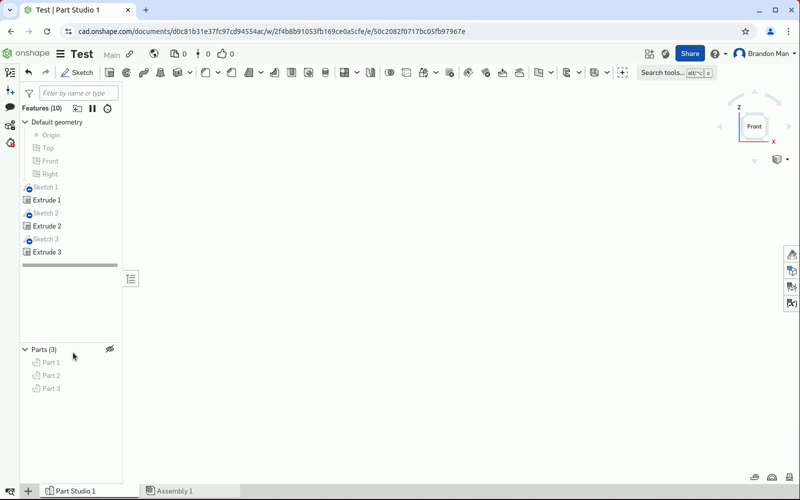
key(shift+y)
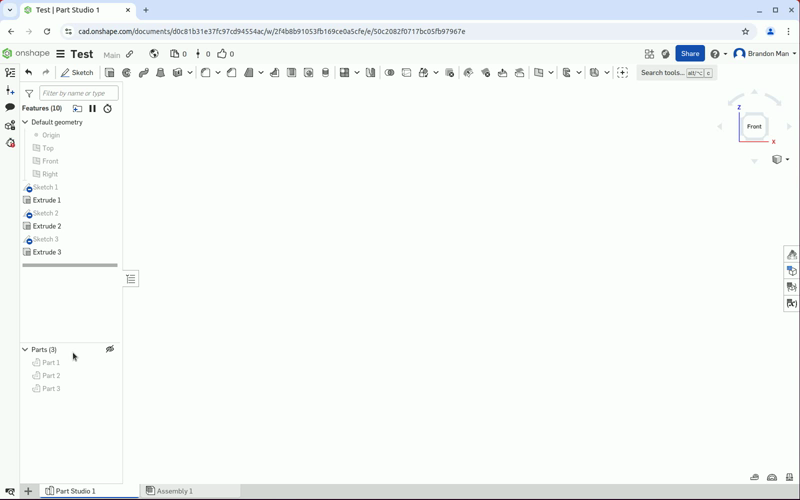
key(shift+s)
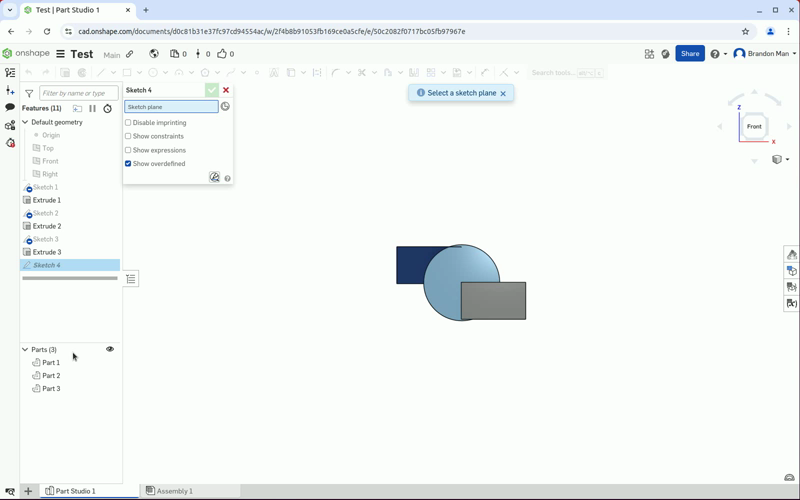
mouse_move(73, 163)
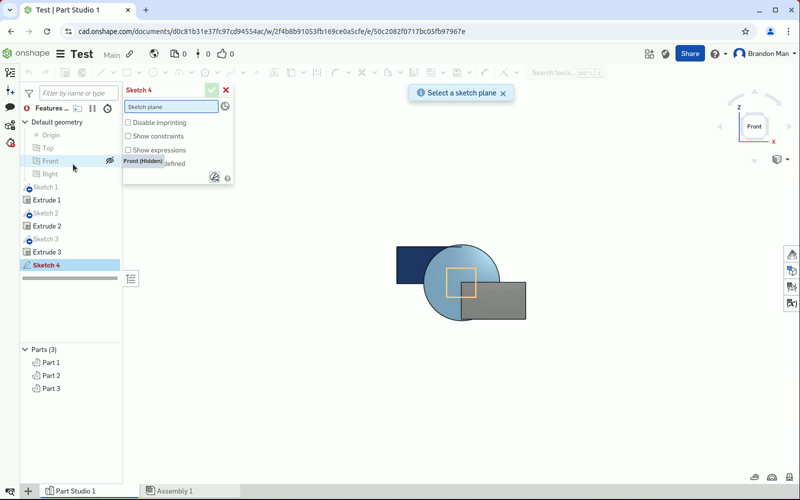
click(73, 163)
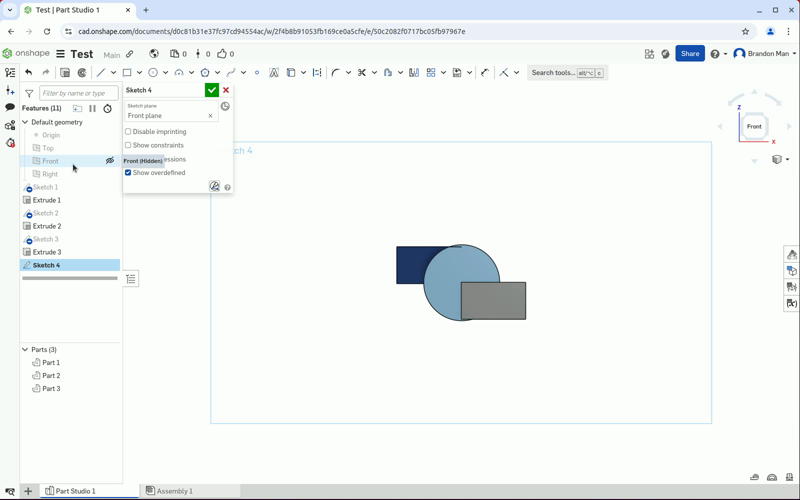
mouse_move(73, 352)
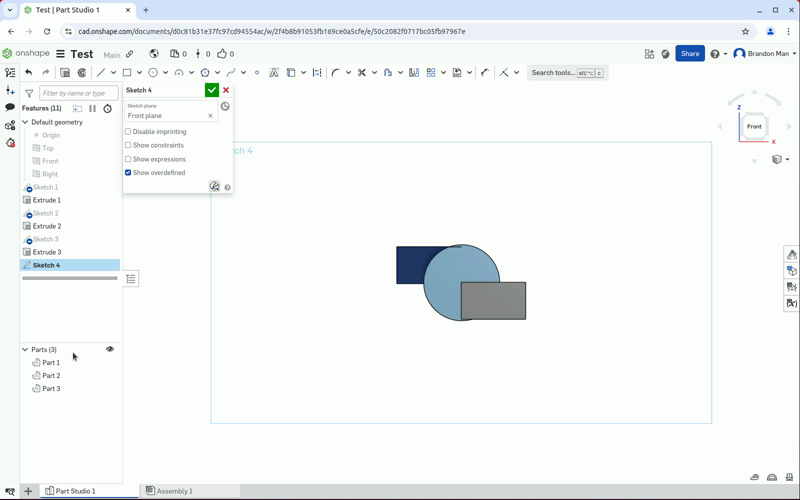
key(y)
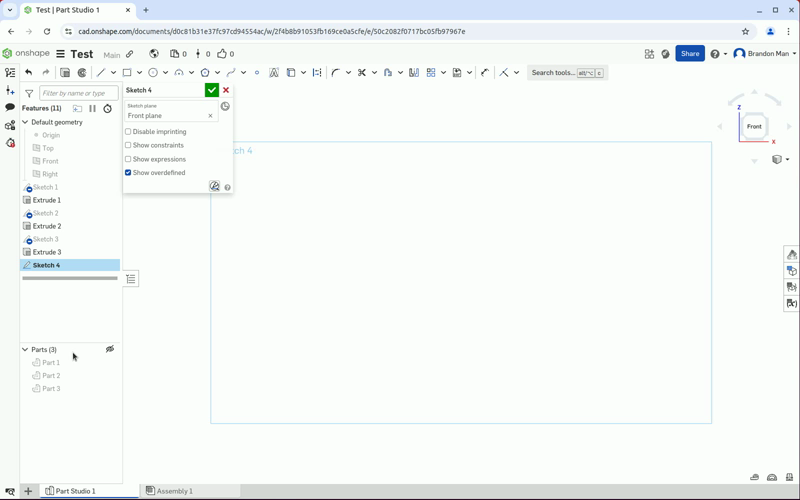
key(c)
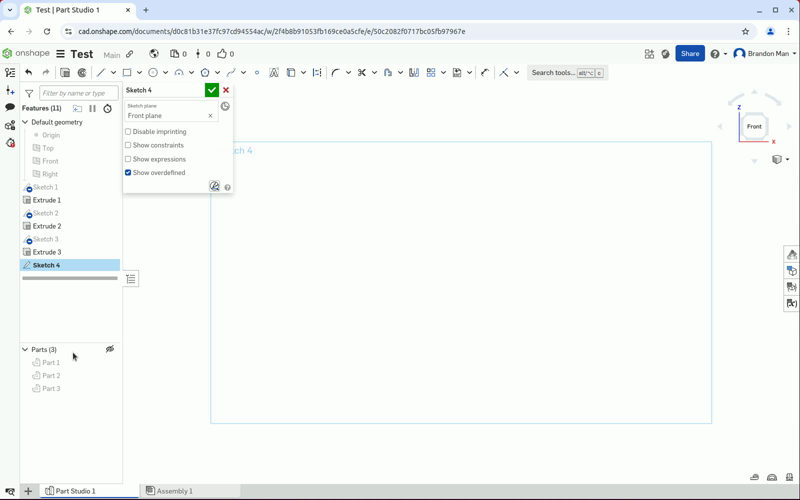
key_down(shift)
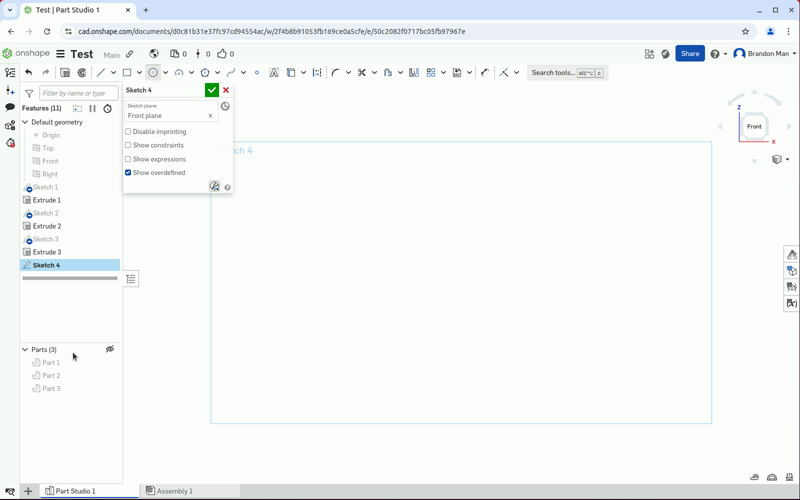
mouse_move(461, 282)
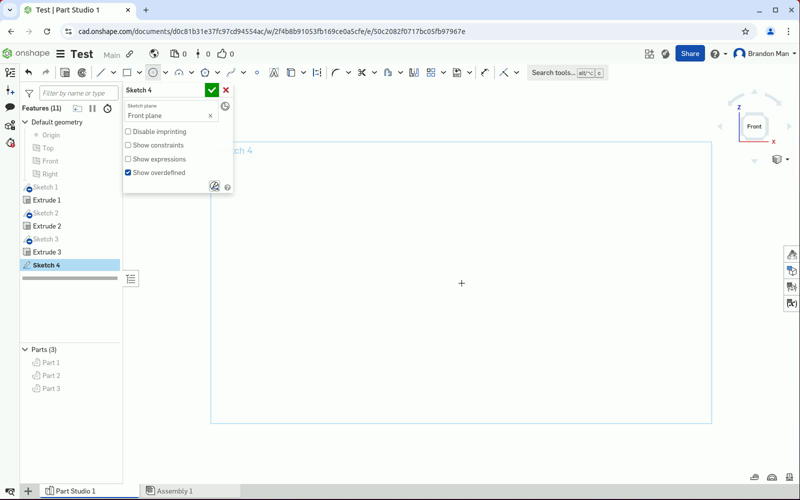
click(461, 282)
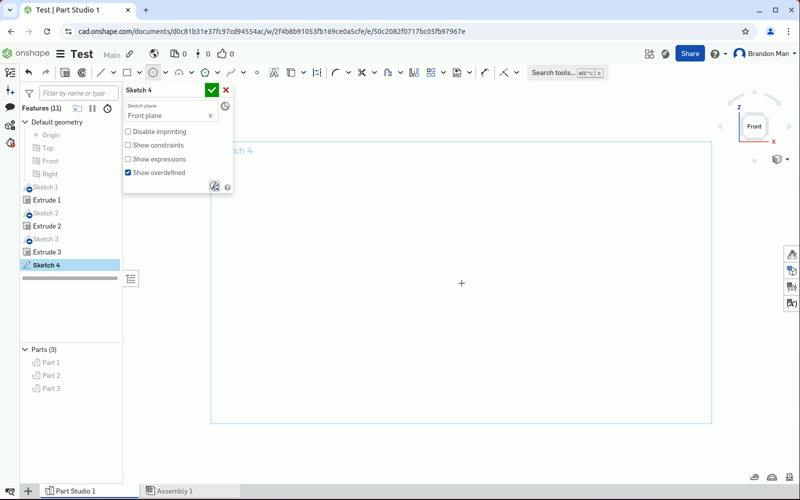
key_up(shift)
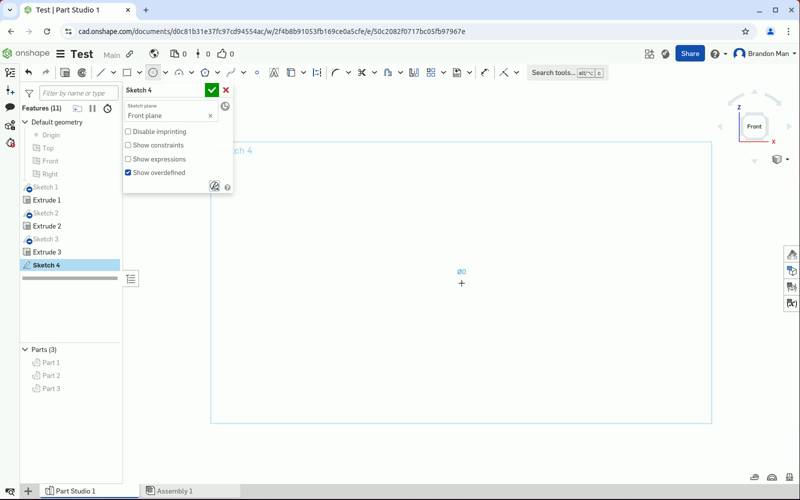
mouse_move(477, 282)
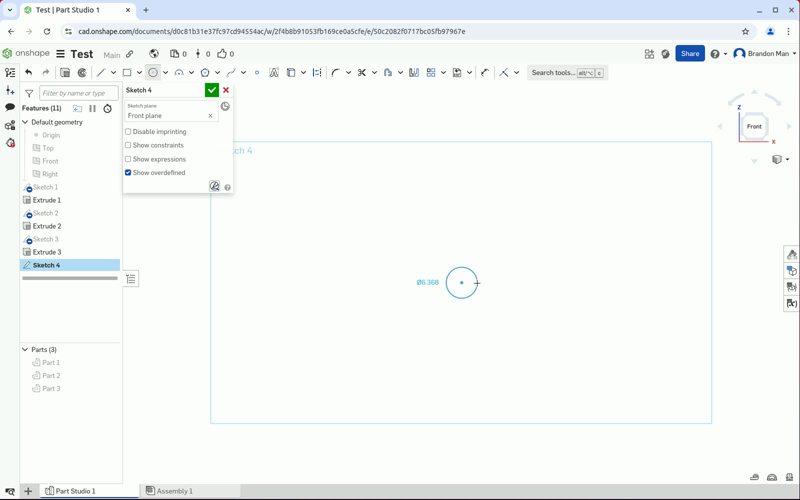
click(477, 282)
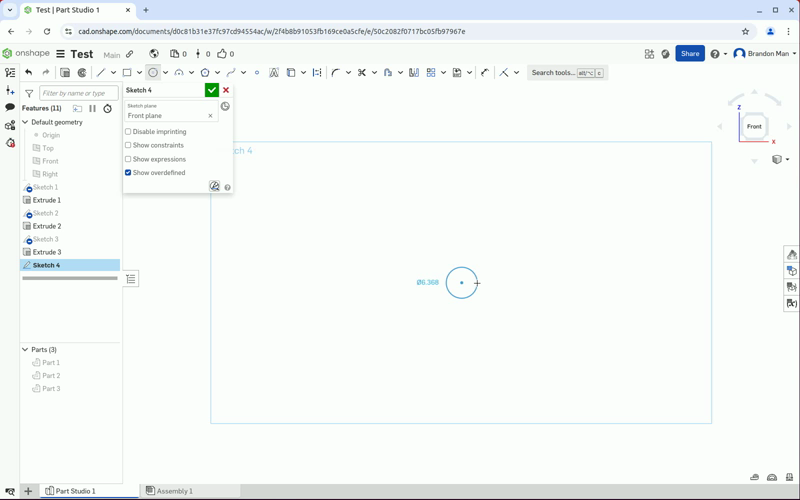
key(esc)
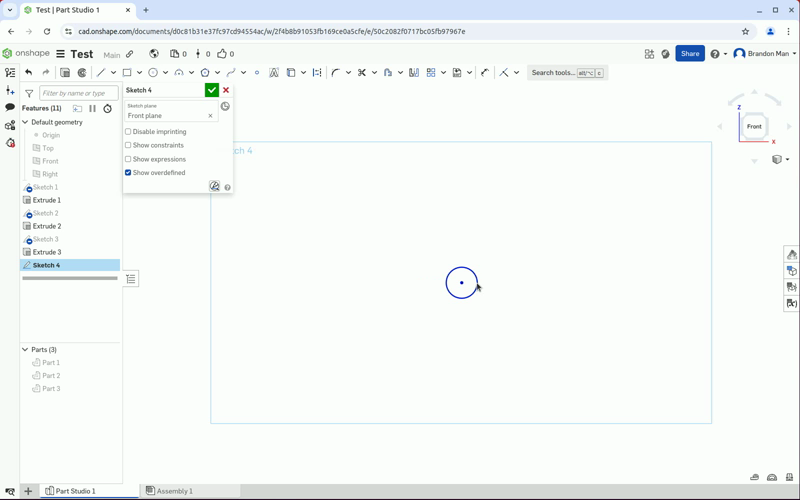
mouse_move(459, 282)
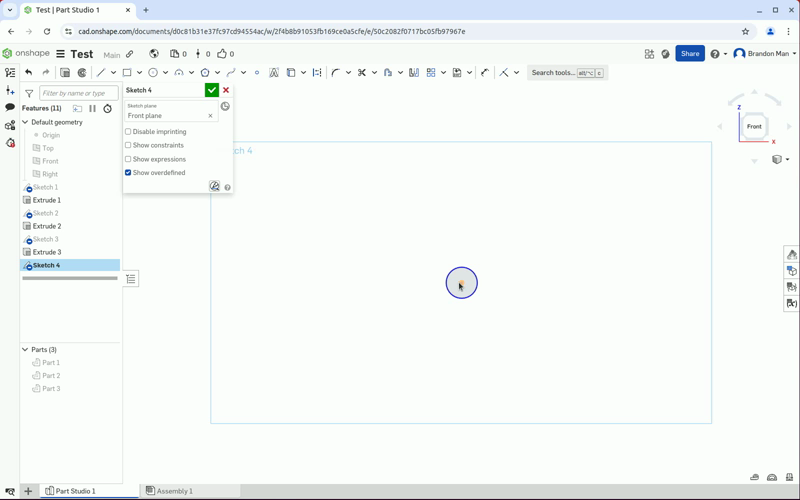
scroll(6)
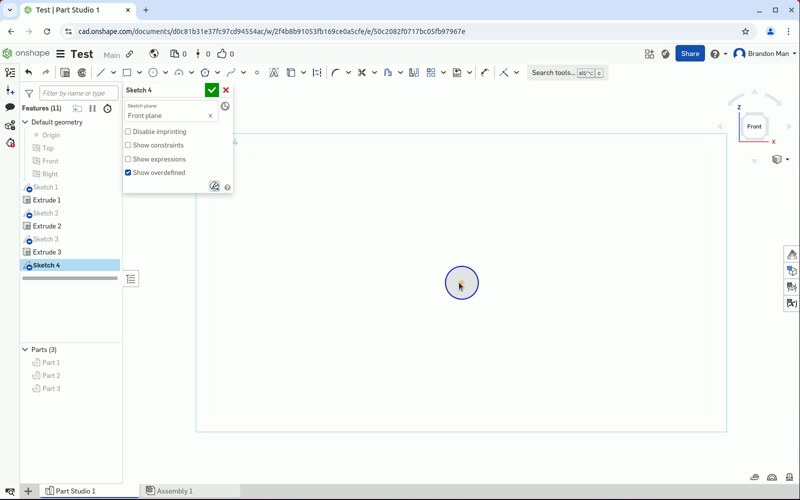
scroll(6)
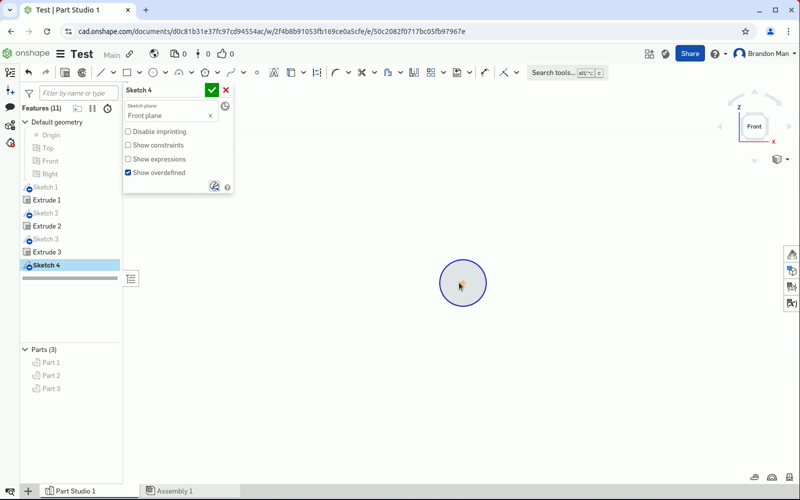
scroll(6)
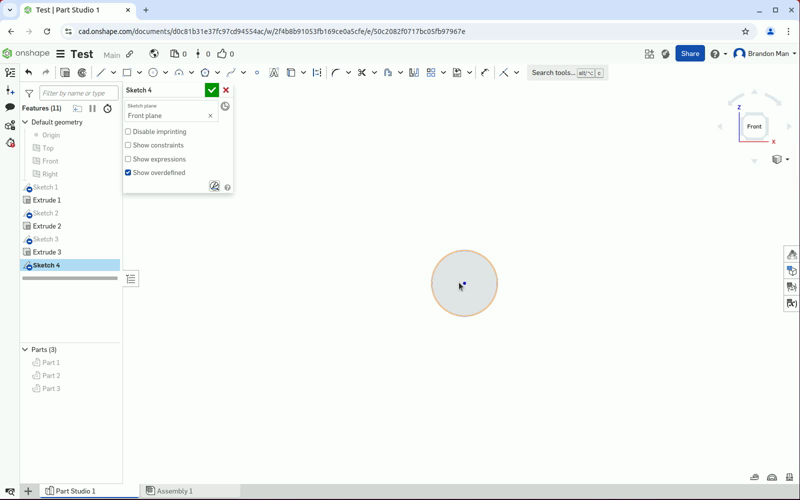
scroll(6)
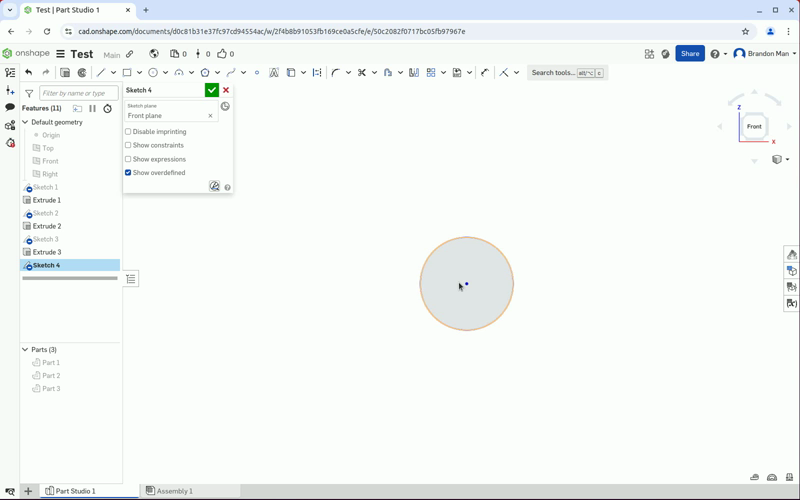
scroll(6)
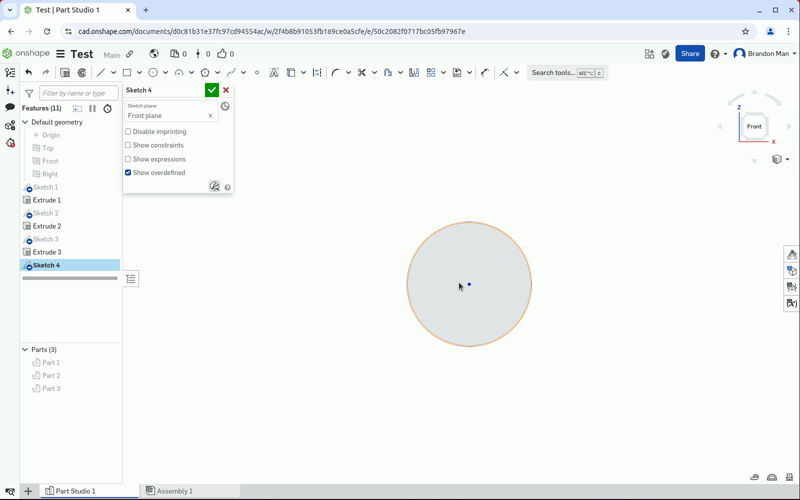
scroll(6)
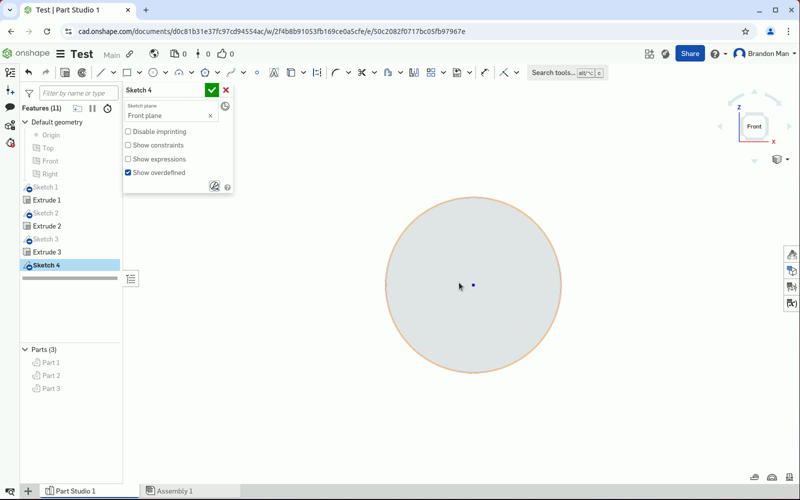
scroll(6)
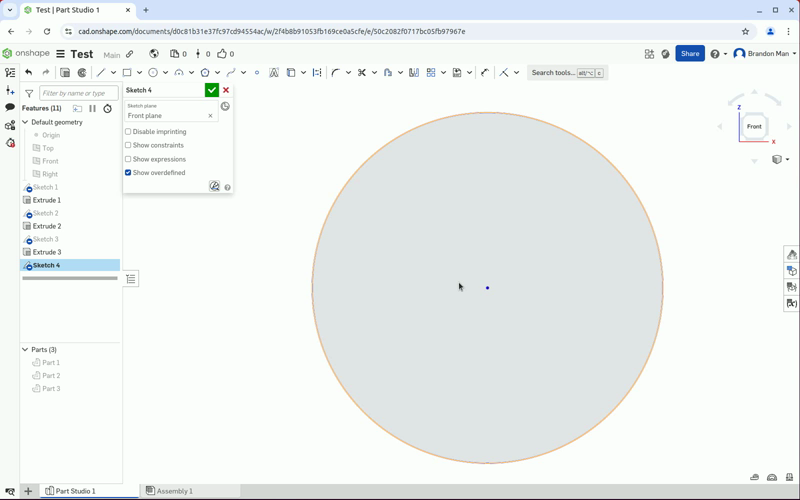
click(459, 282)
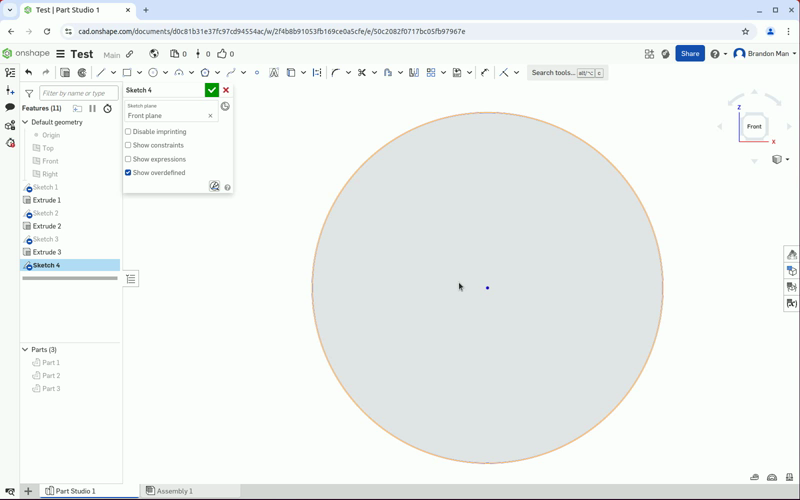
scroll(-6)
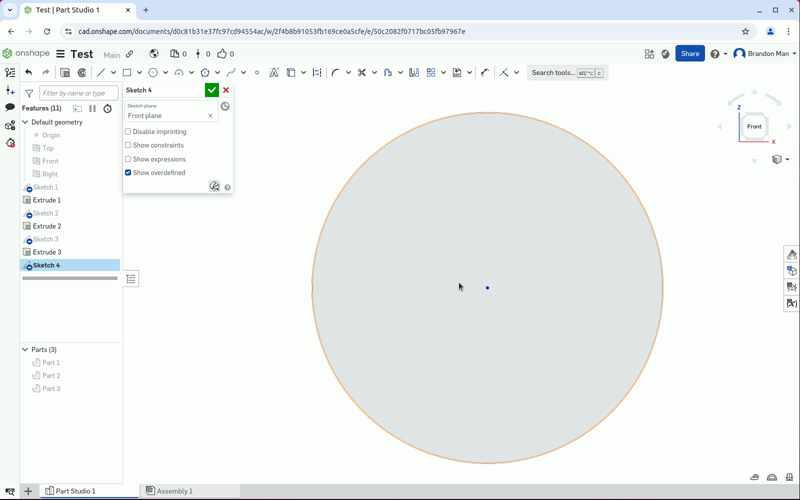
scroll(-6)
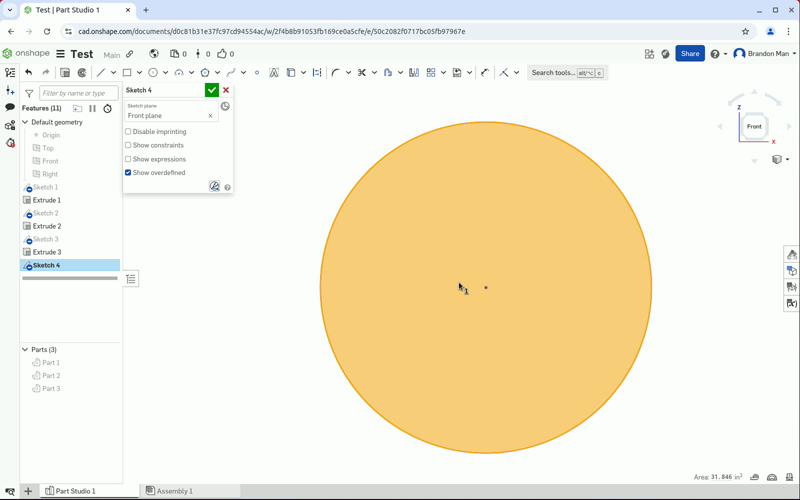
scroll(-6)
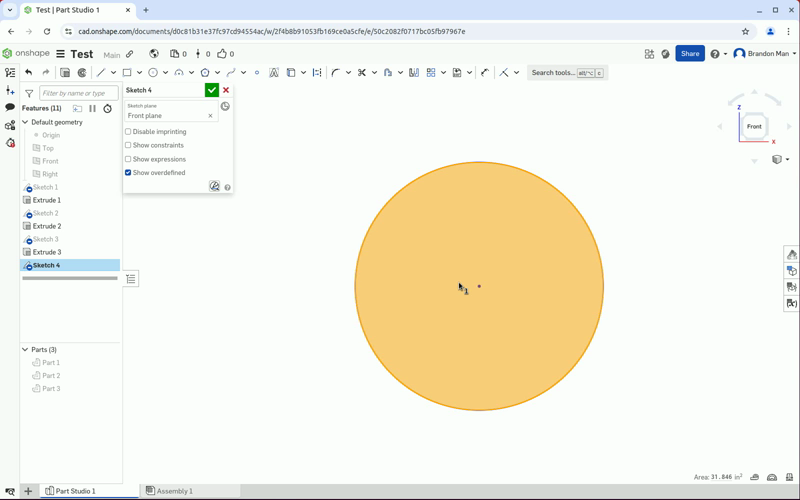
scroll(-6)
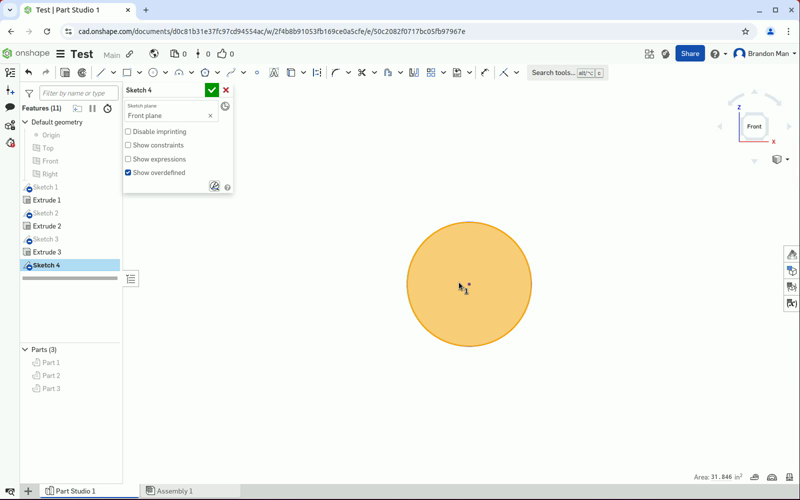
scroll(-6)
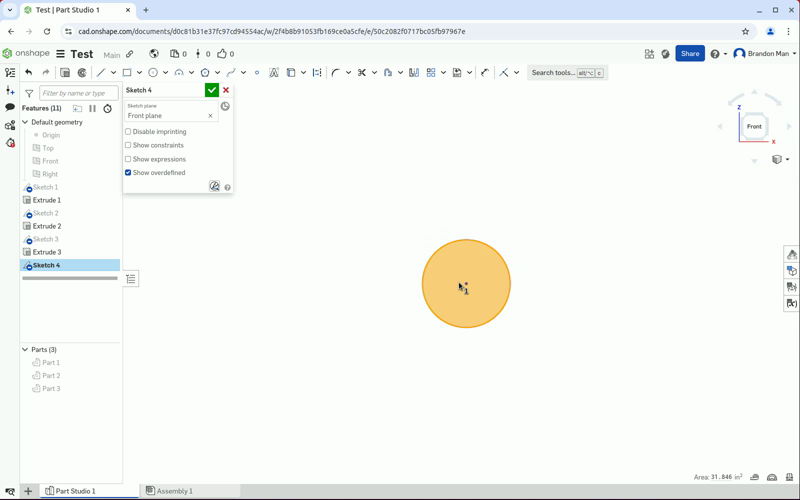
scroll(-6)
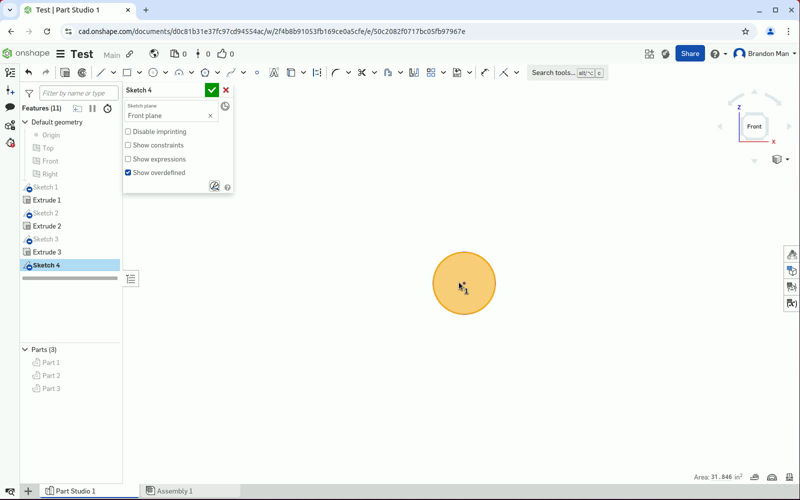
scroll(-6)
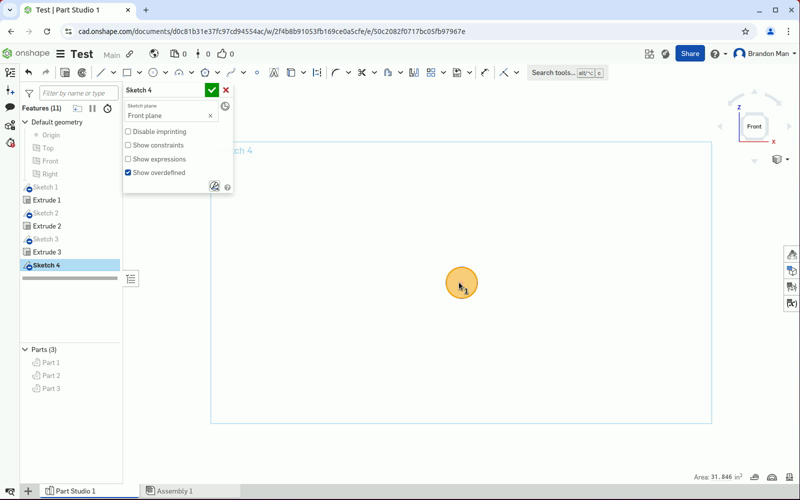
mouse_move(73, 352)
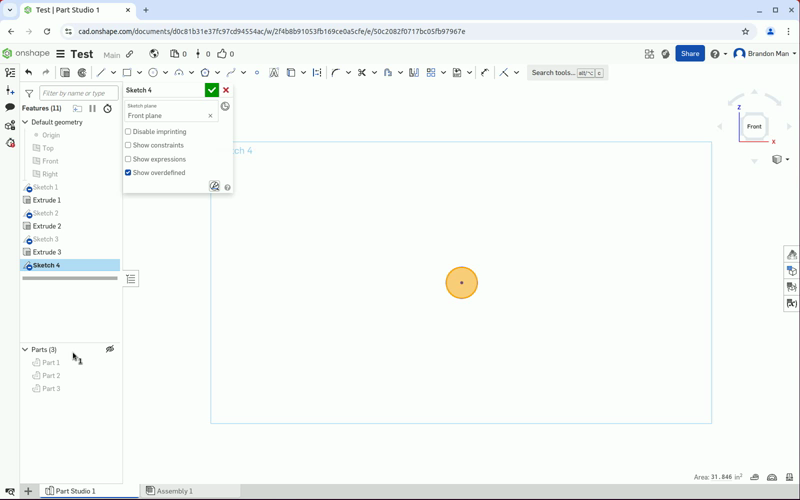
key(shift+y)
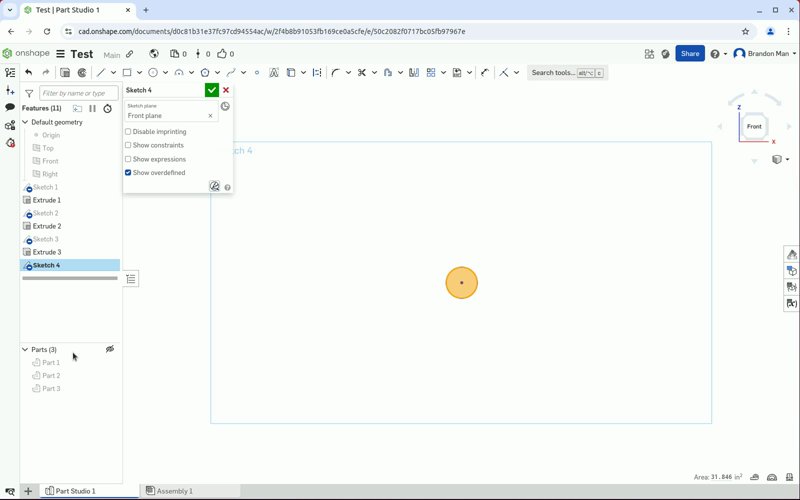
key(shift+e)
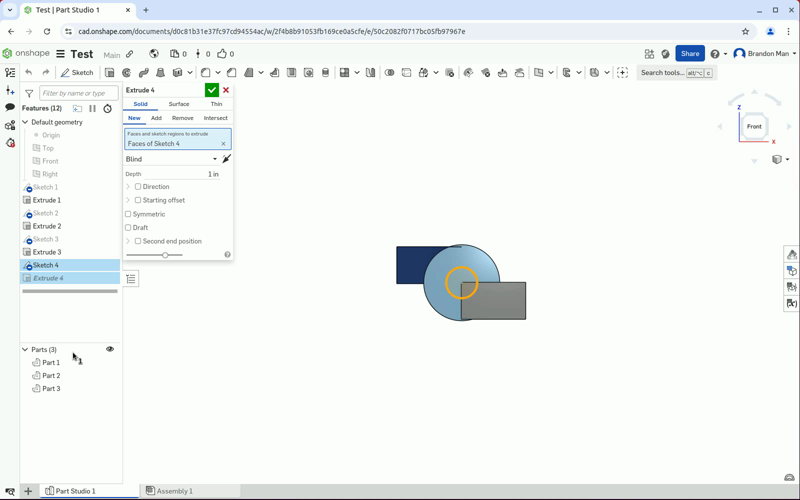
mouse_move(143, 106)
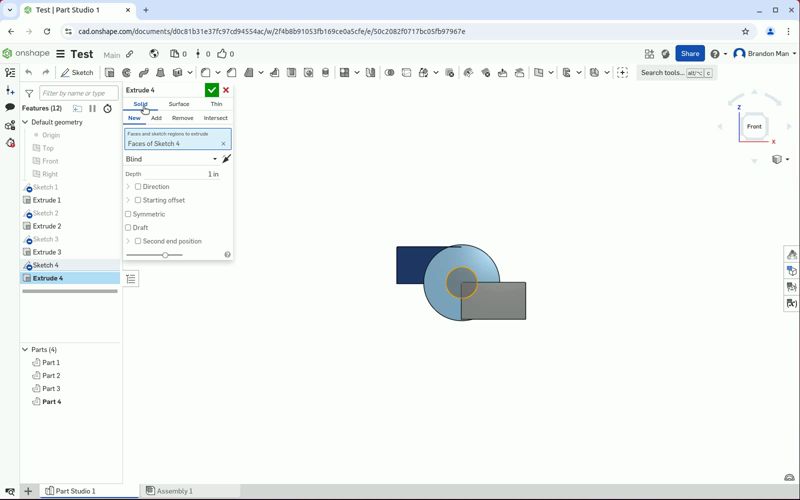
click(143, 106)
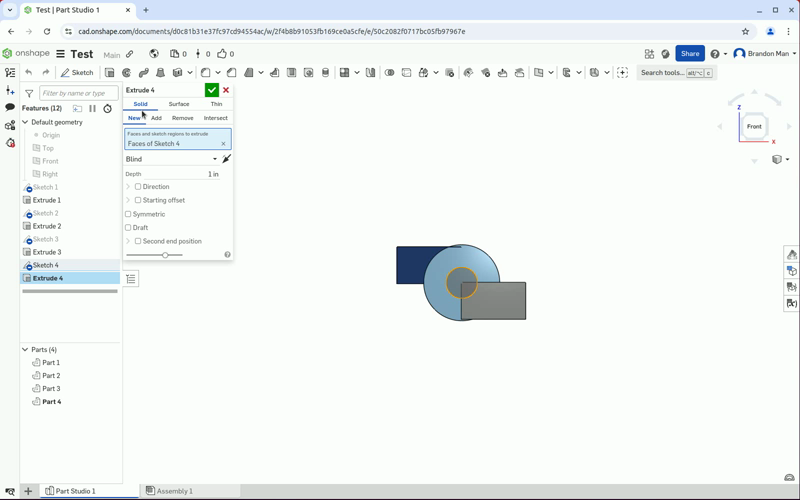
mouse_move(137, 120)
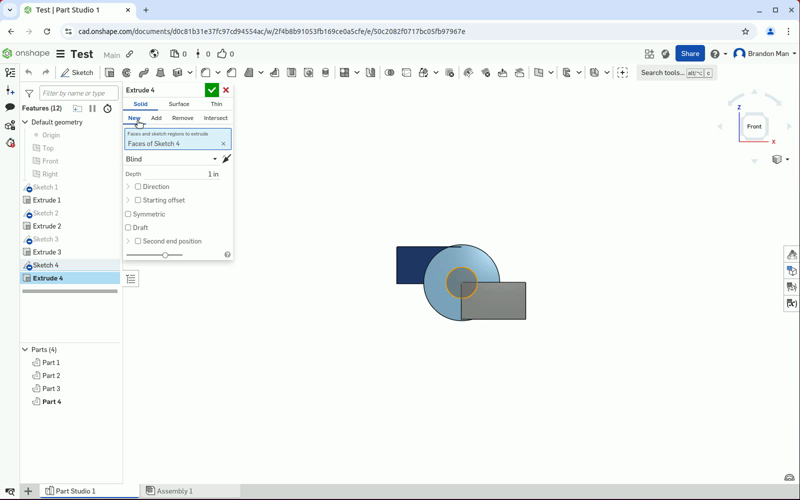
click(137, 120)
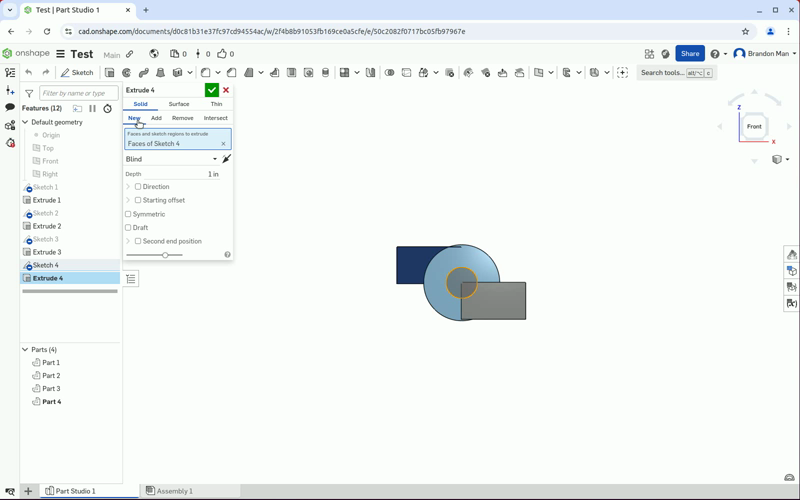
key(tab, 4)
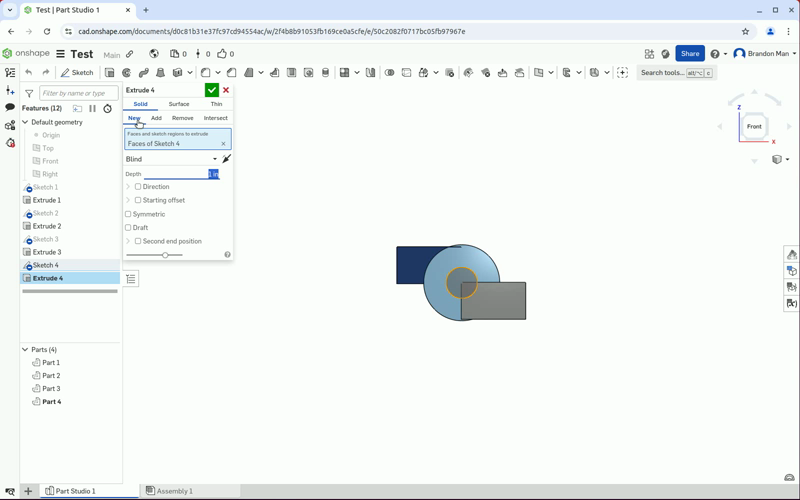
text(-13.239)
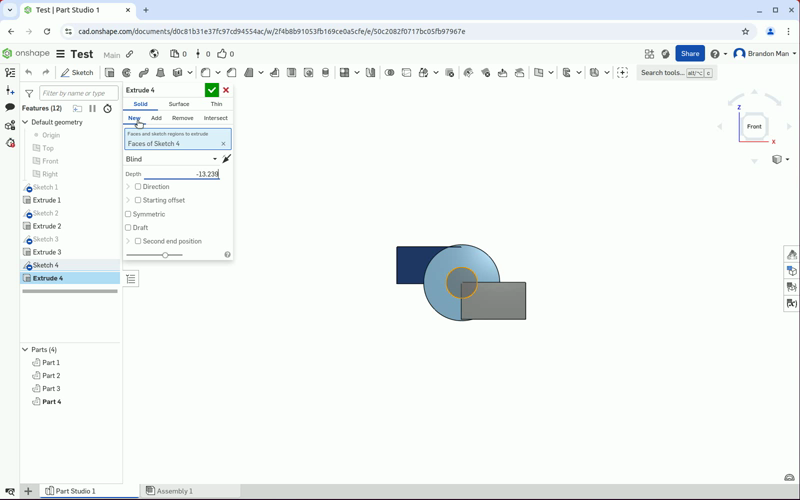
key(enter)
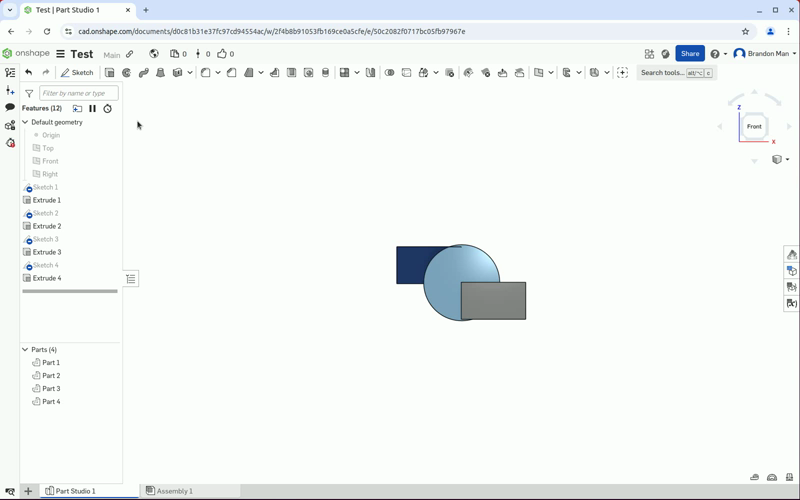
key(shift+h)
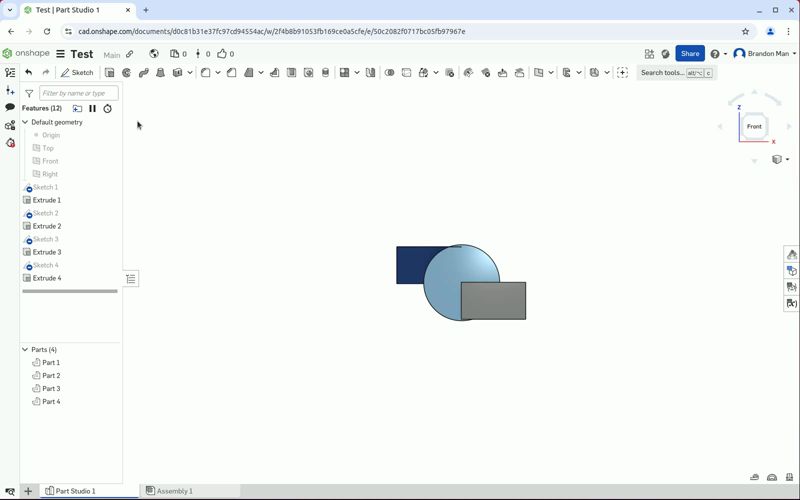
key(shift+h)
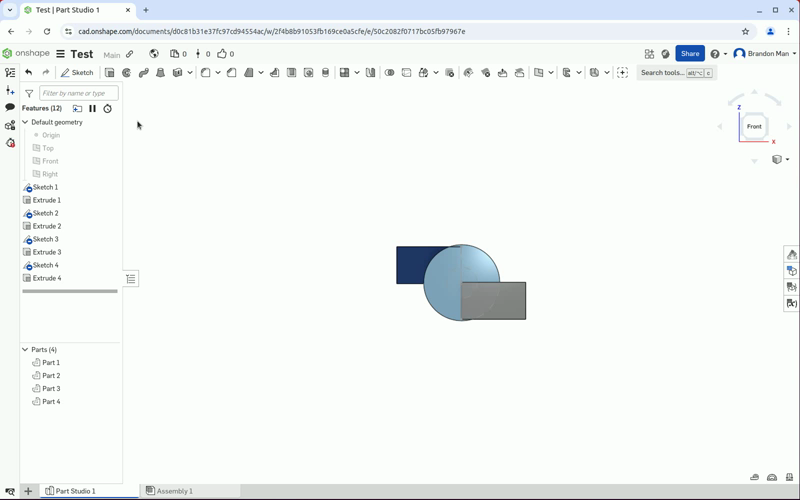
key(shift+7)
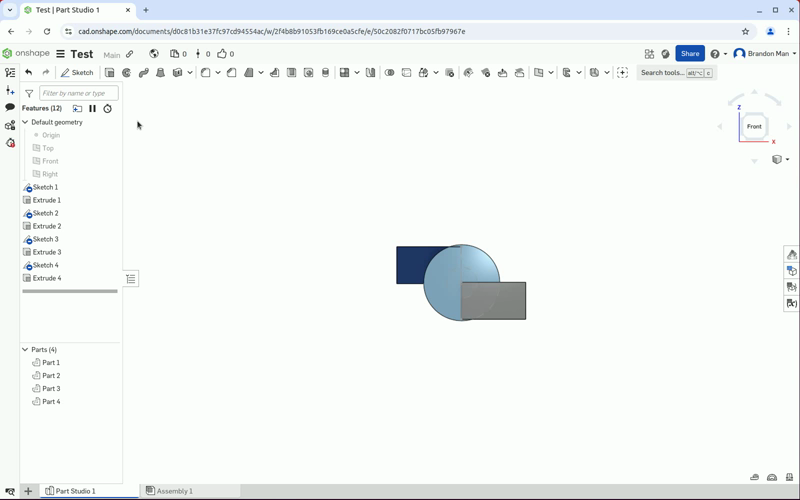
key(left, 2)
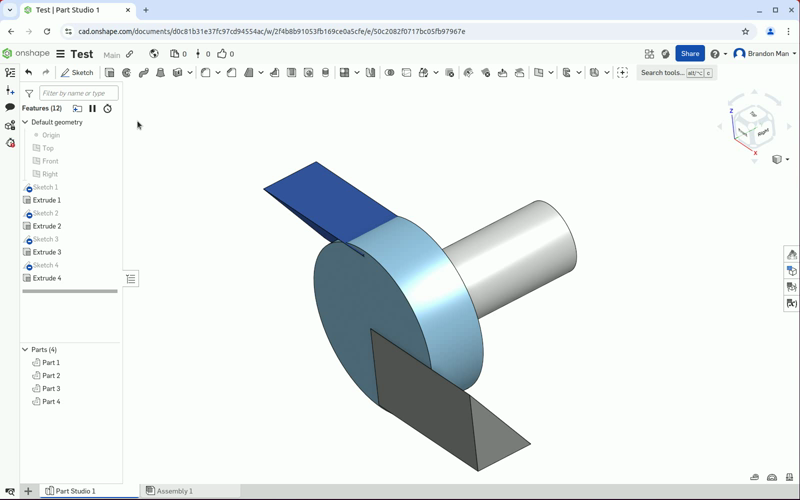
key(down, 2)
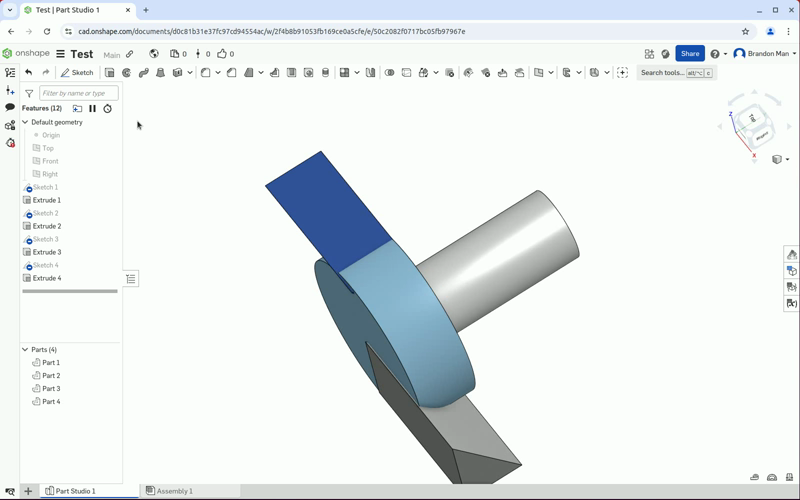
key(up, 2)
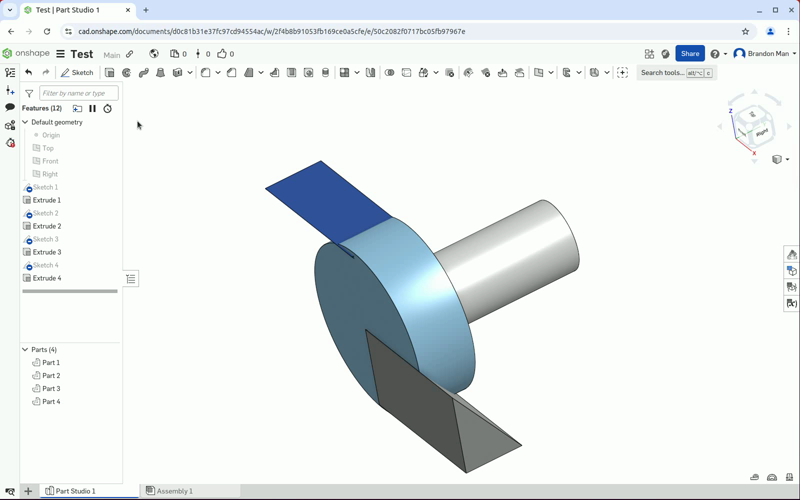
key(right, 2)
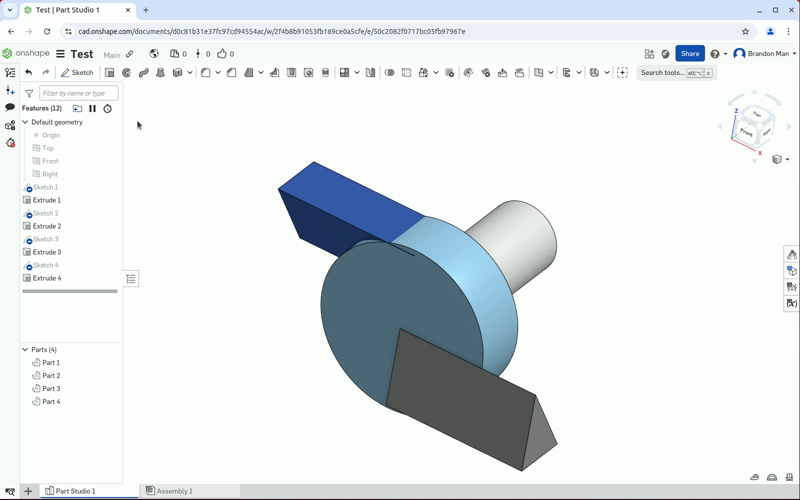
mouse_move(73, 189)
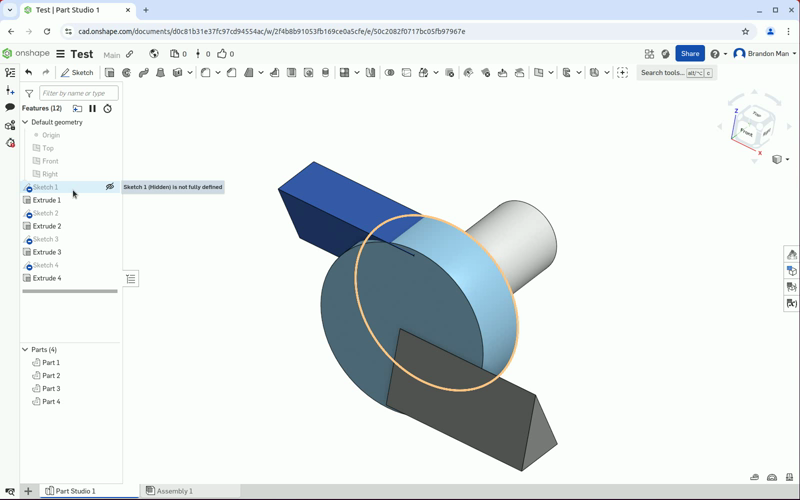
click(73, 189)